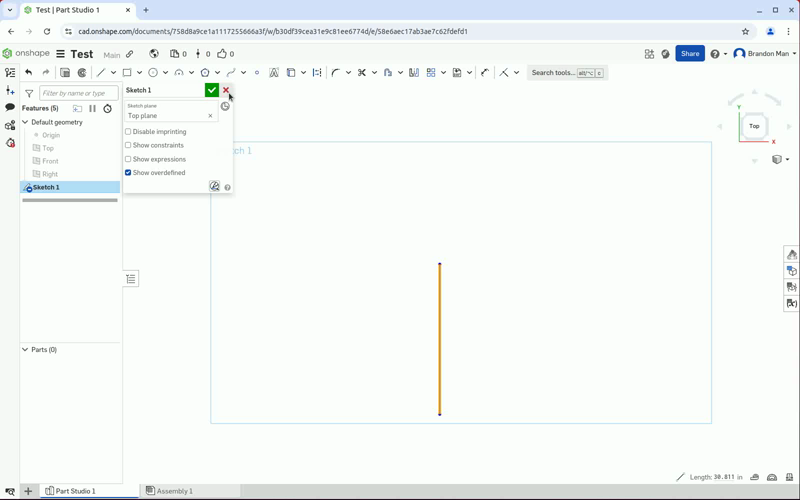
key(shift+h)
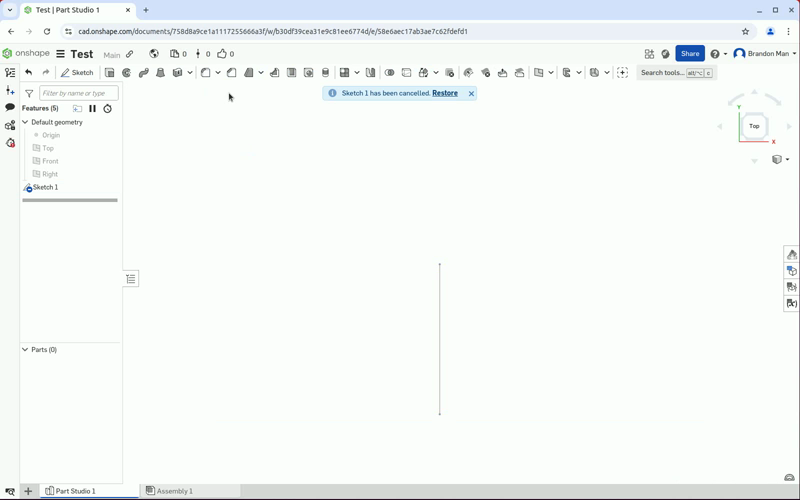
key(shift+s)
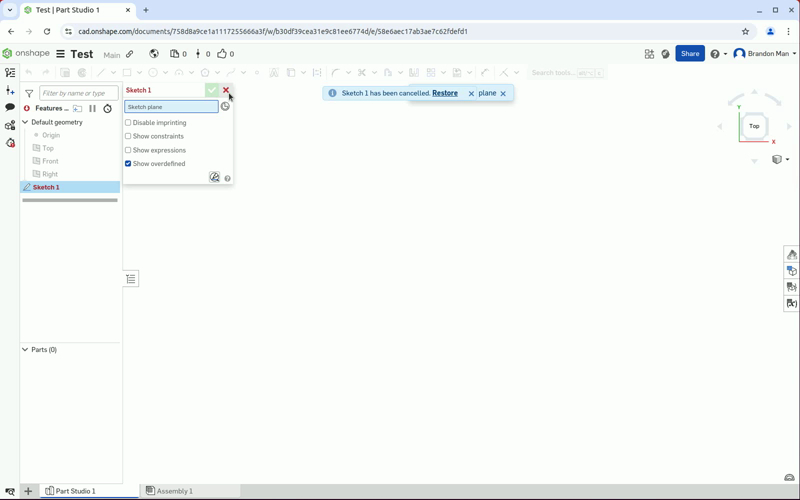
mouse_move(73, 150)
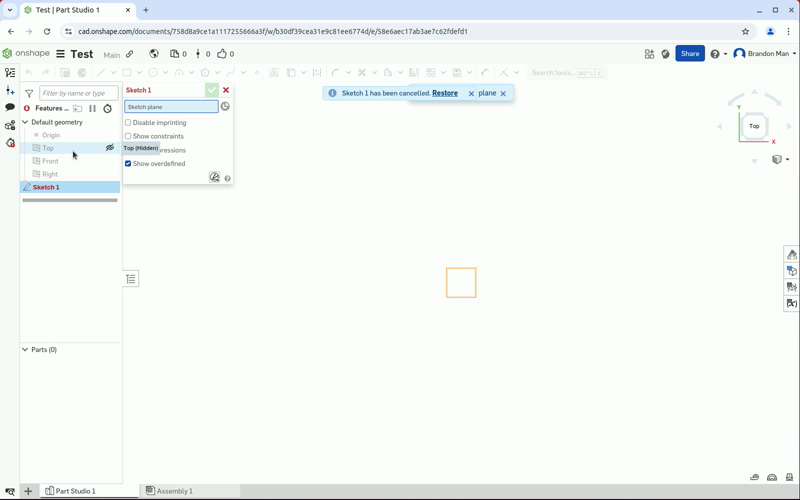
click(73, 150)
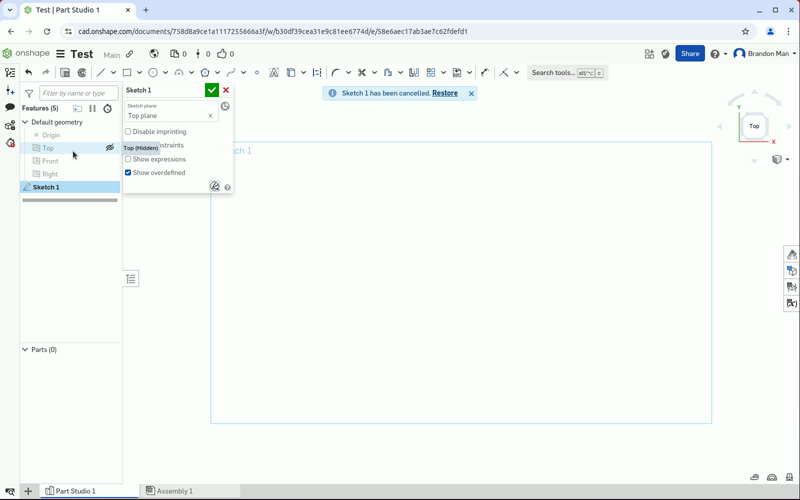
mouse_move(73, 352)
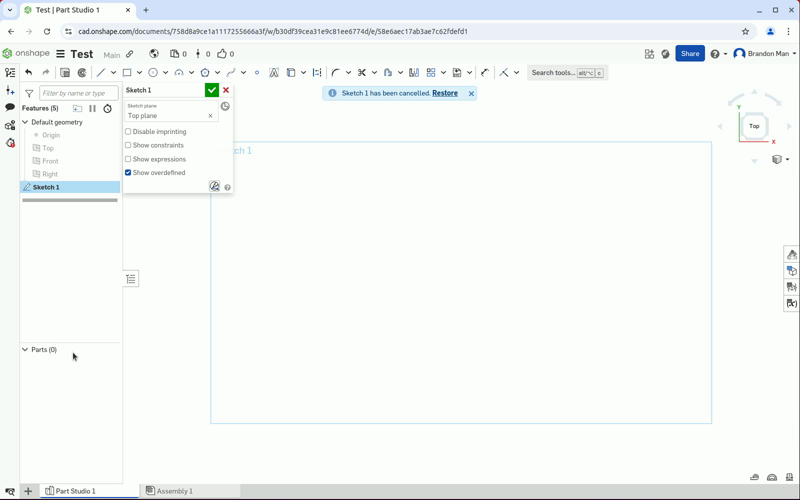
key(y)
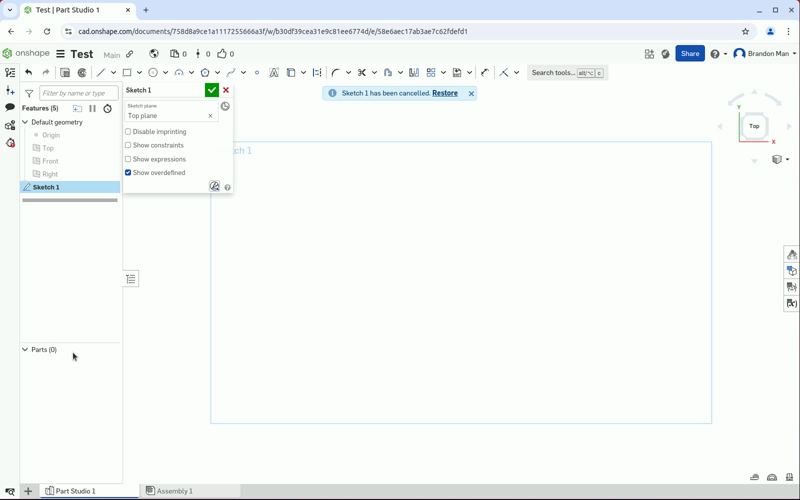
key(l)
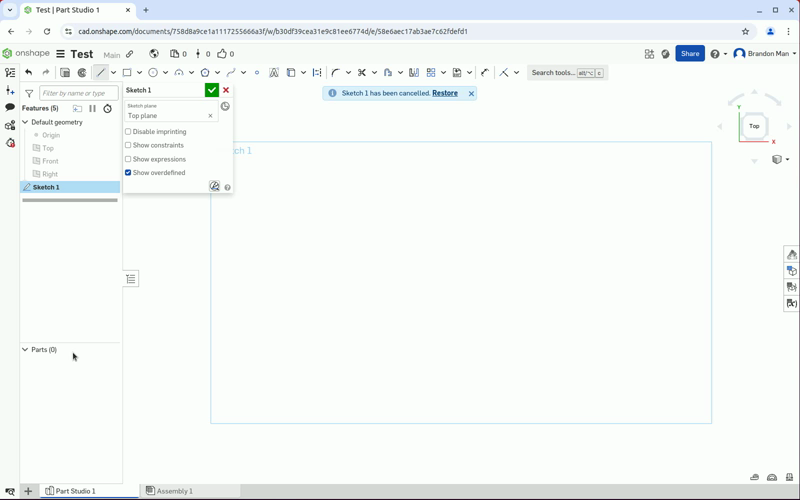
key_down(shift)
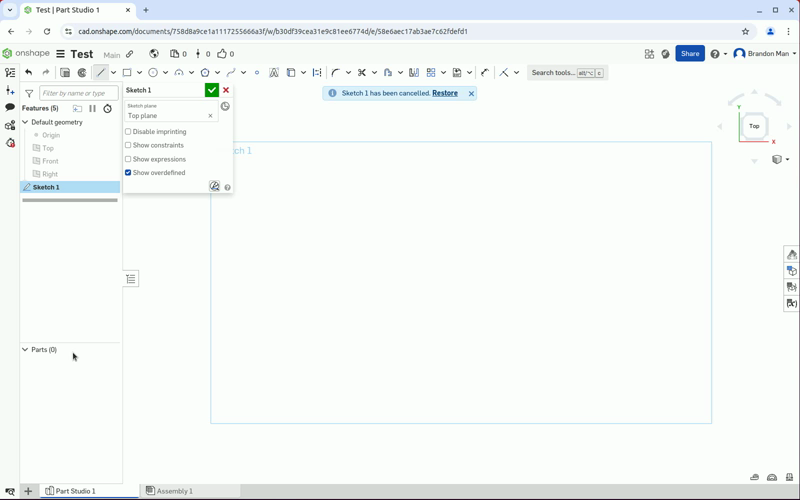
mouse_move(418, 334)
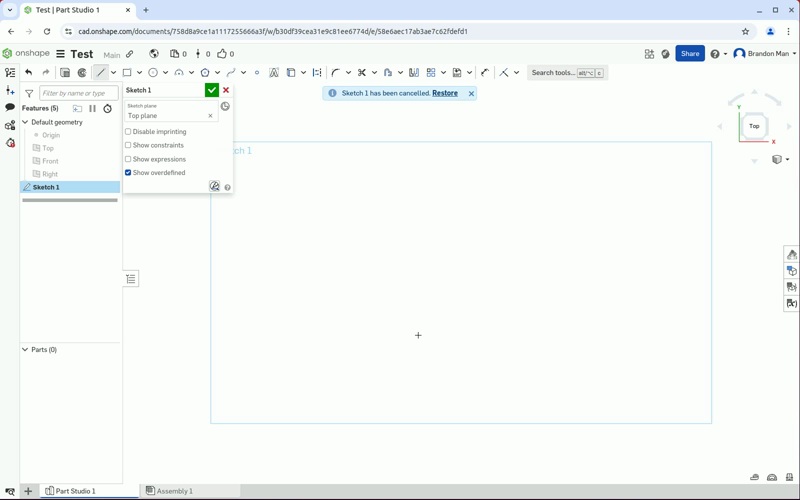
click(418, 334)
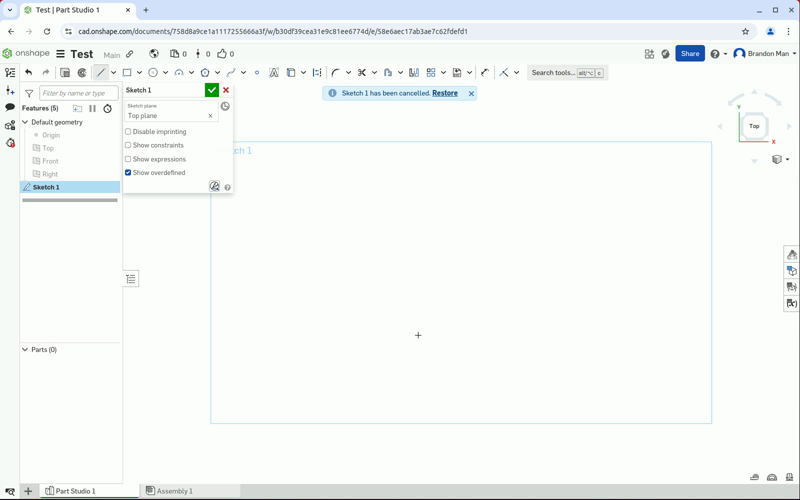
key_up(shift)
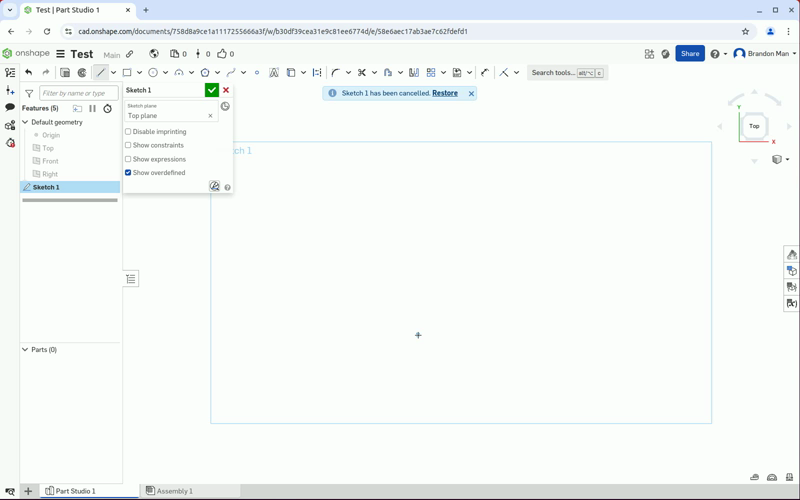
key_down(shift)
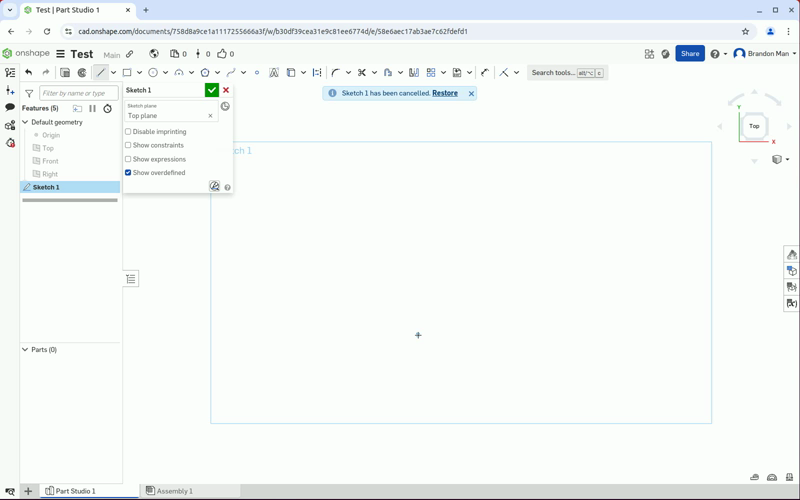
mouse_move(503, 334)
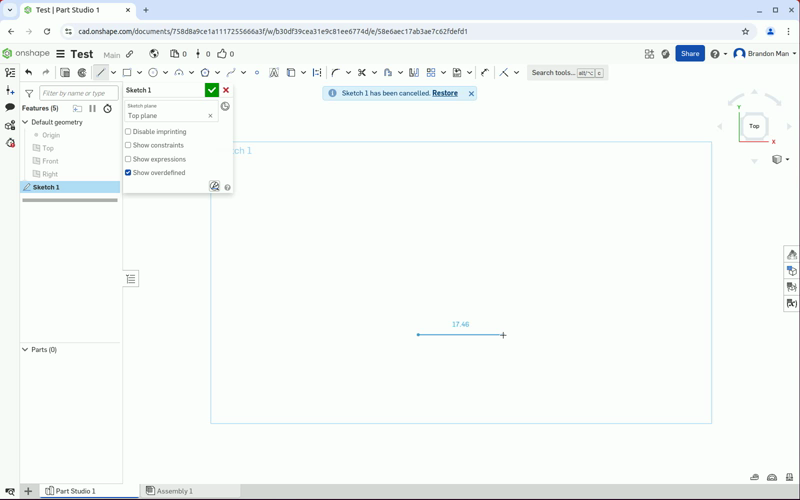
click(503, 334)
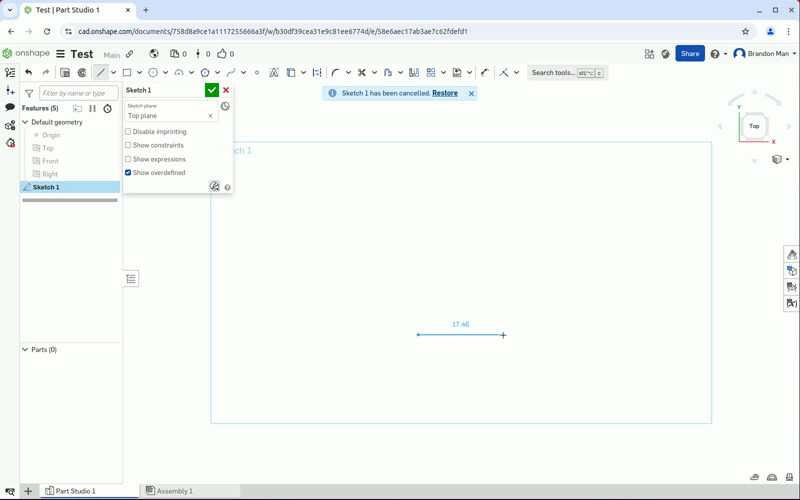
key_up(shift)
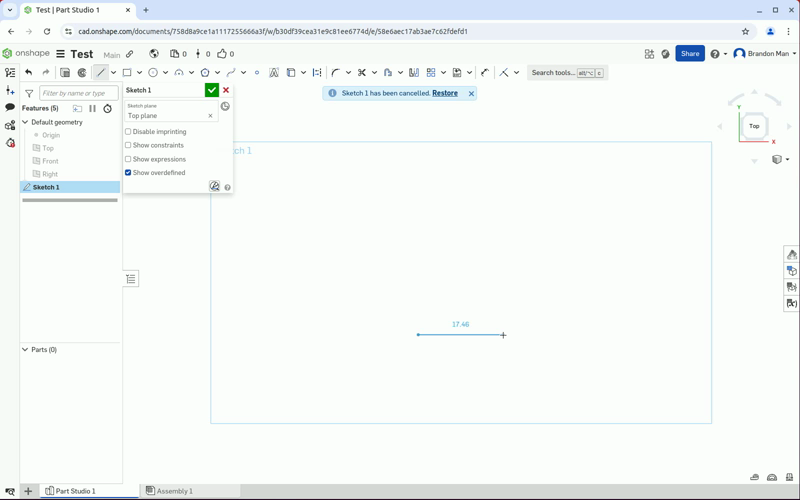
key_down(shift)
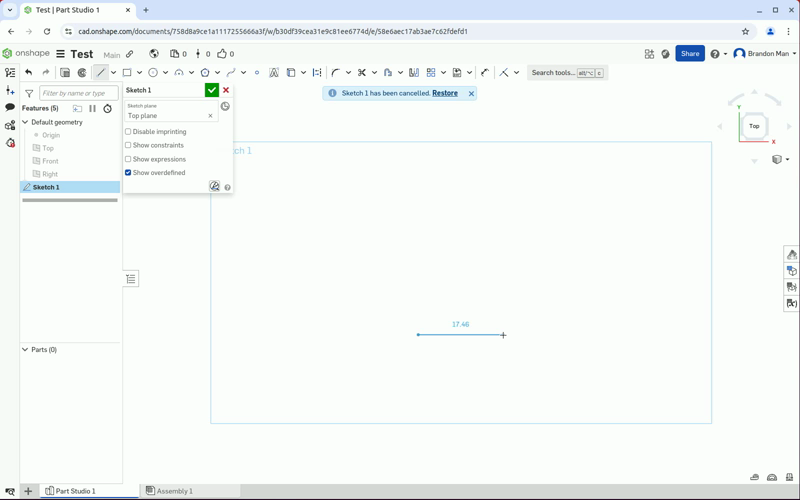
mouse_move(503, 231)
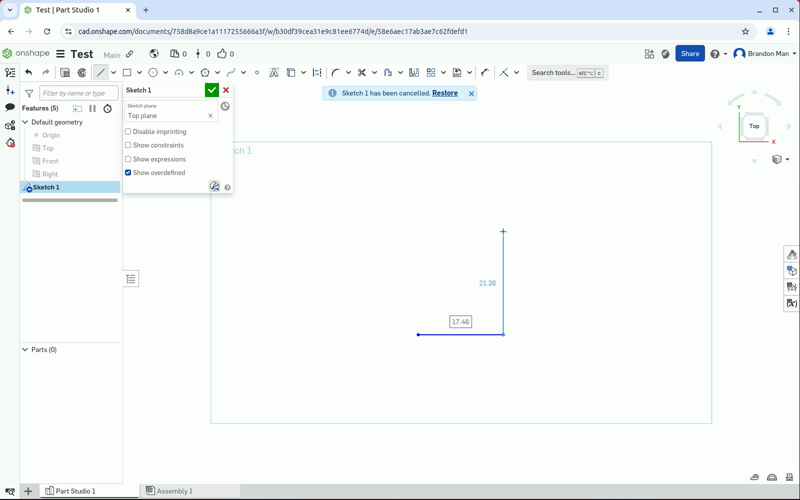
click(503, 231)
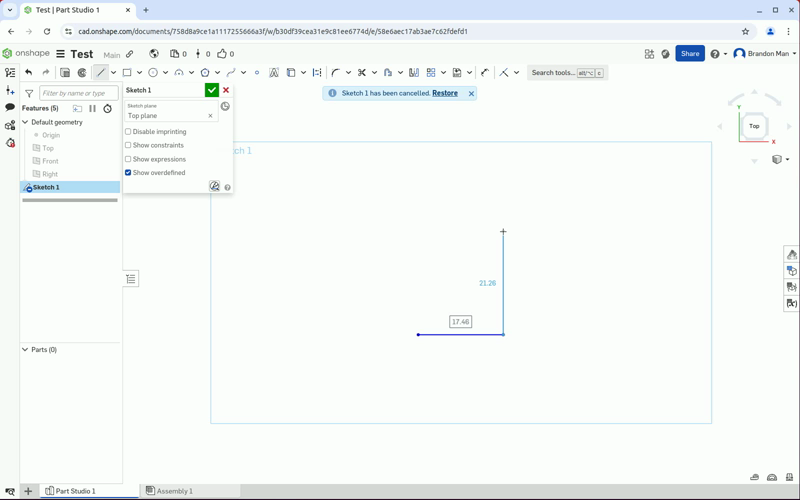
key_up(shift)
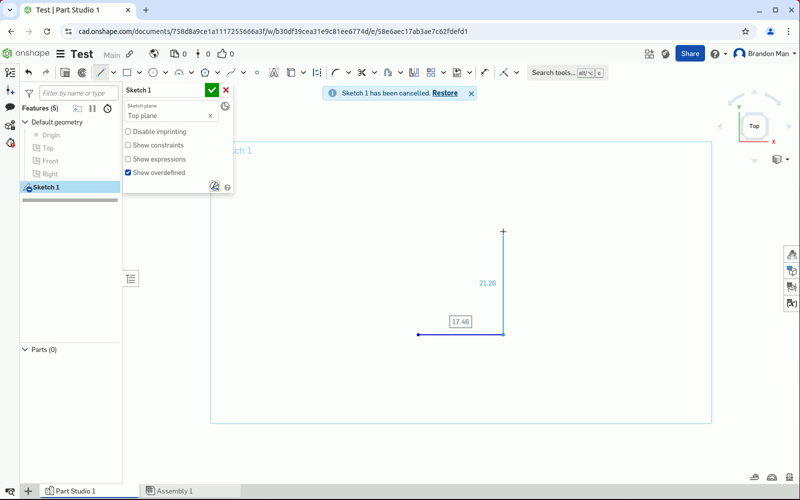
key_down(shift)
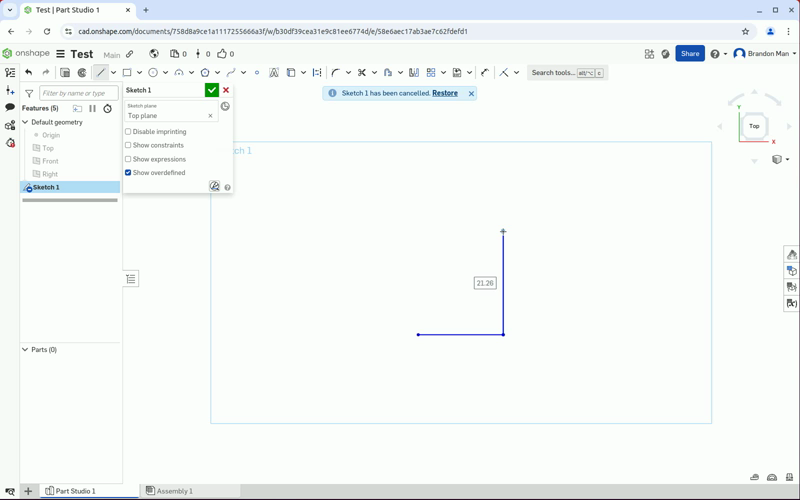
mouse_move(418, 231)
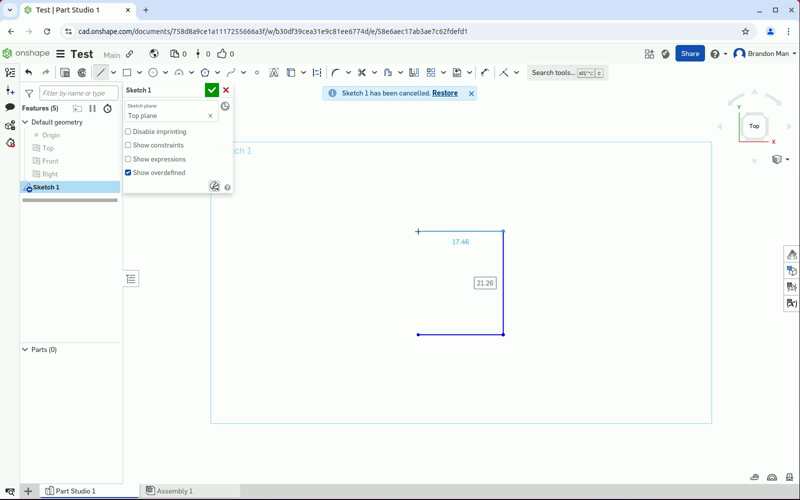
click(418, 231)
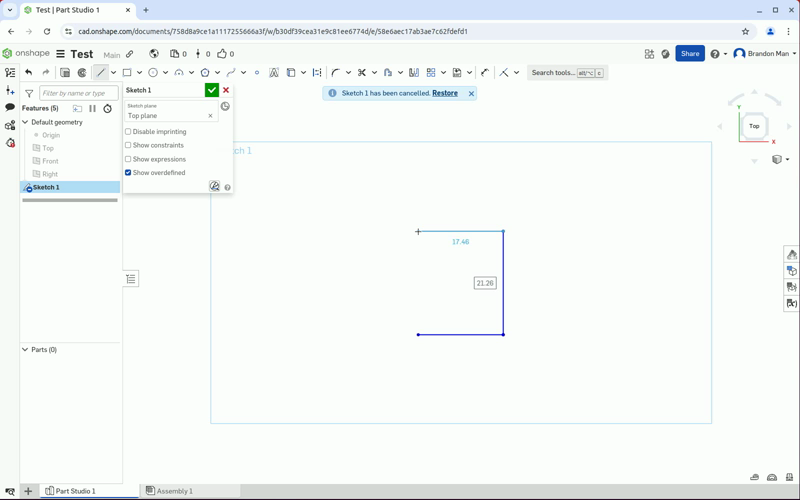
key_up(shift)
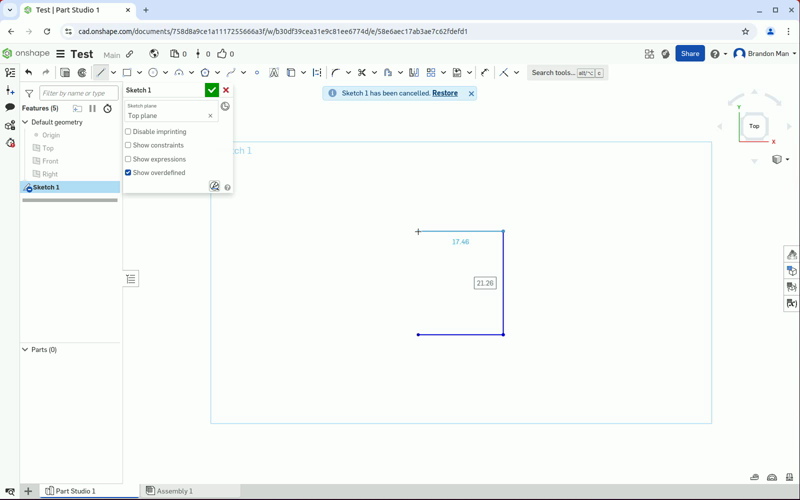
key_down(shift)
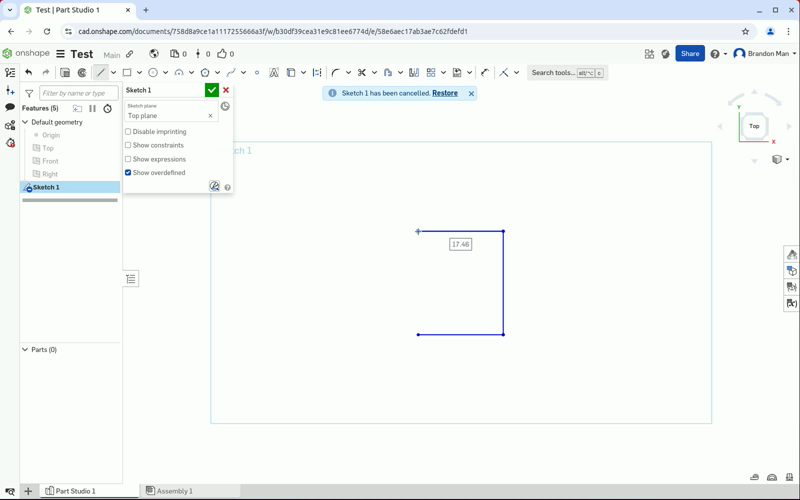
mouse_move(418, 334)
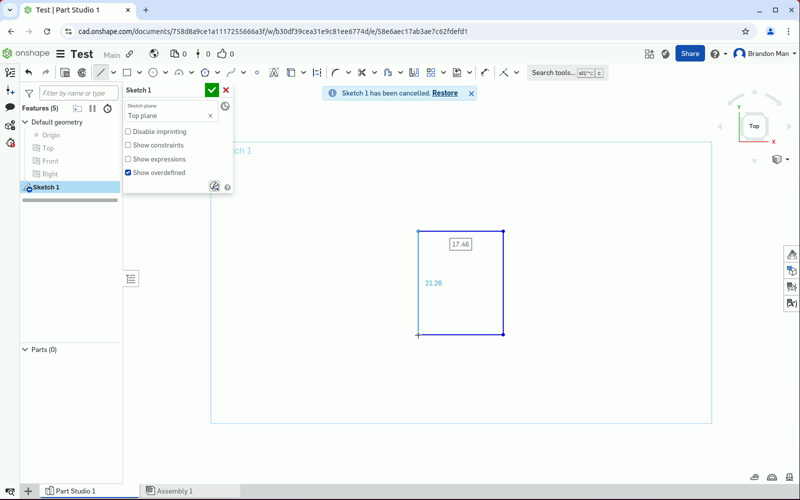
key_up(shift)
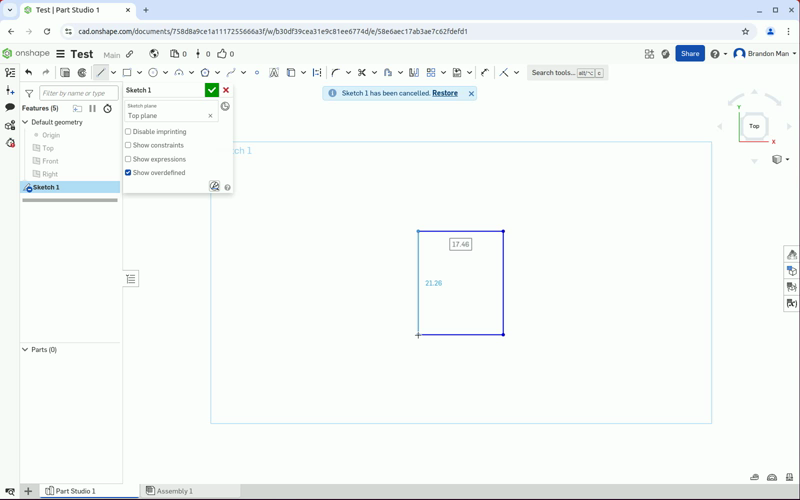
click(418, 334)
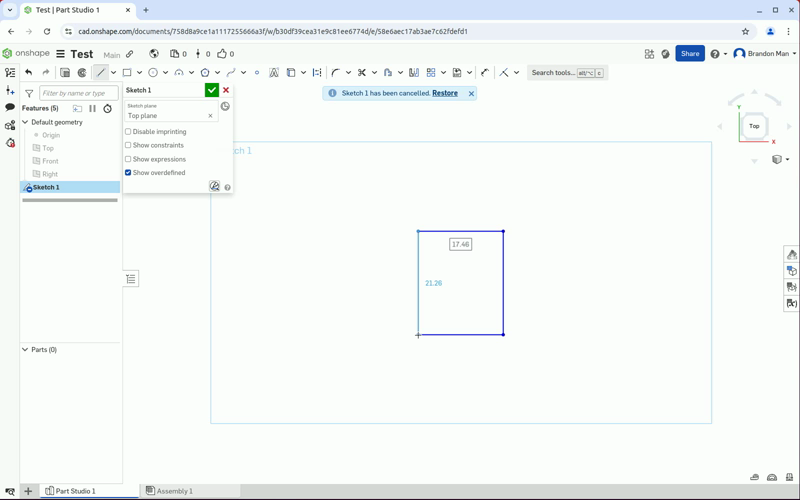
key(esc)
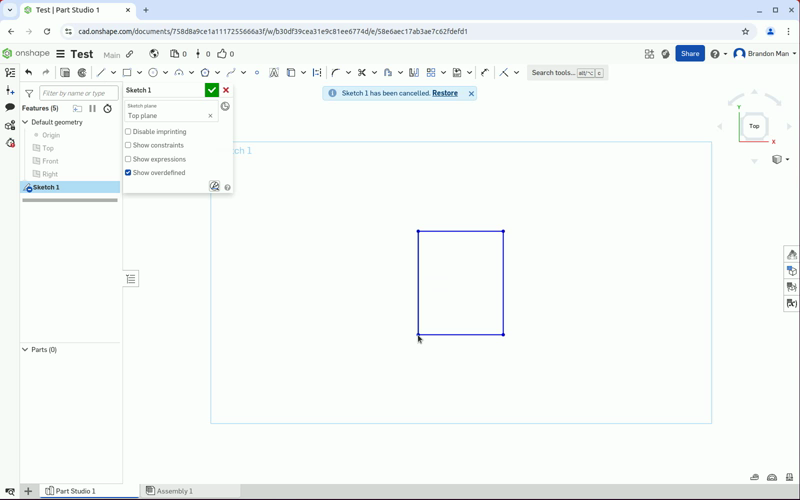
mouse_move(469, 285)
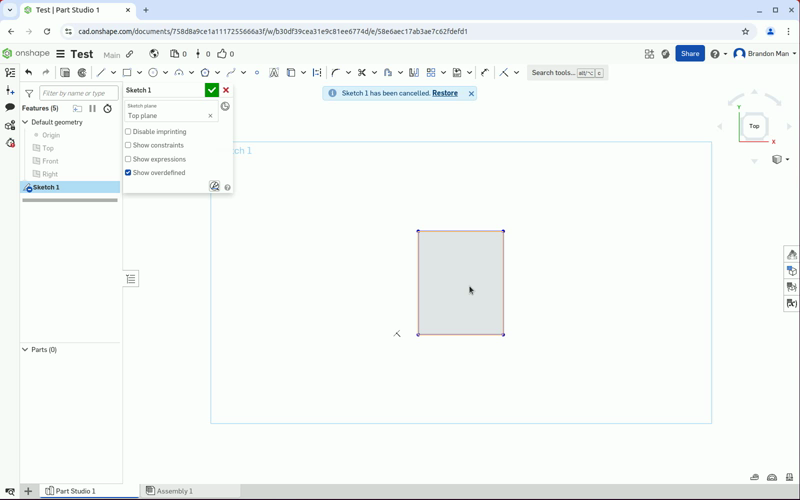
click(469, 285)
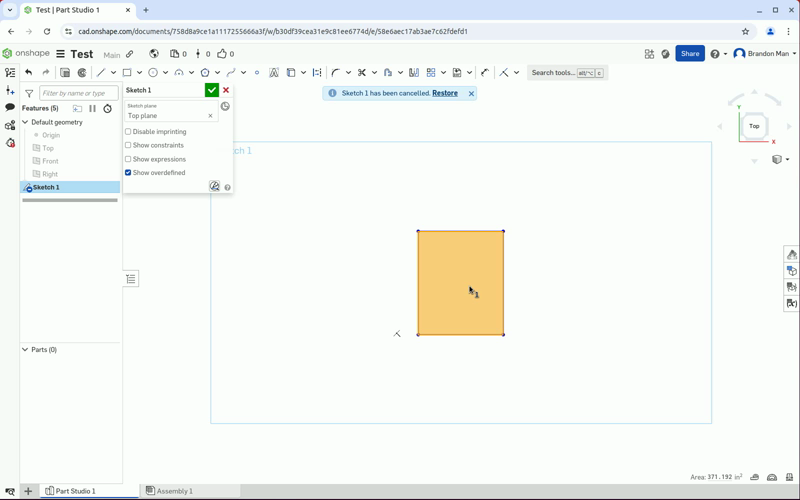
mouse_move(73, 352)
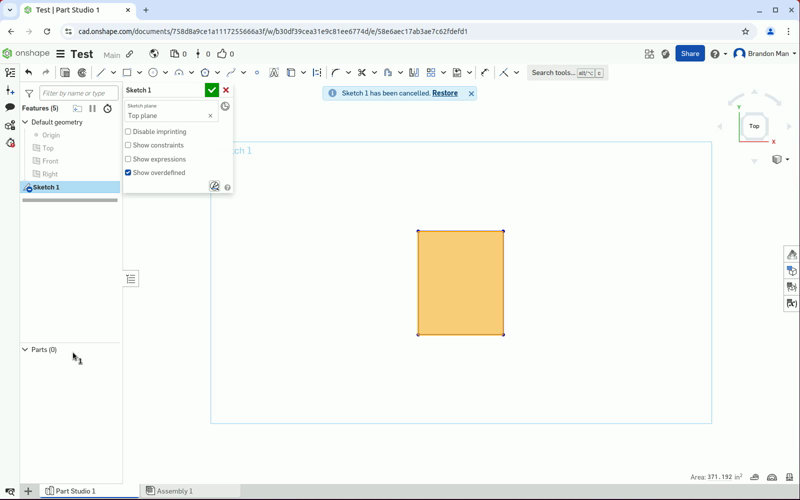
key(shift+y)
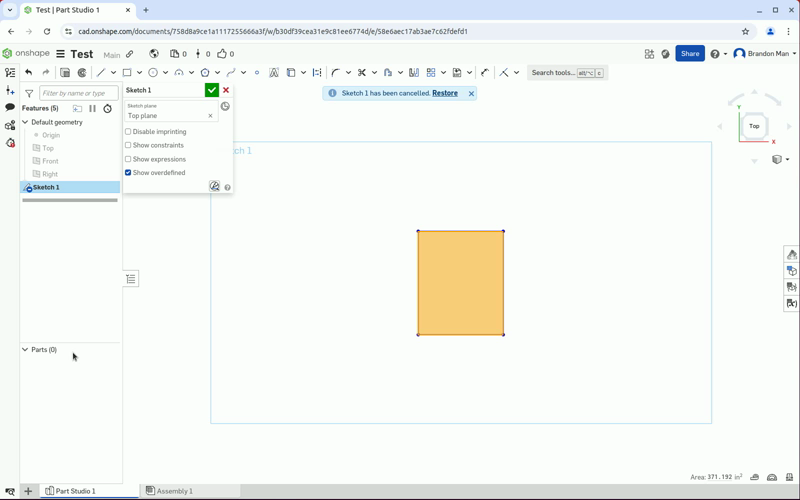
key(shift+e)
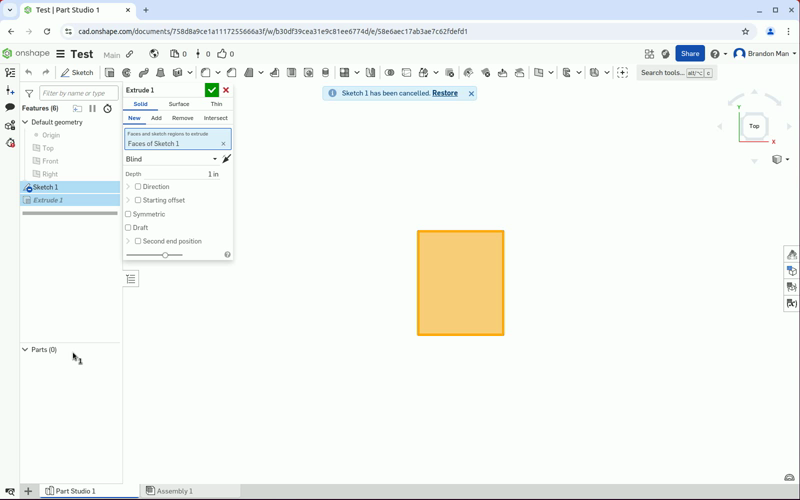
mouse_move(143, 106)
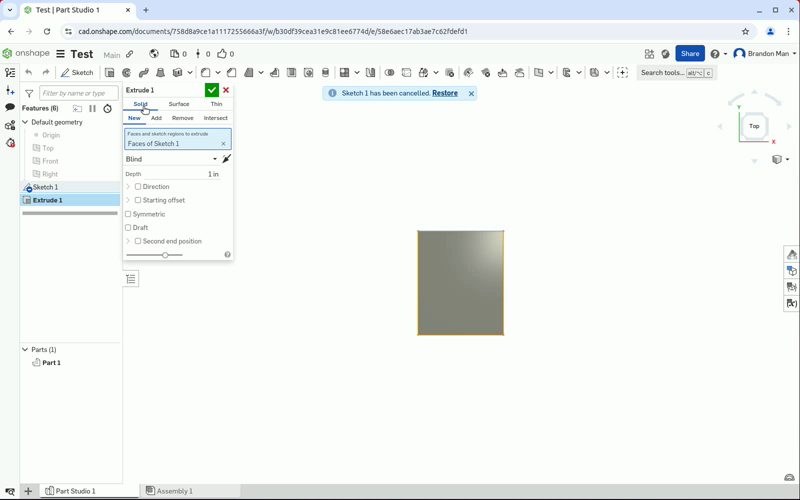
click(143, 106)
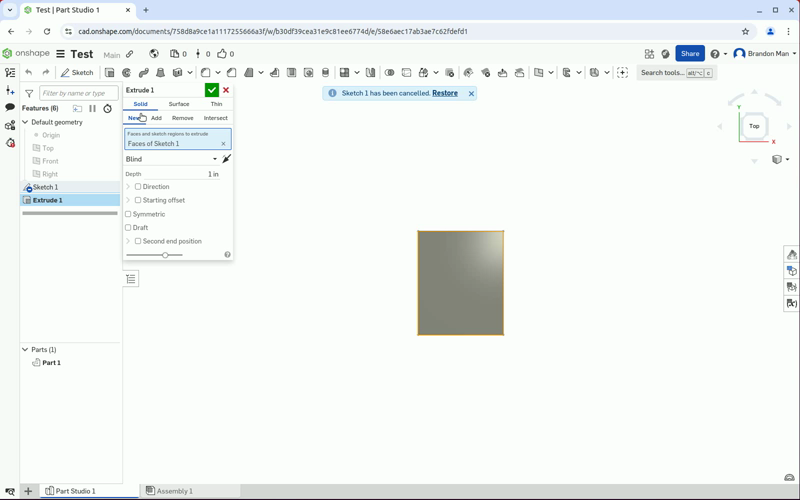
mouse_move(137, 120)
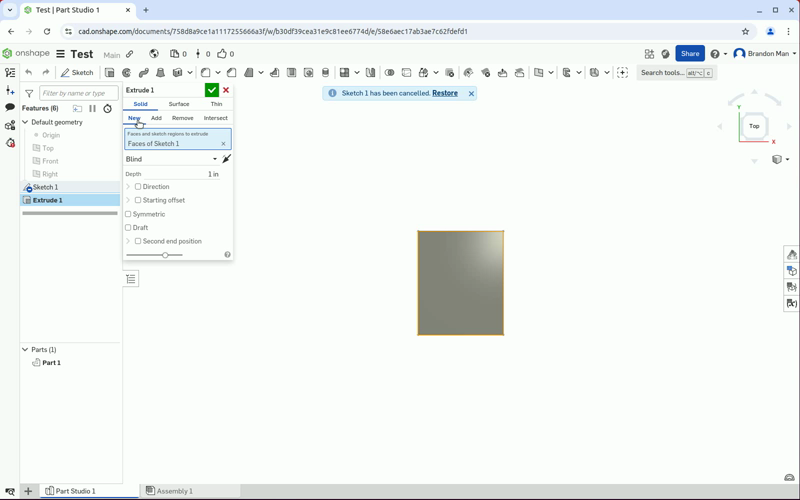
click(137, 120)
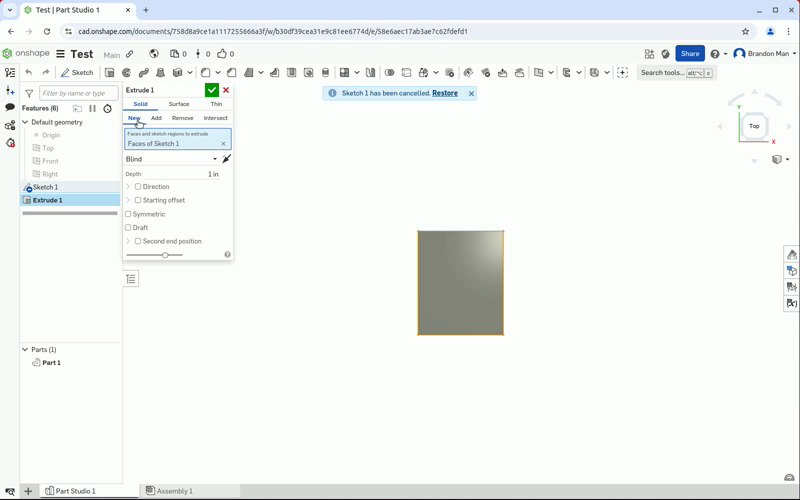
key(tab, 4)
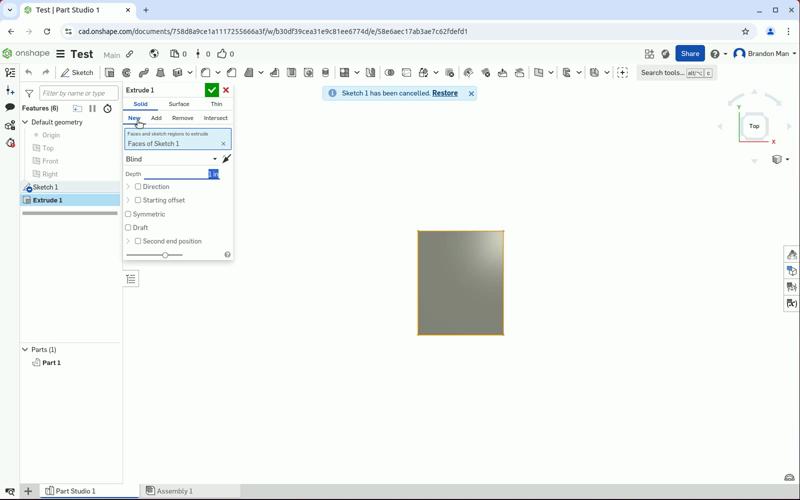
text(23.108)
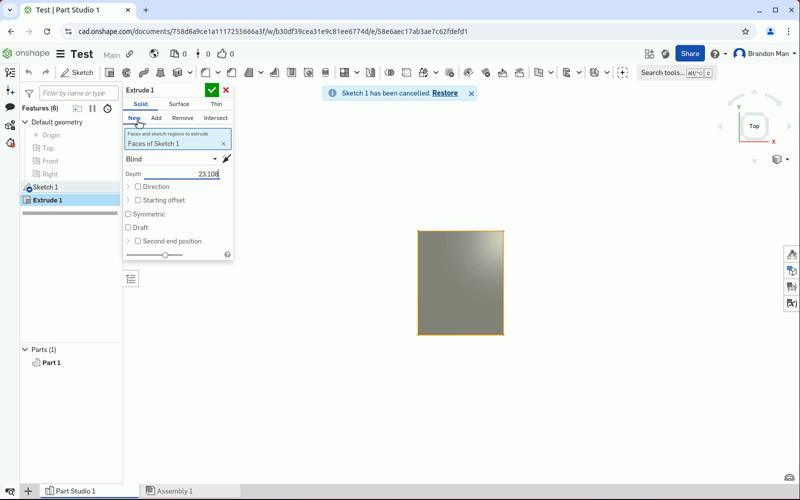
key(enter)
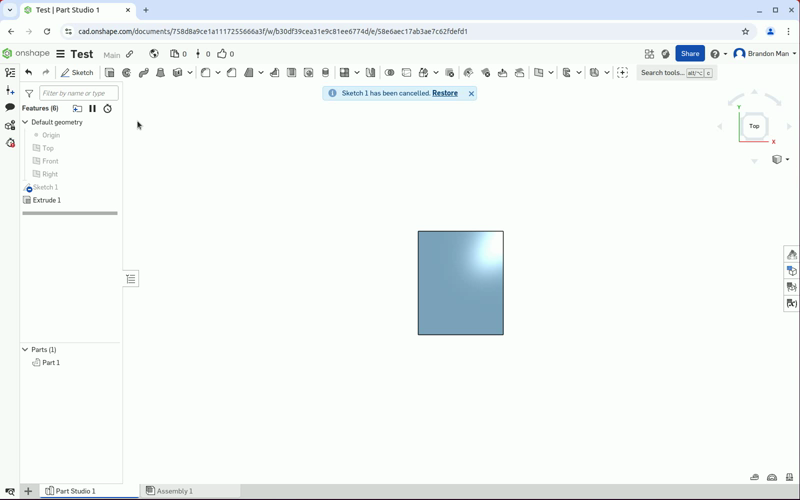
key(shift+h)
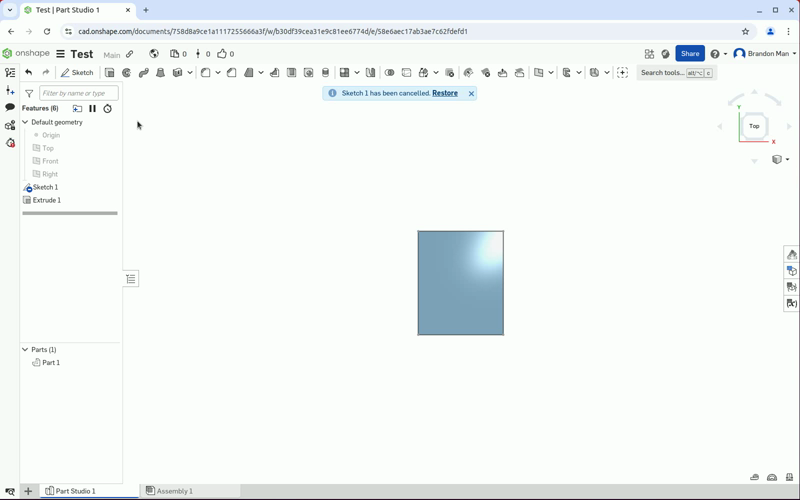
key(shift+h)
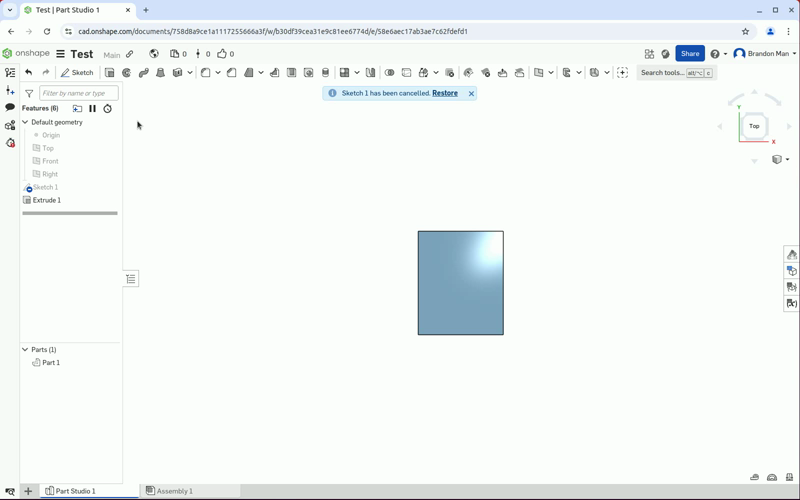
mouse_move(73, 189)
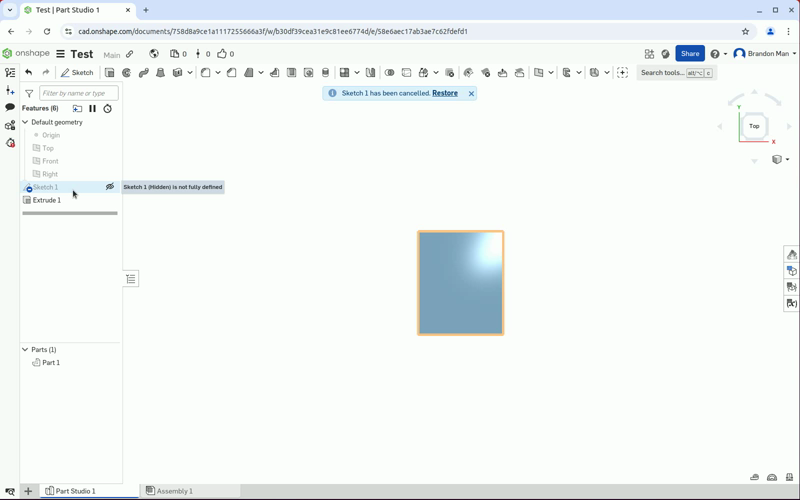
click(73, 189)
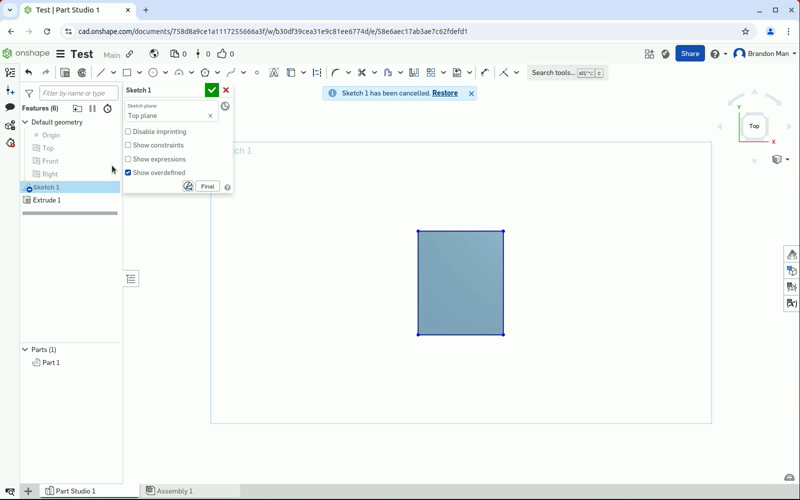
mouse_move(229, 92)
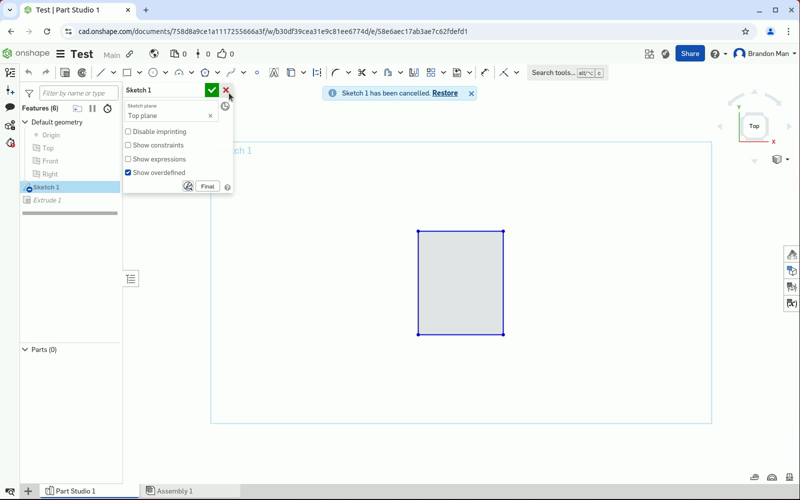
click(229, 92)
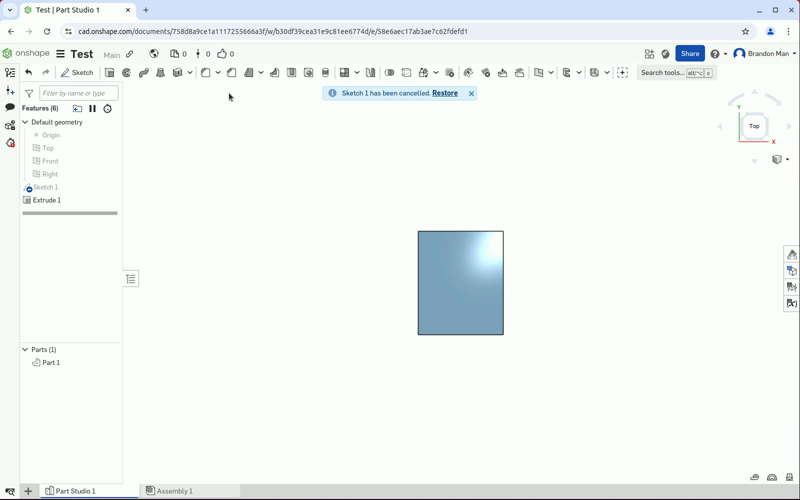
mouse_move(73, 352)
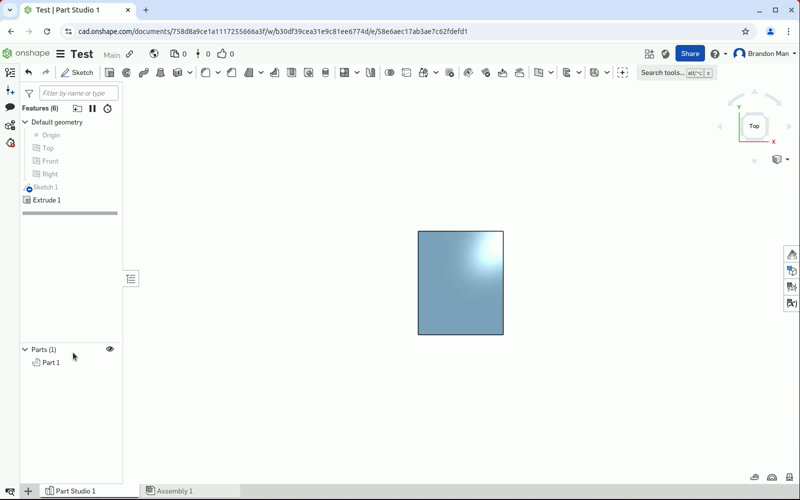
key(y)
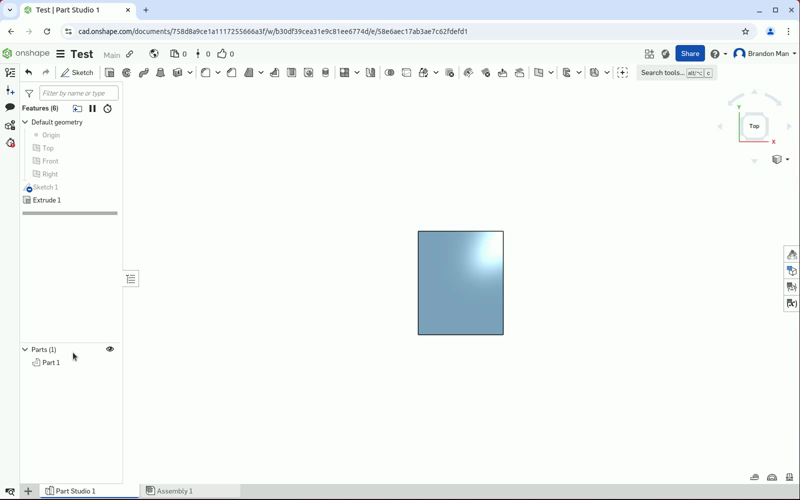
key(shift+p)
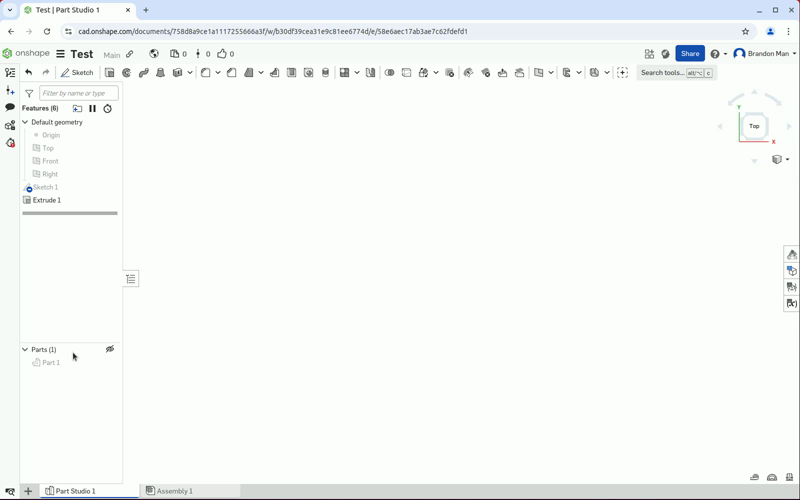
key(space)
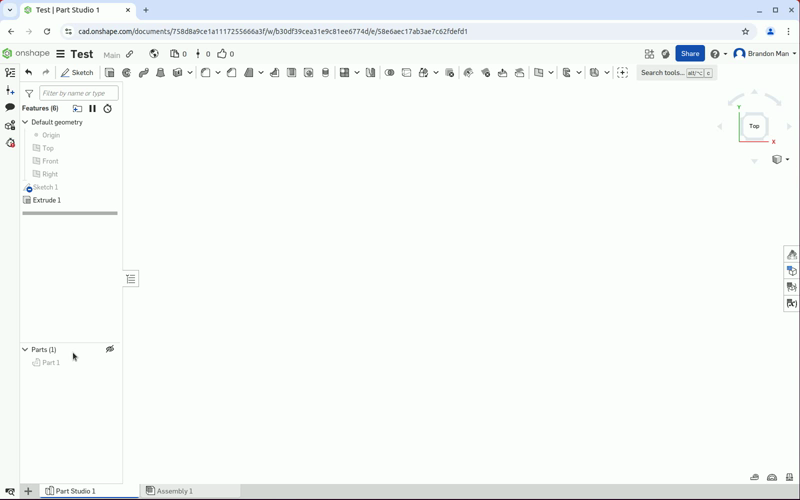
key_down(shift)
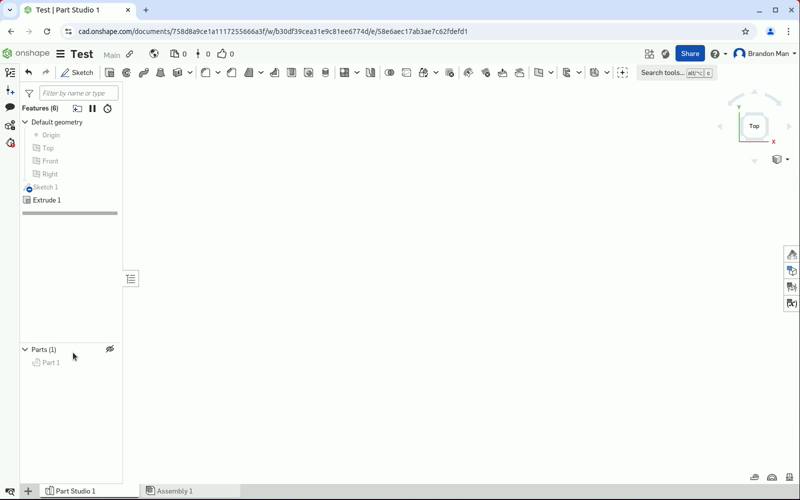
key(up)
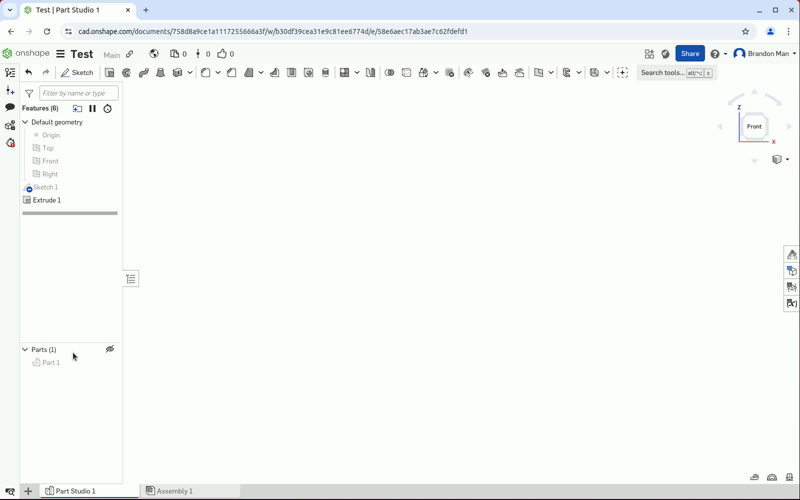
key_up(shift)
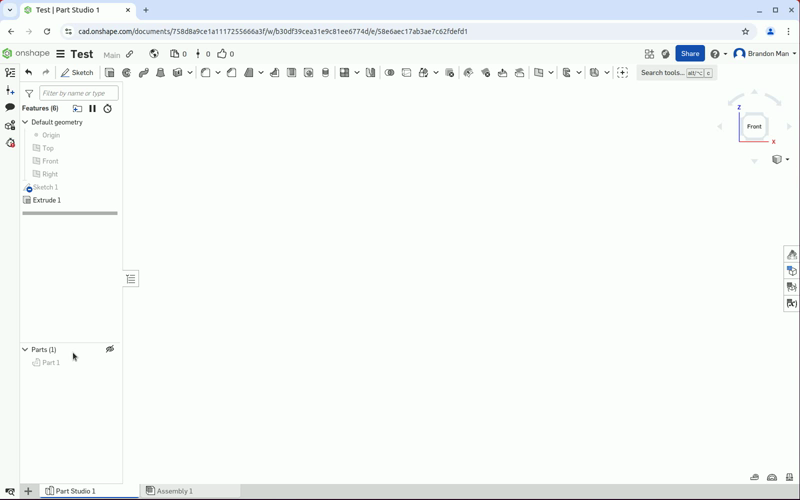
mouse_move(73, 352)
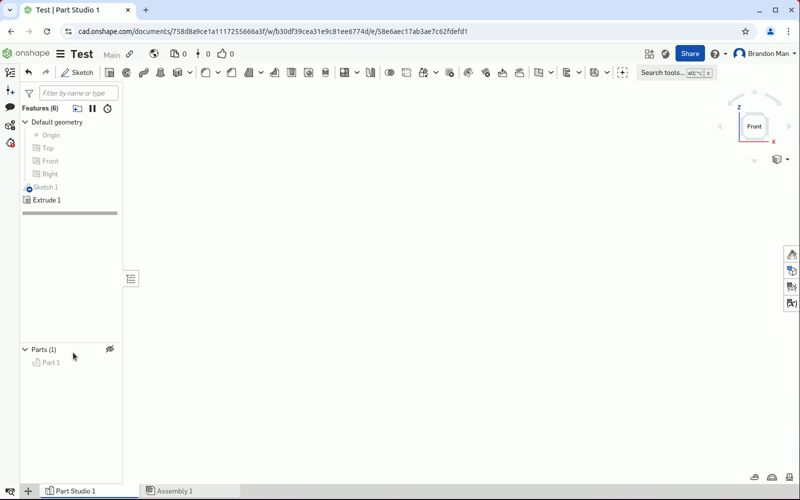
key(shift+y)
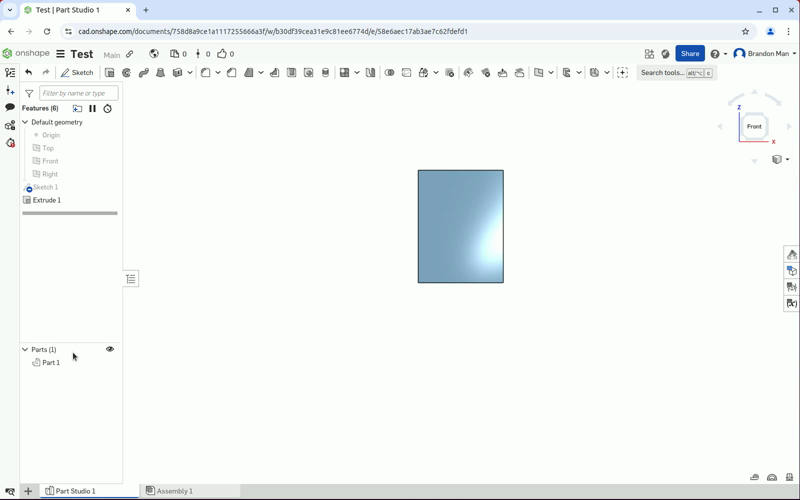
mouse_move(541, 75)
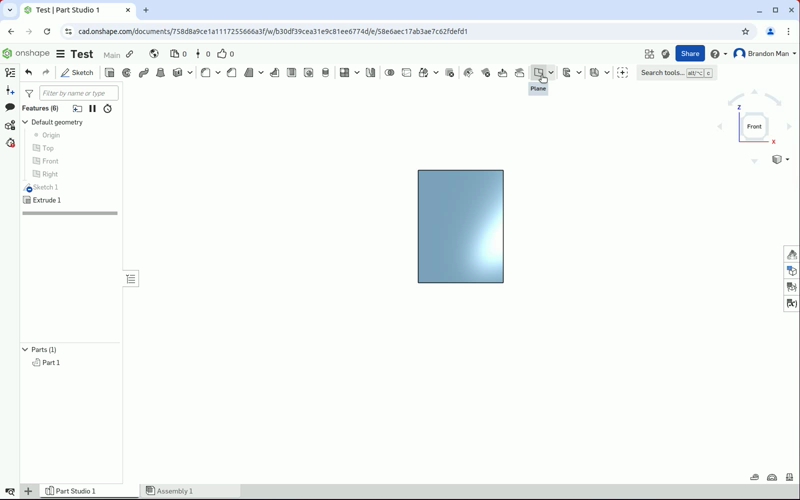
click(541, 75)
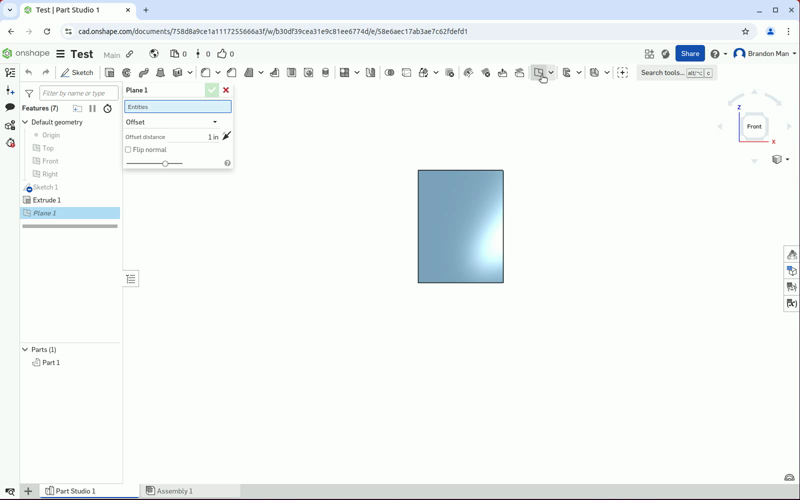
mouse_move(73, 163)
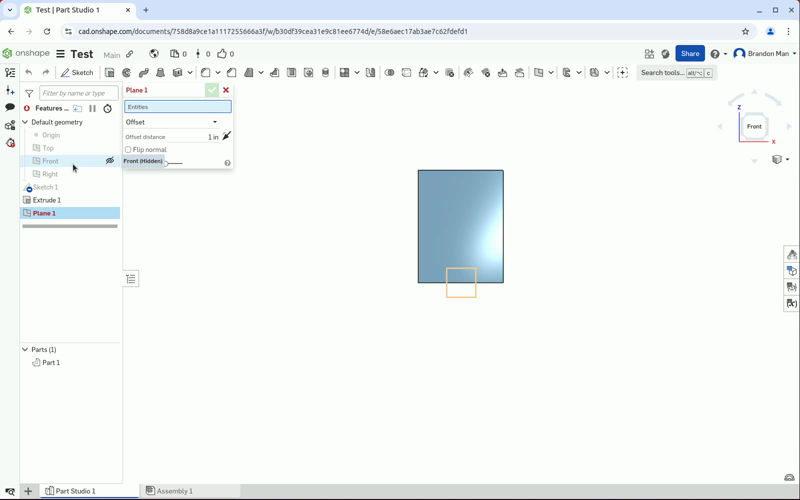
click(73, 163)
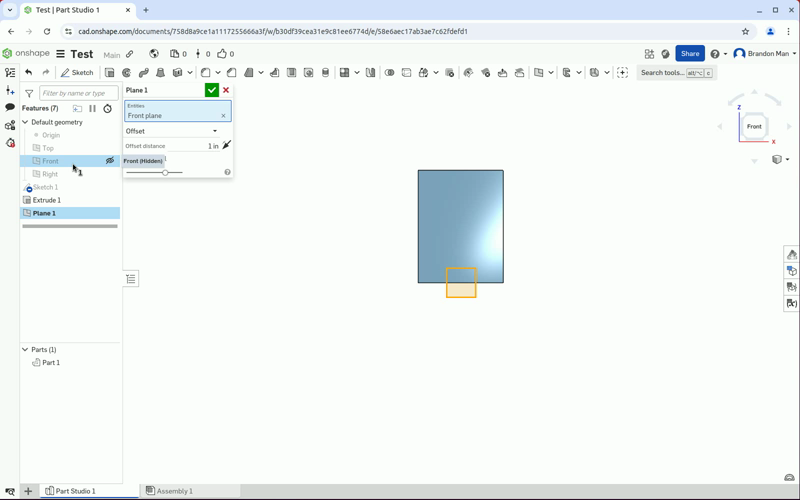
key(tab, 2)
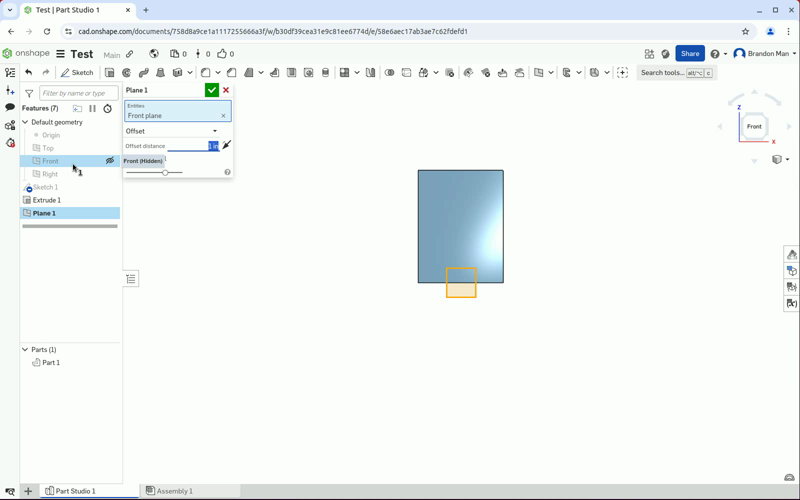
text(10.599)
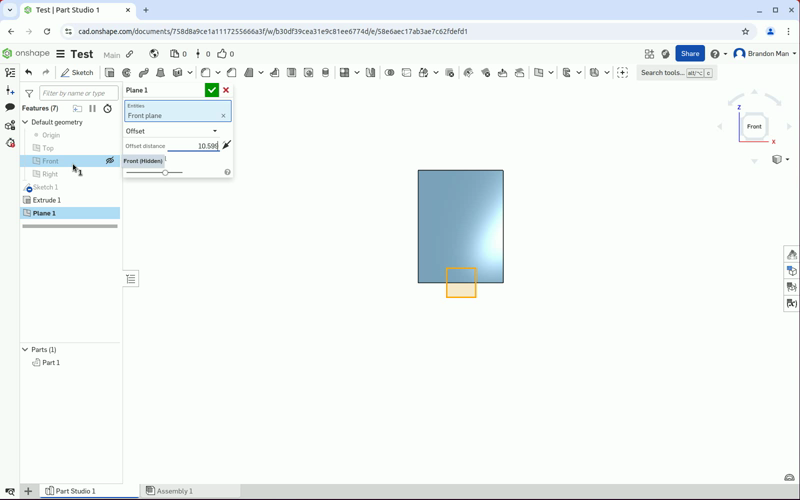
key(enter, 2)
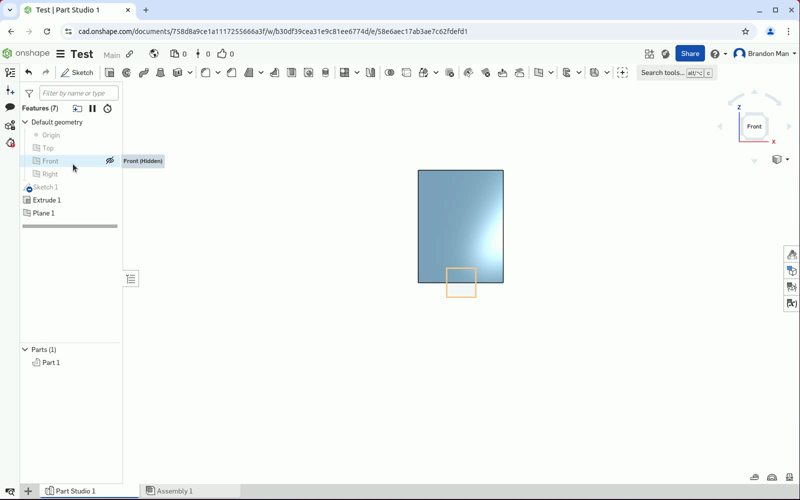
key(shift+s)
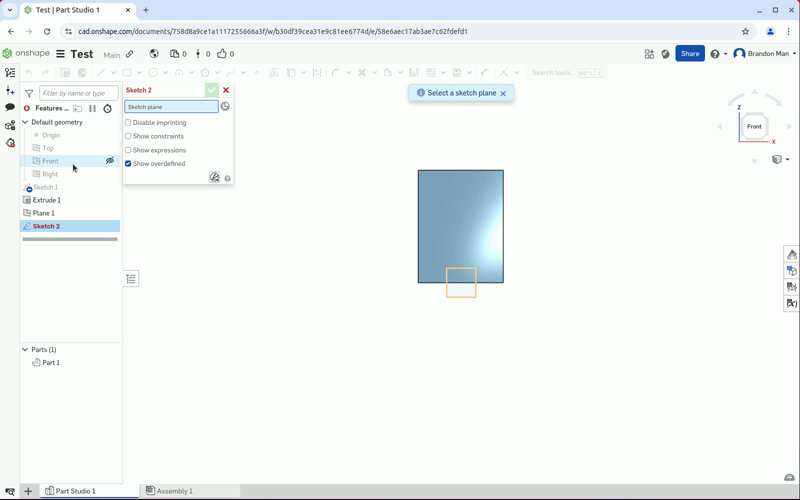
mouse_move(73, 215)
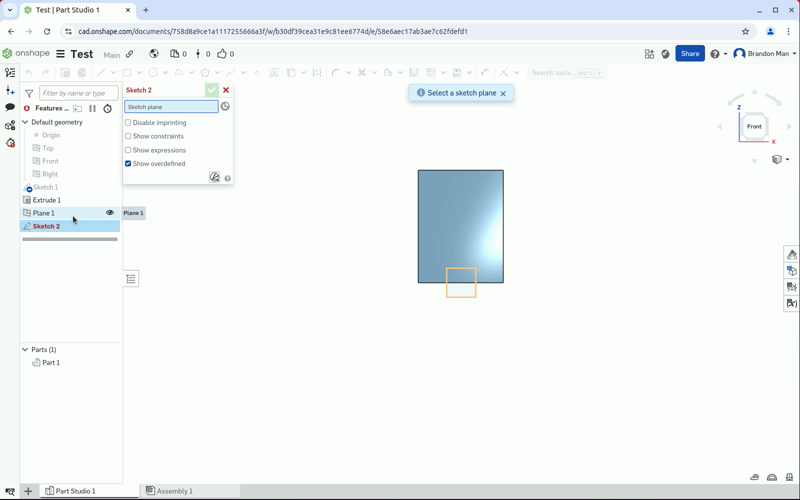
click(73, 215)
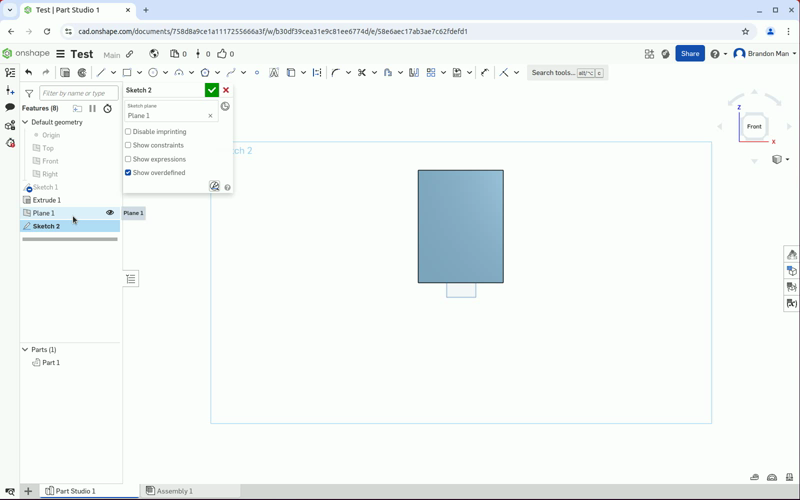
mouse_move(73, 352)
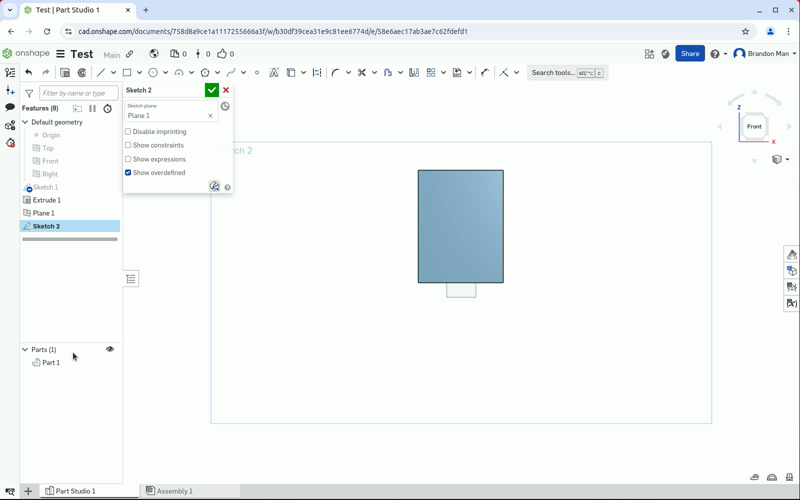
key(y)
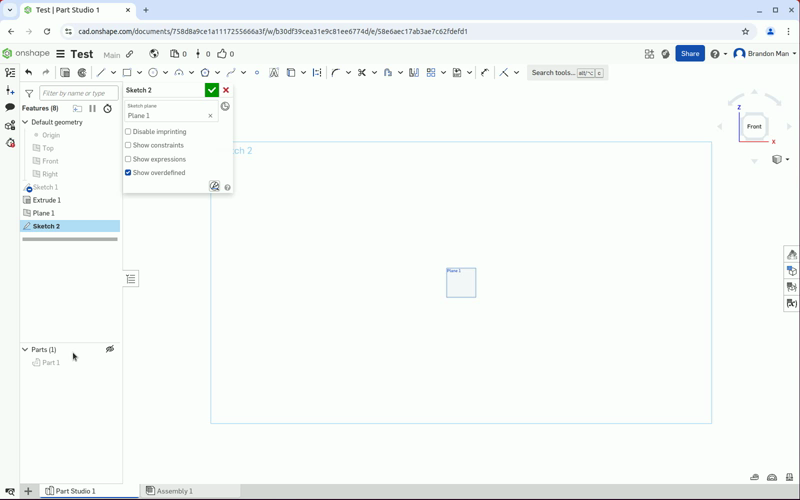
key(l)
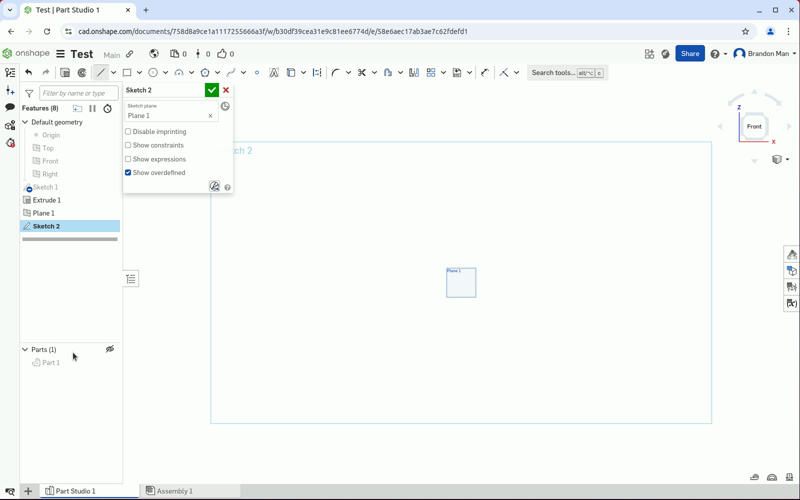
key_down(shift)
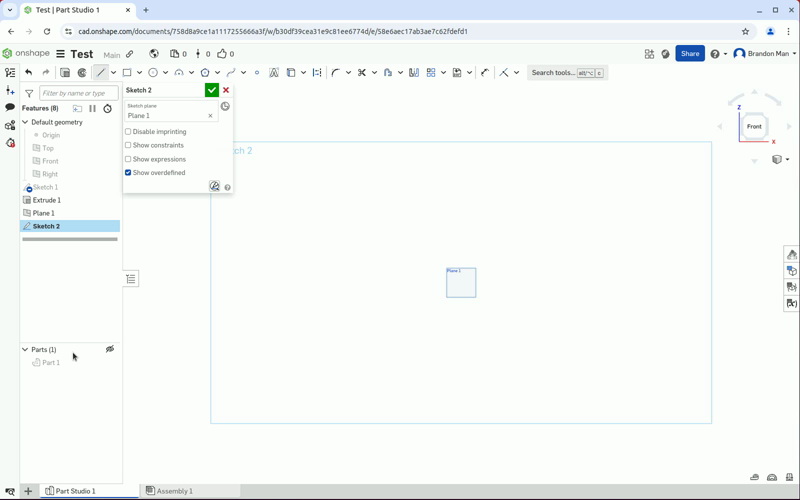
mouse_move(450, 244)
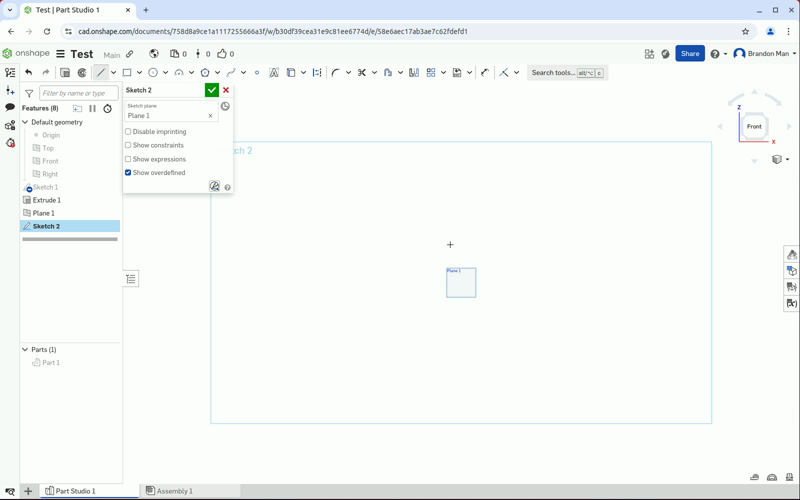
click(450, 244)
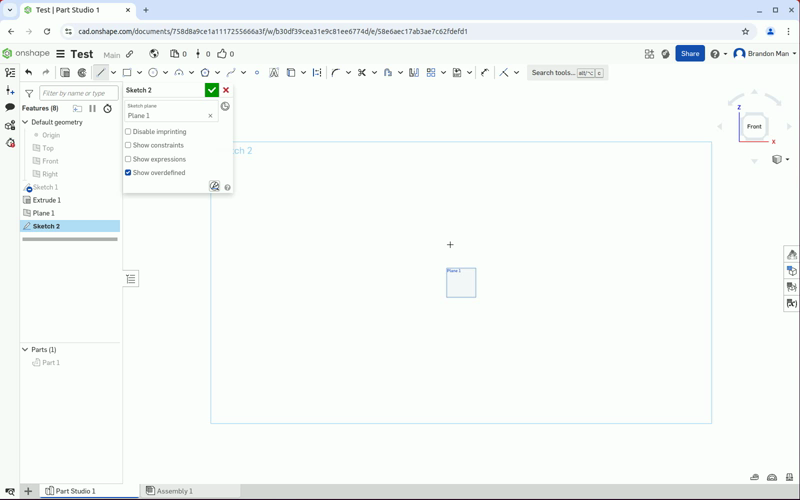
key_up(shift)
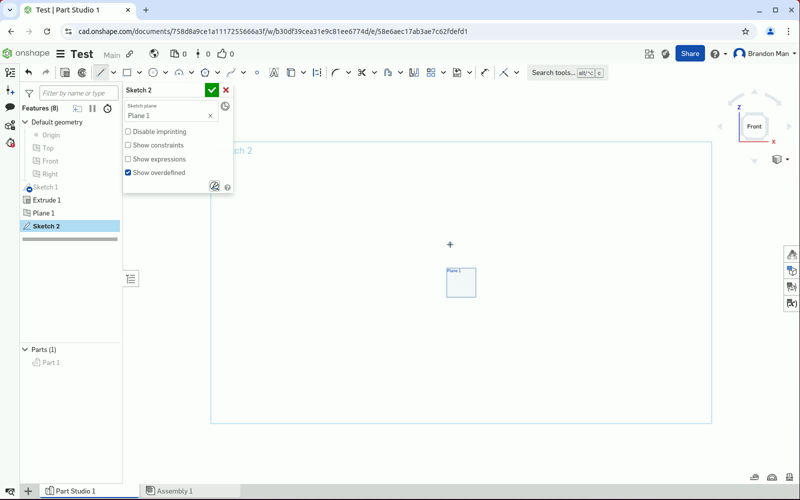
key_down(shift)
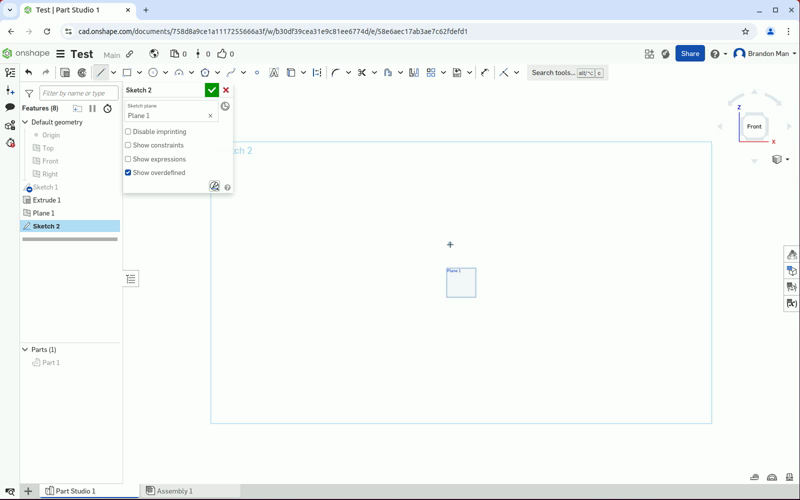
mouse_move(480, 244)
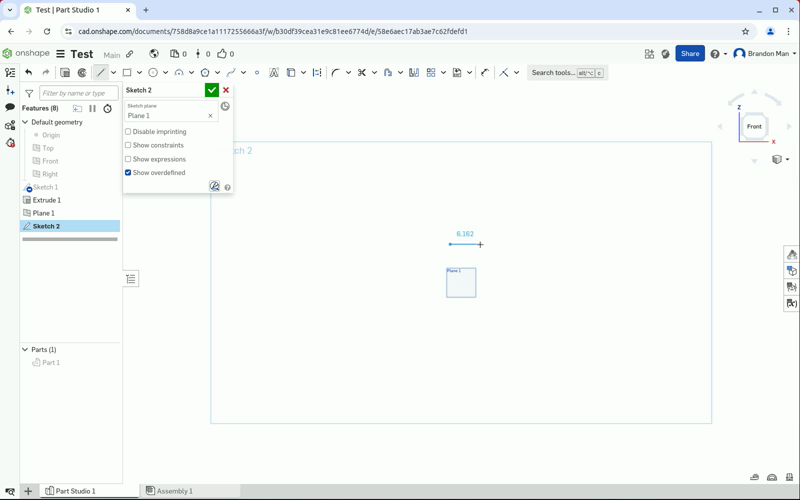
mouse_move(457, 244)
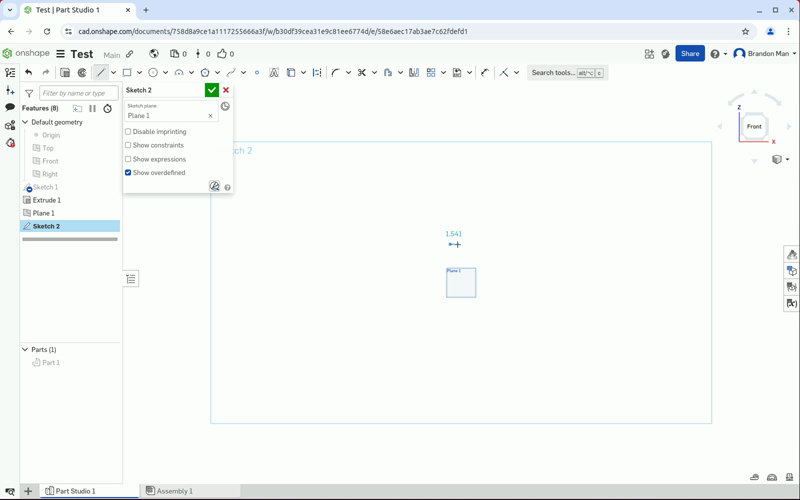
scroll(6)
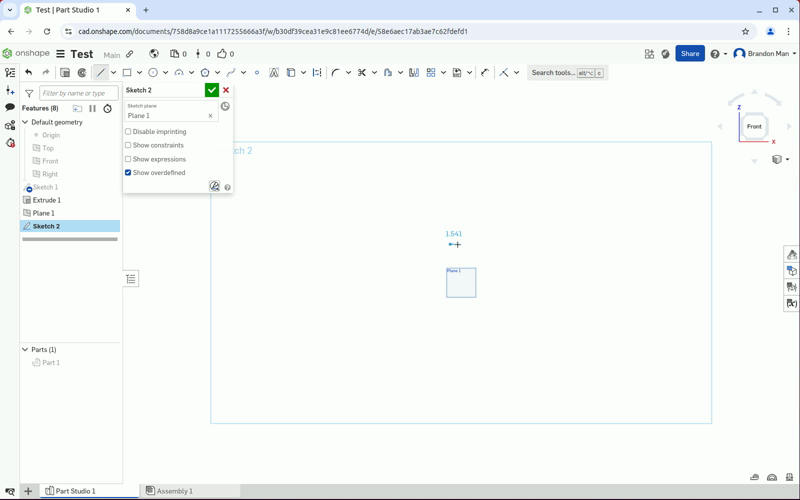
scroll(6)
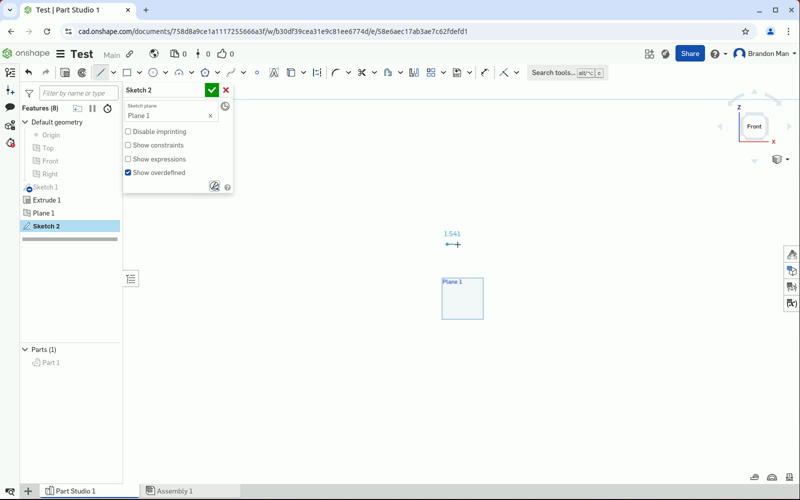
scroll(6)
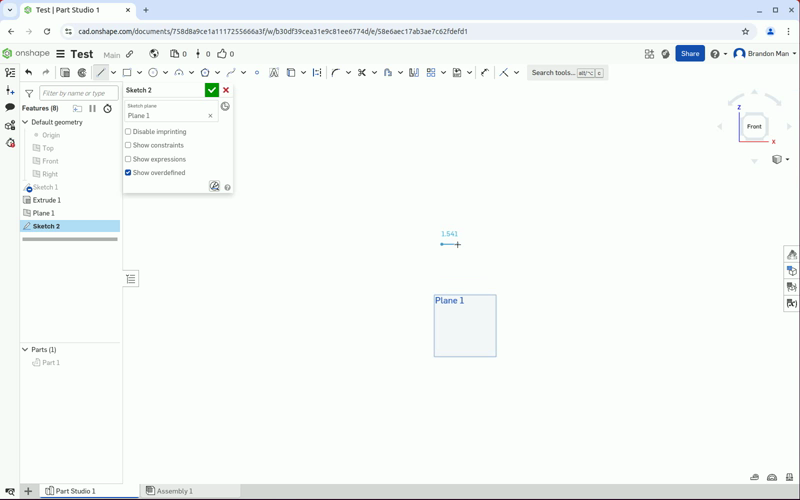
scroll(6)
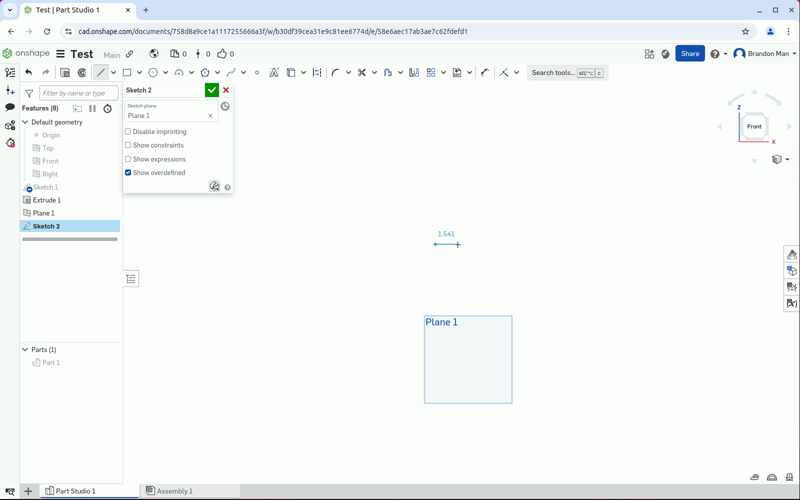
scroll(6)
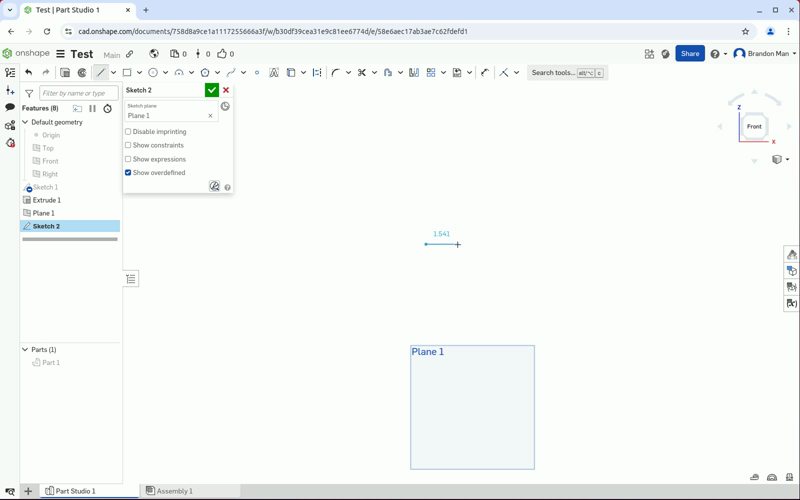
scroll(6)
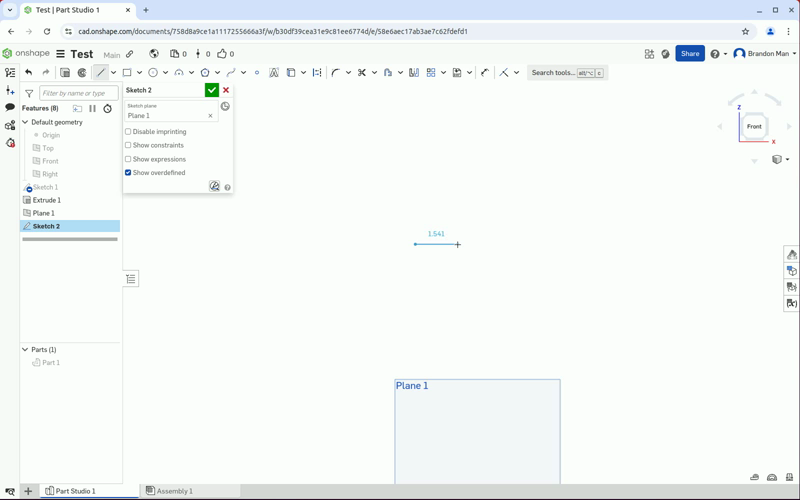
scroll(6)
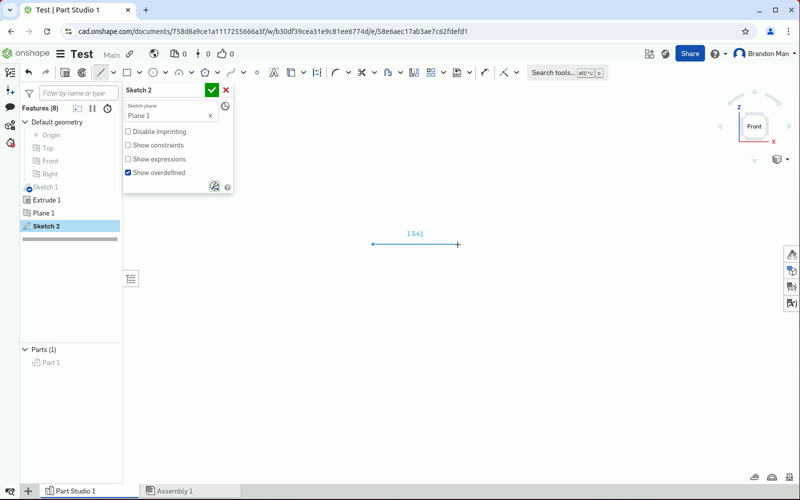
click(457, 244)
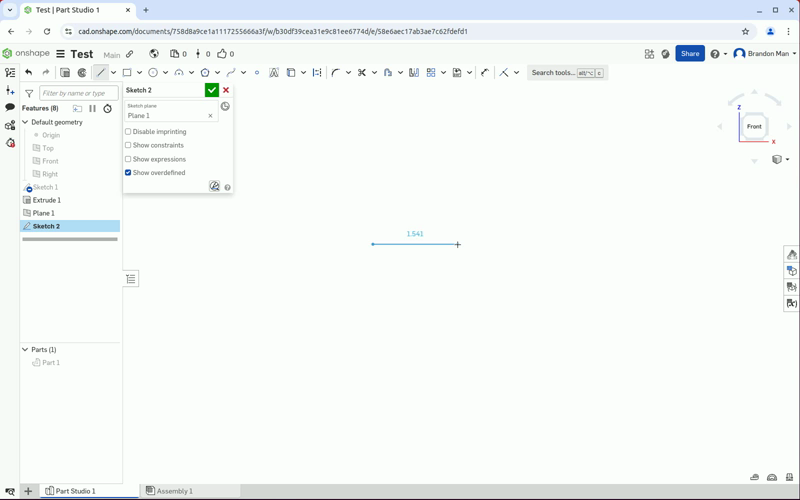
scroll(-6)
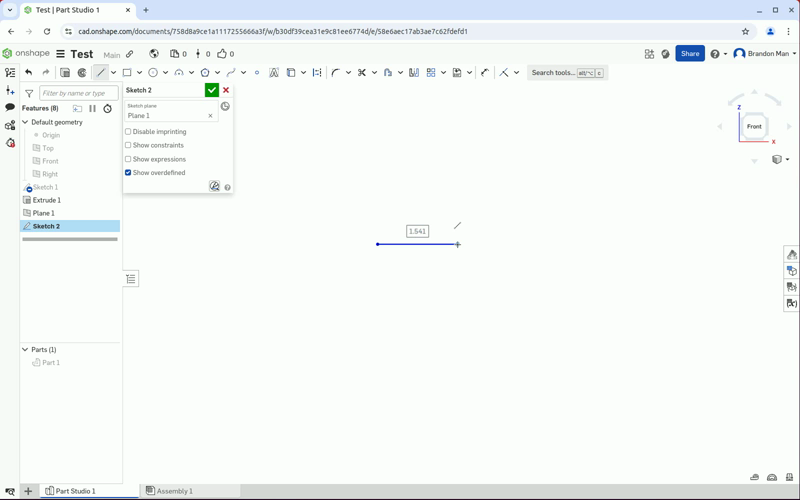
scroll(-6)
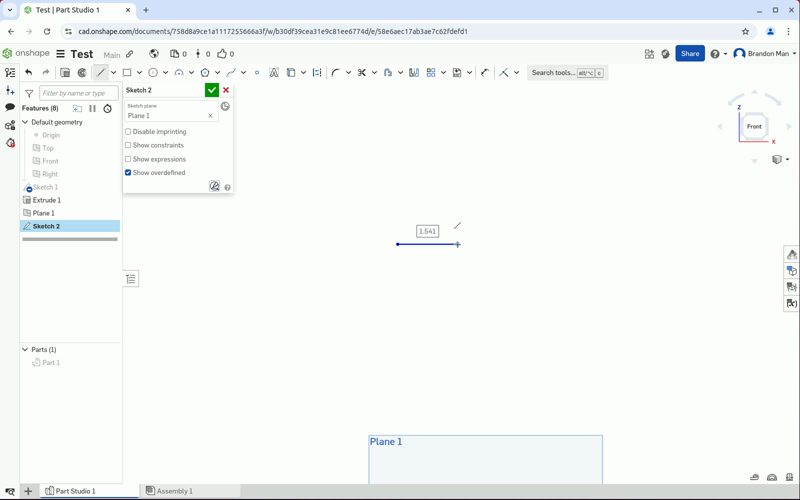
scroll(-6)
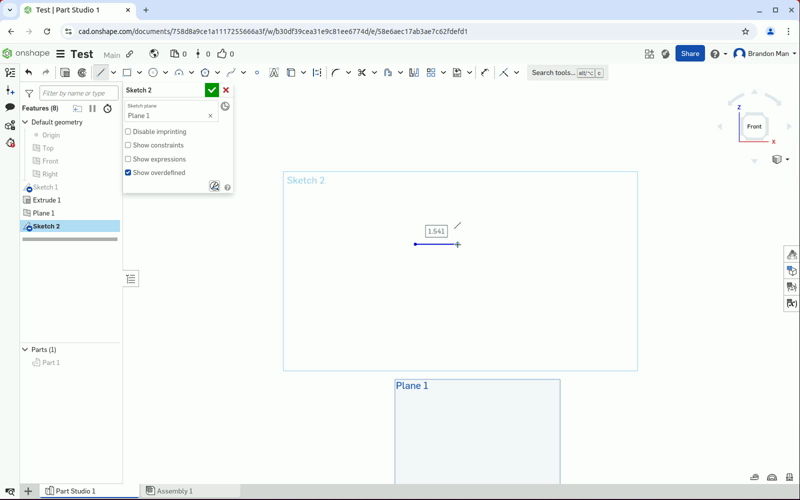
scroll(-6)
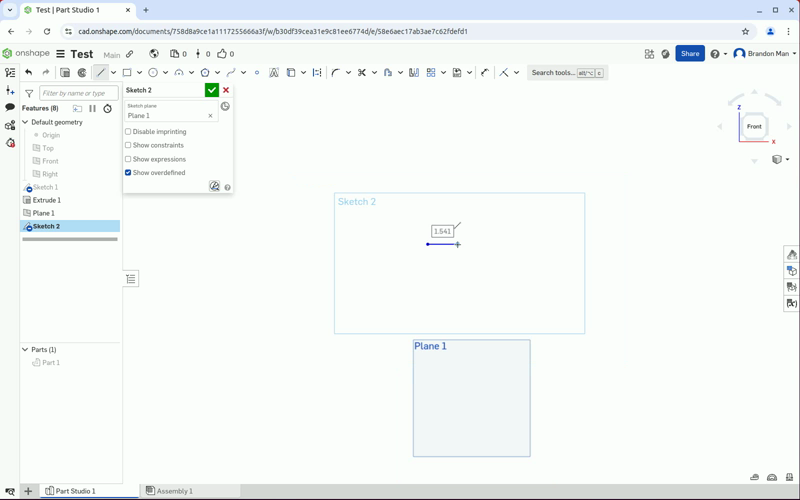
scroll(-6)
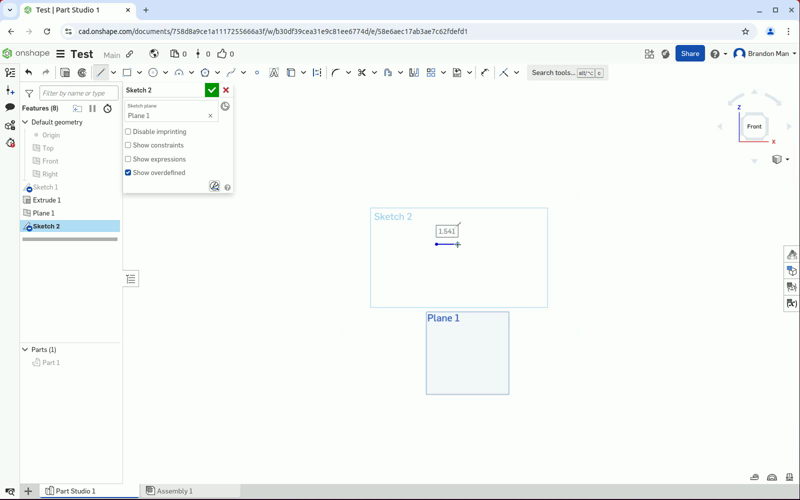
scroll(-6)
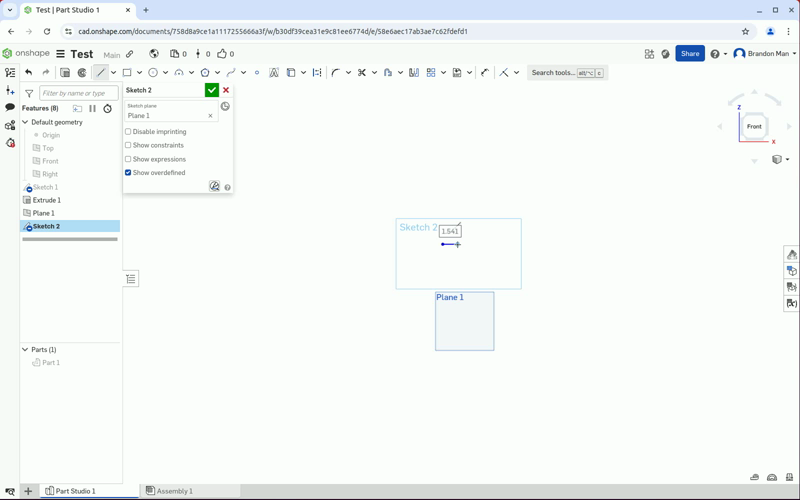
scroll(-6)
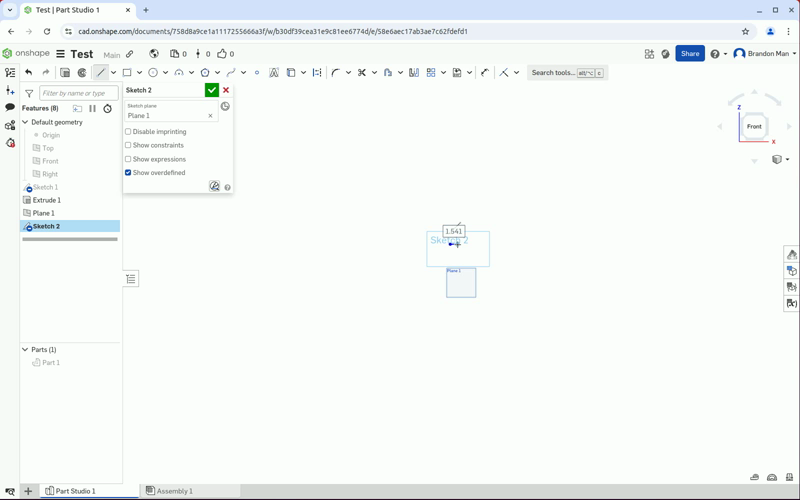
key_up(shift)
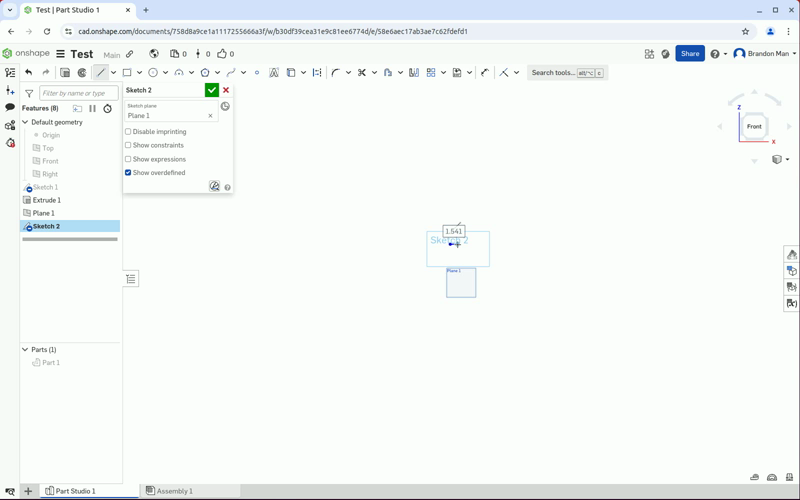
key_down(shift)
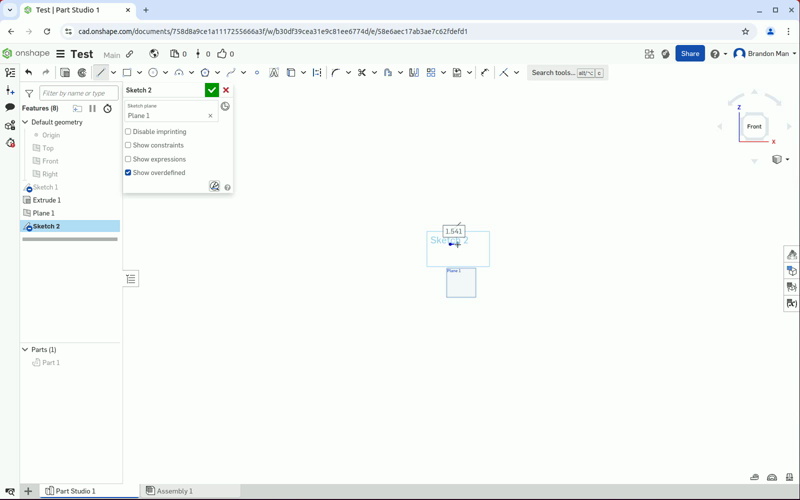
mouse_move(487, 244)
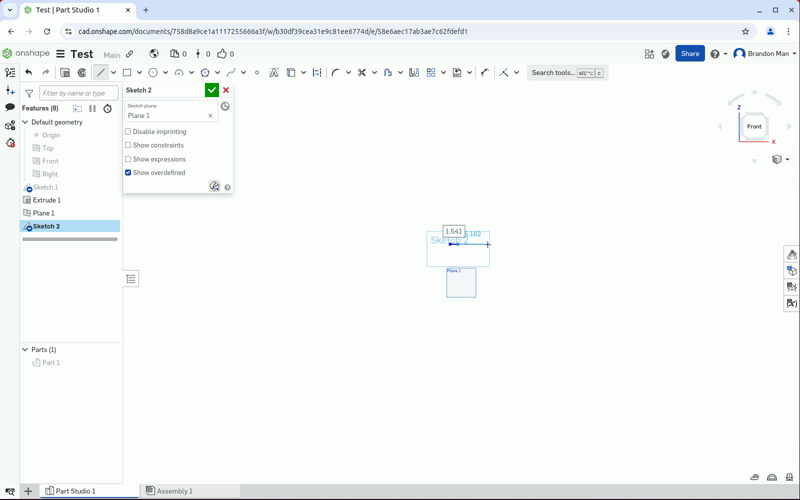
mouse_move(457, 230)
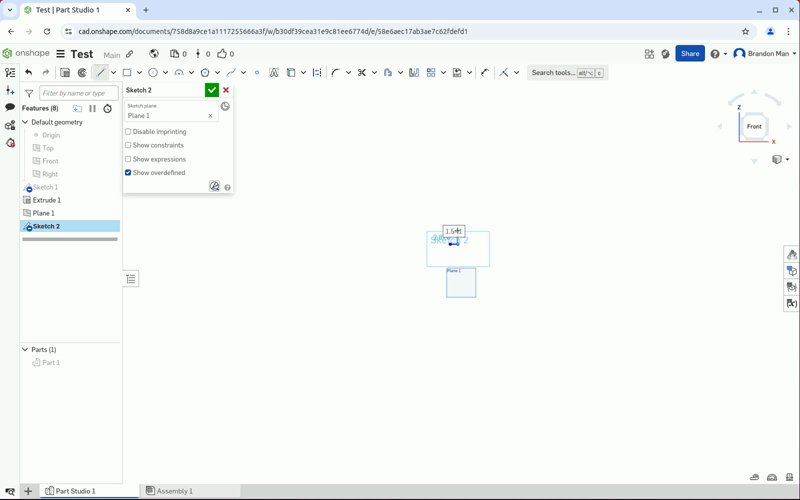
click(457, 230)
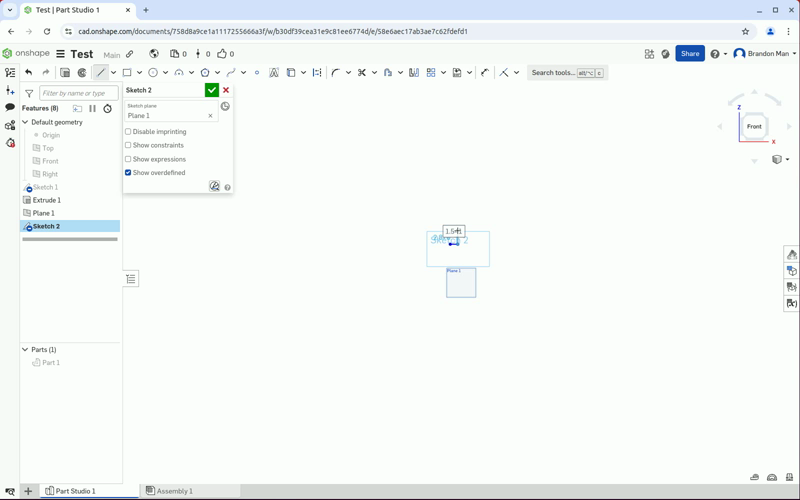
key_up(shift)
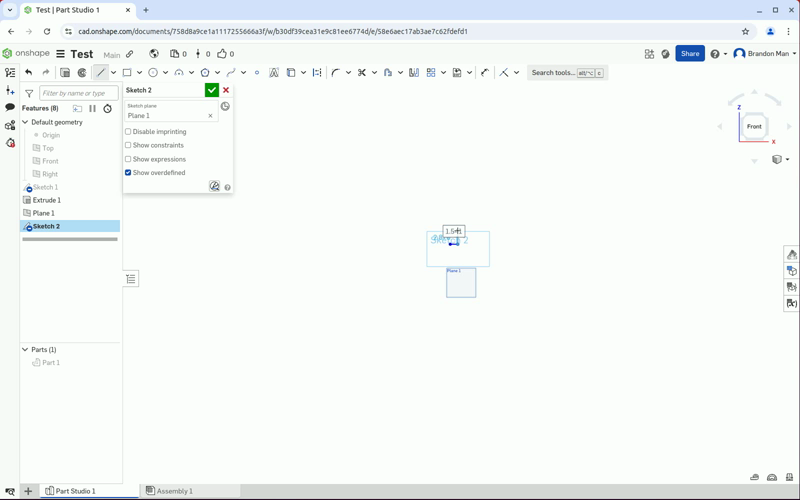
key_down(shift)
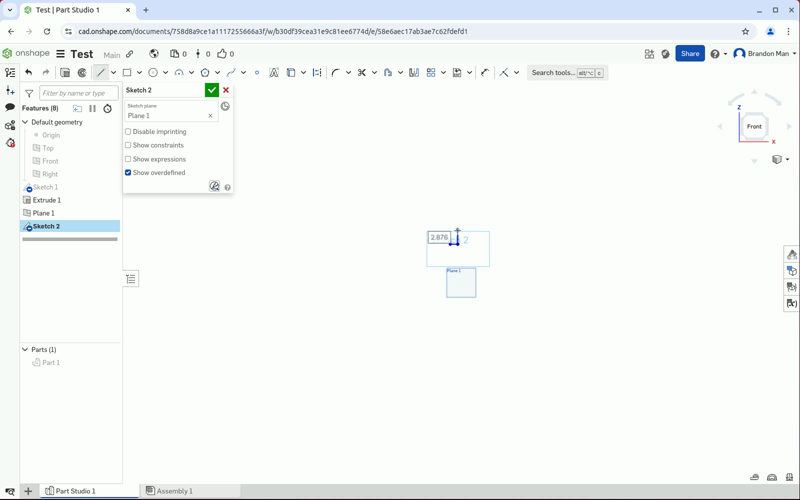
mouse_move(487, 230)
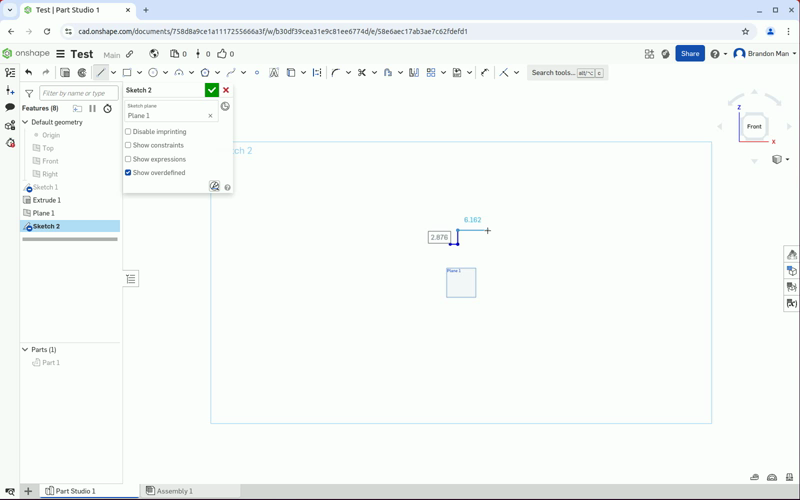
mouse_move(469, 230)
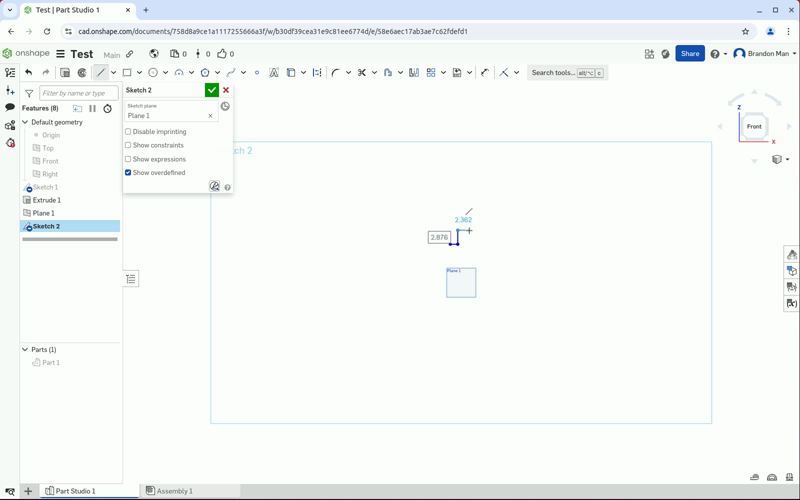
click(469, 230)
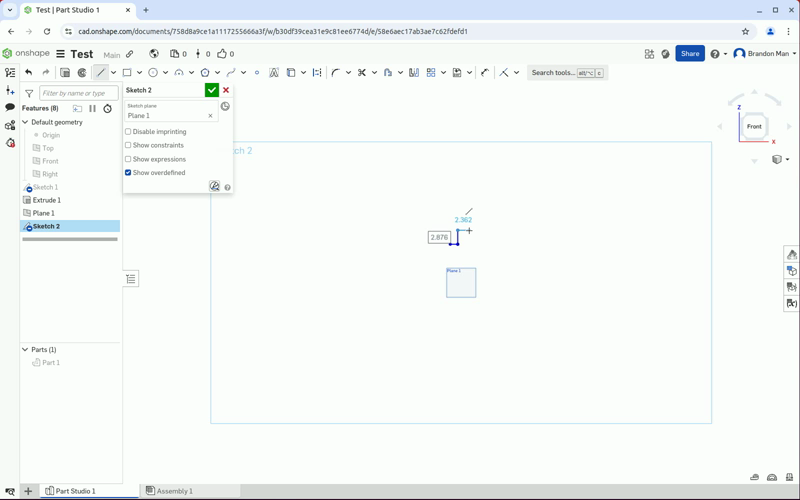
key_up(shift)
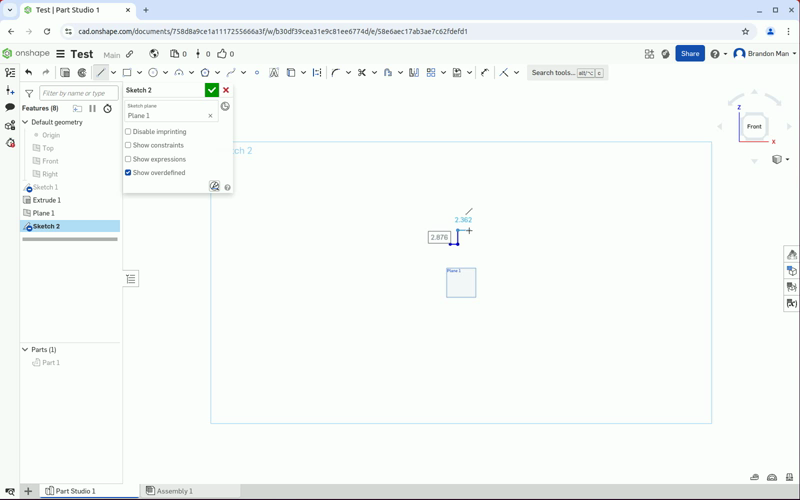
key_down(shift)
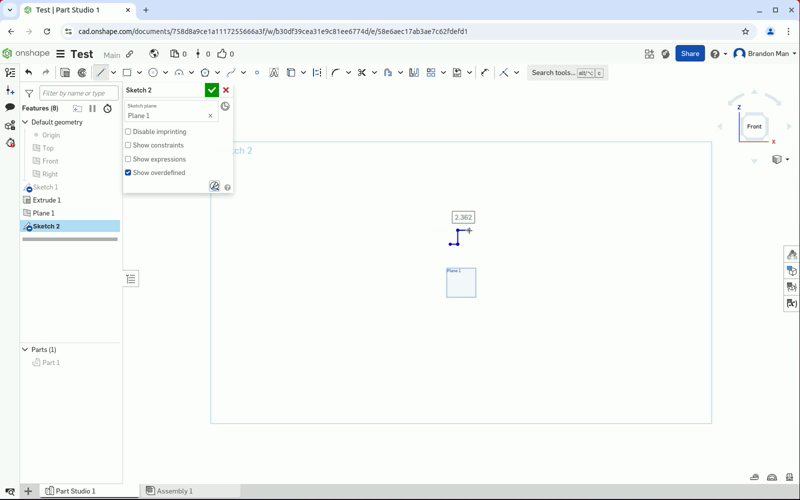
mouse_move(499, 230)
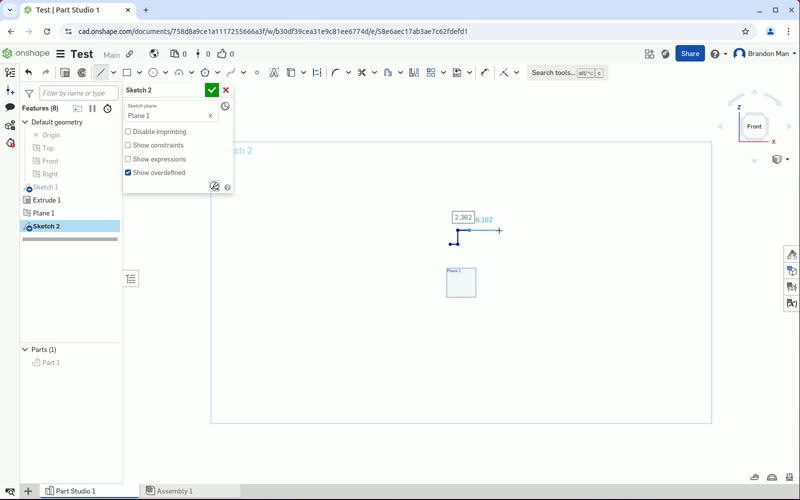
mouse_move(469, 224)
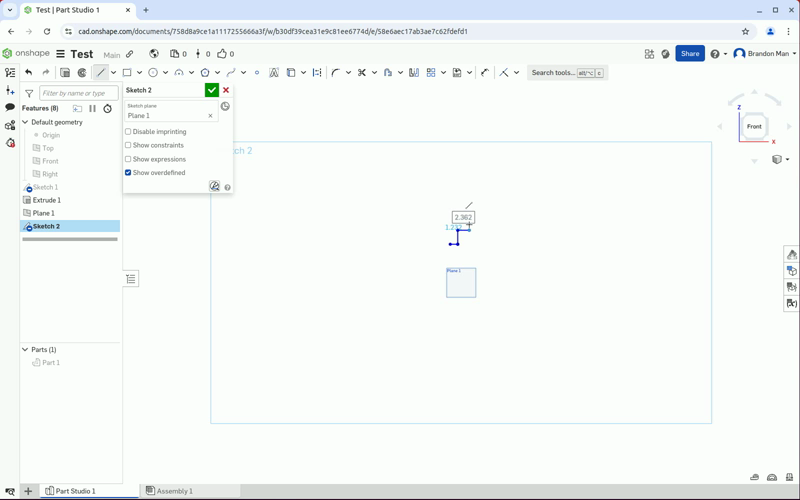
scroll(6)
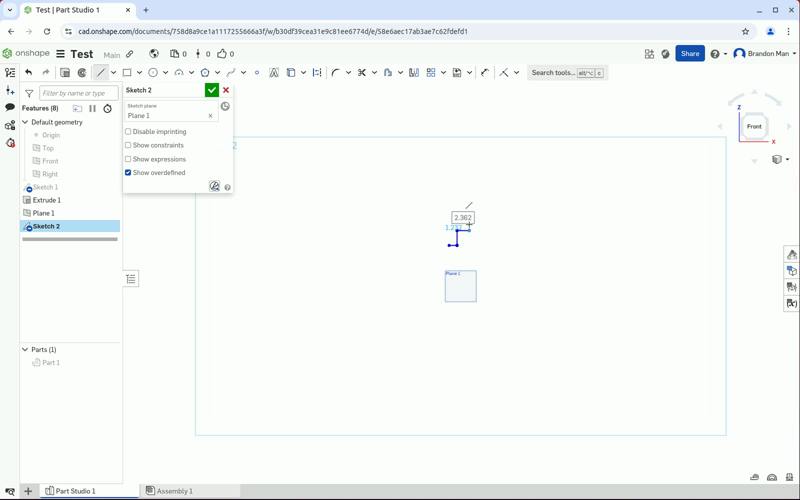
scroll(6)
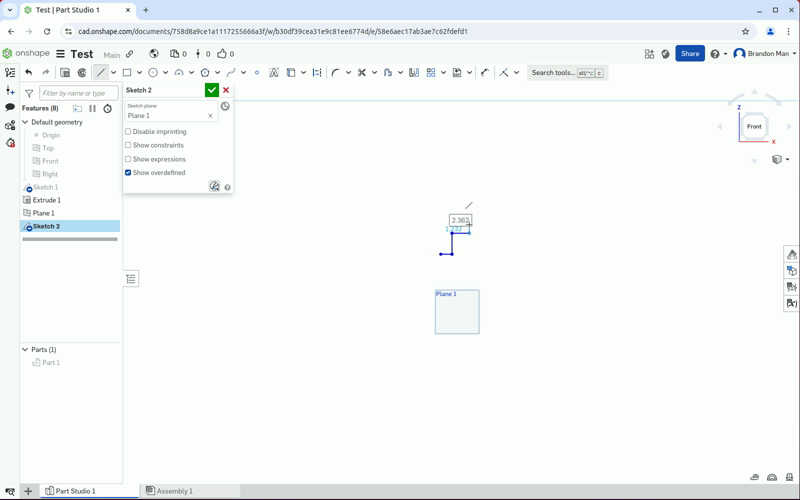
scroll(6)
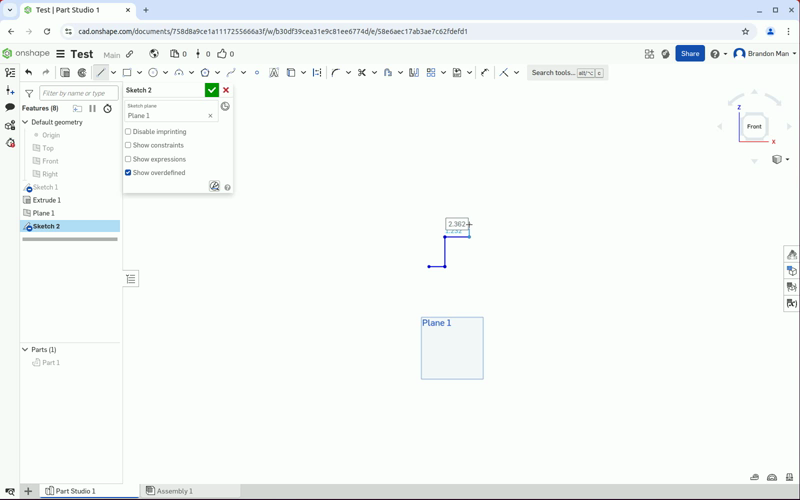
scroll(6)
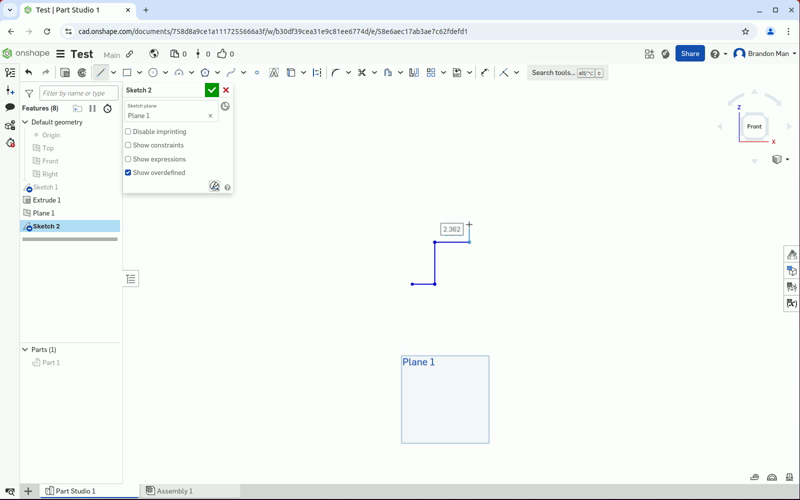
scroll(6)
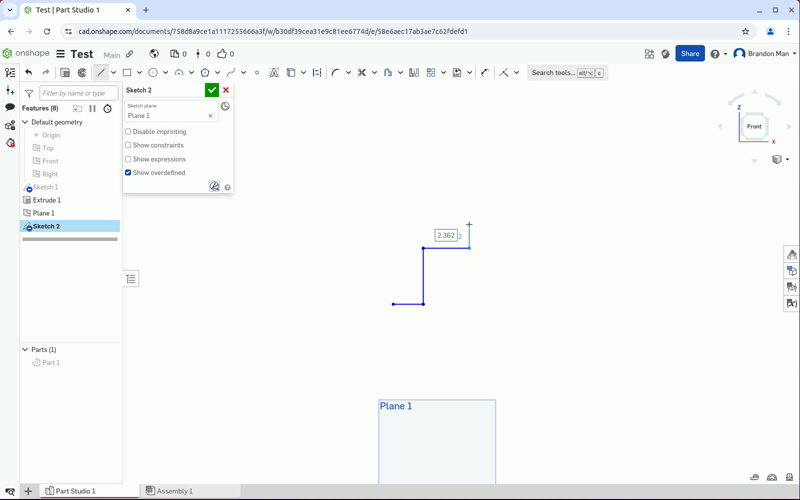
scroll(6)
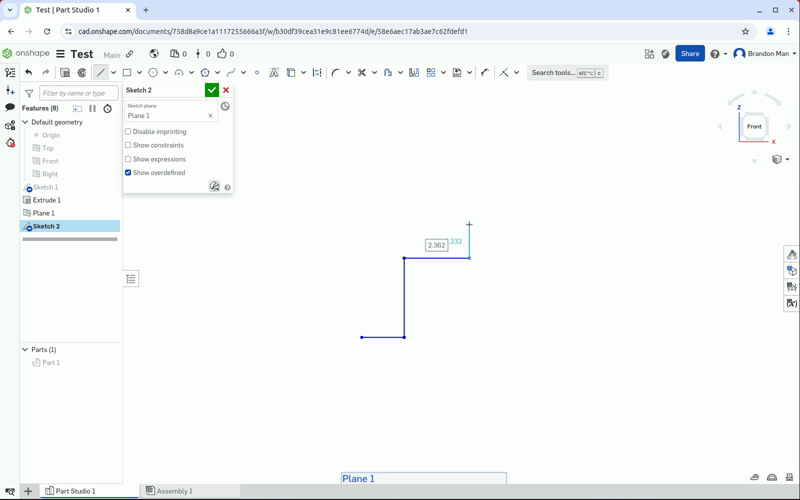
scroll(6)
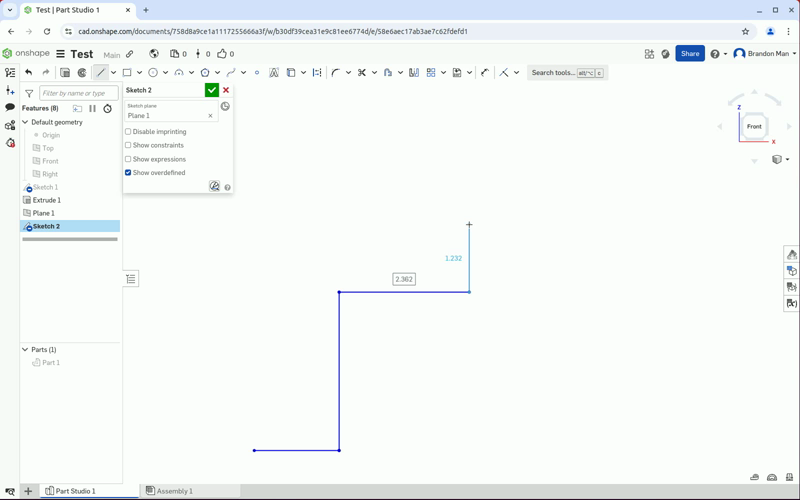
click(469, 224)
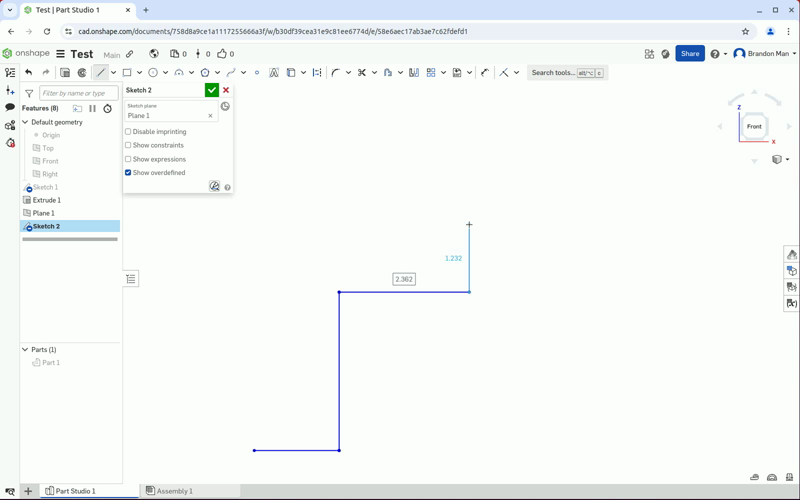
scroll(-6)
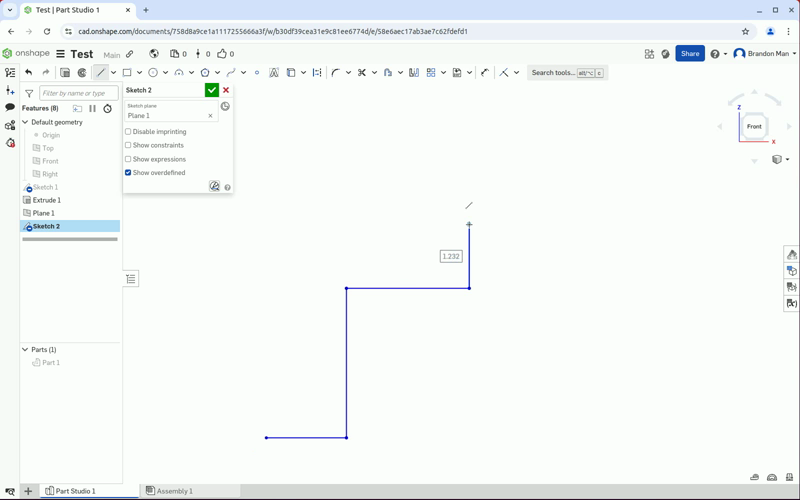
scroll(-6)
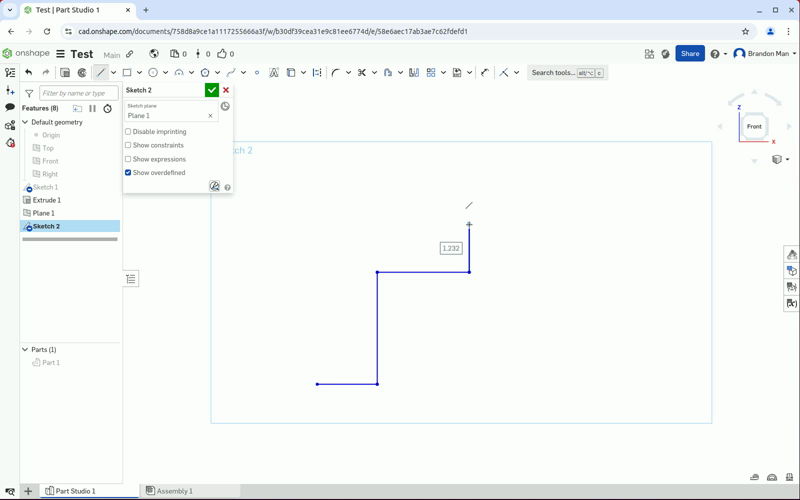
scroll(-6)
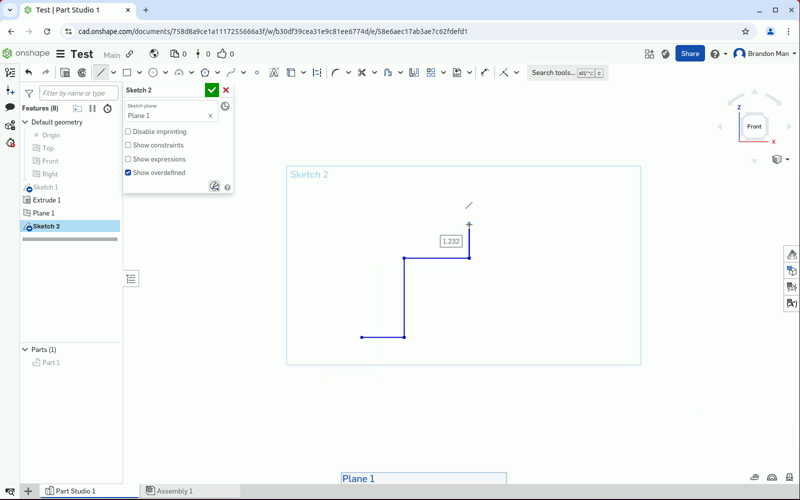
scroll(-6)
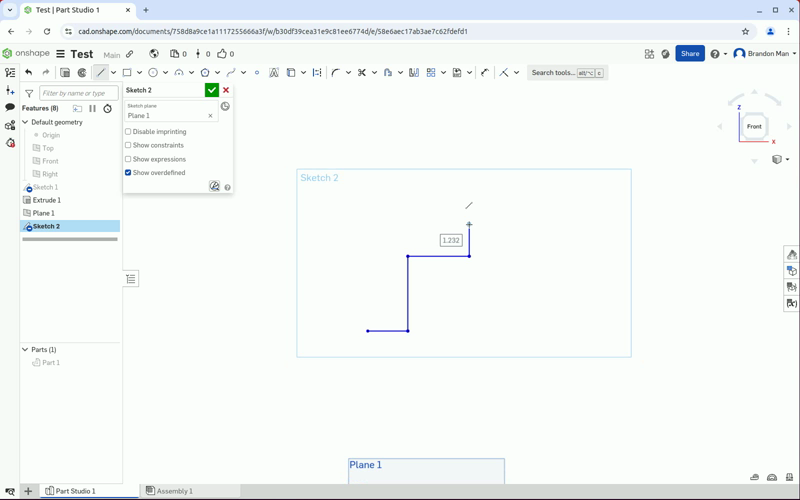
scroll(-6)
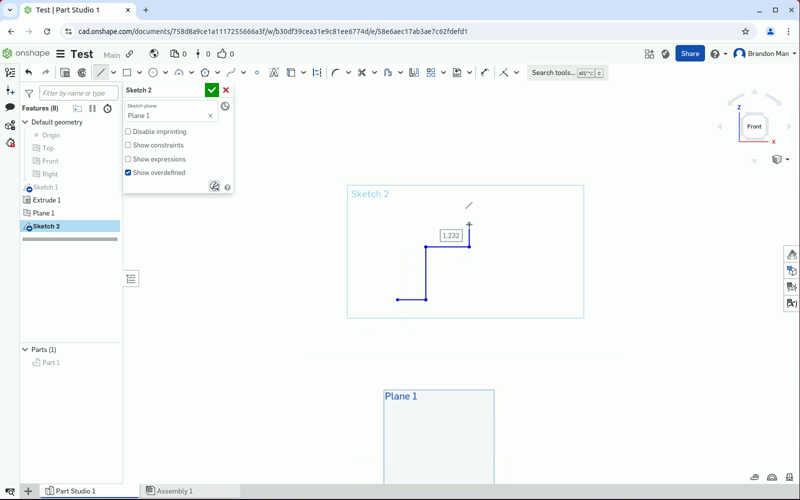
scroll(-6)
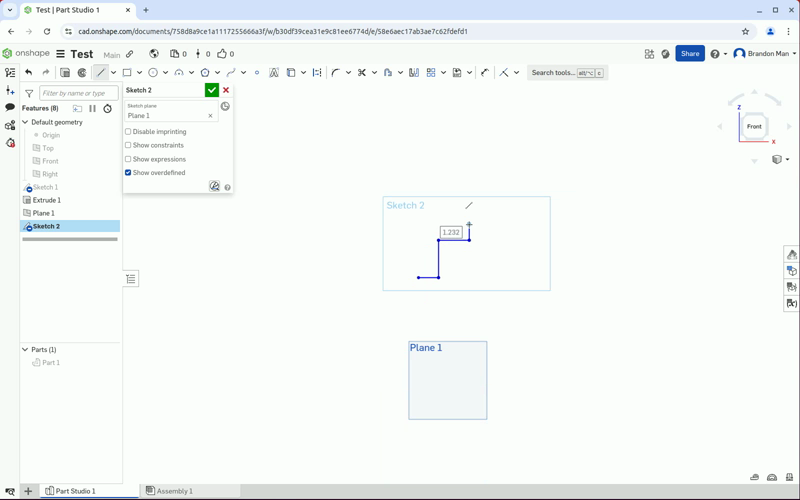
scroll(-6)
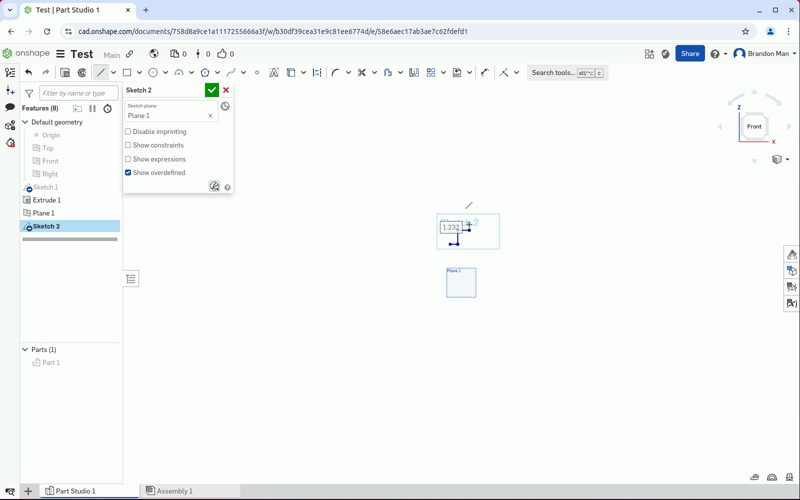
key_up(shift)
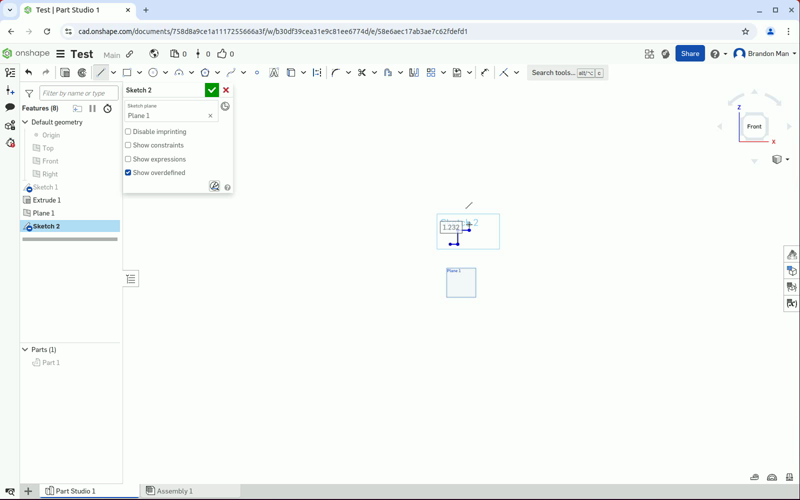
key_down(shift)
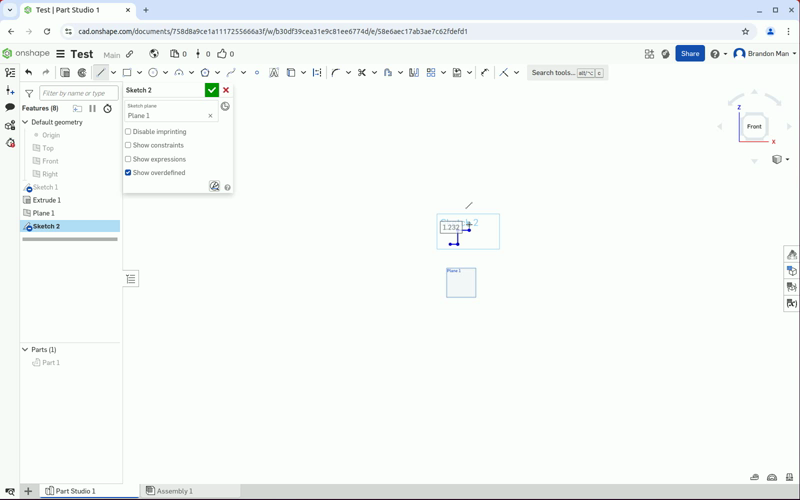
mouse_move(499, 224)
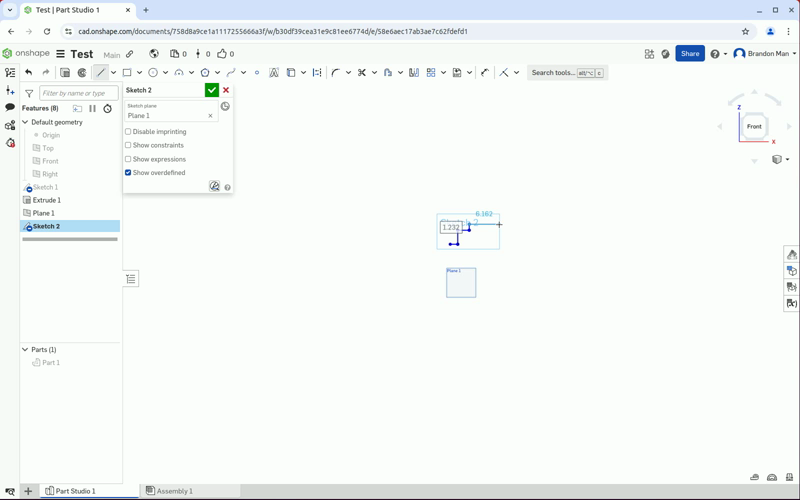
mouse_move(457, 224)
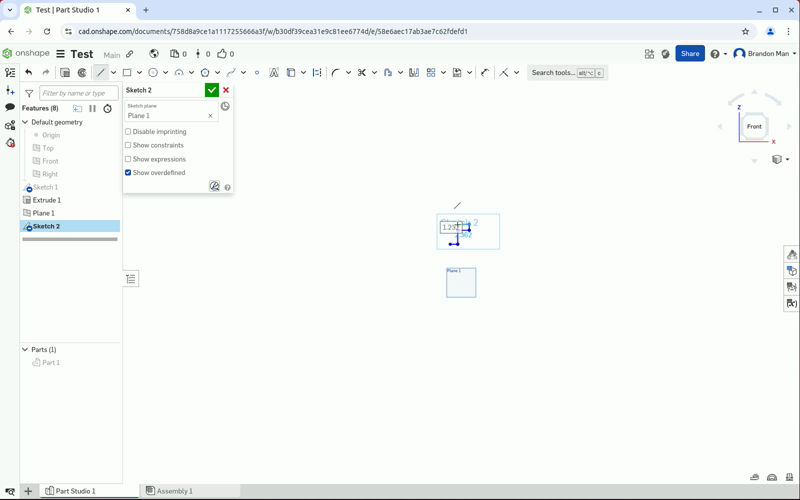
click(457, 224)
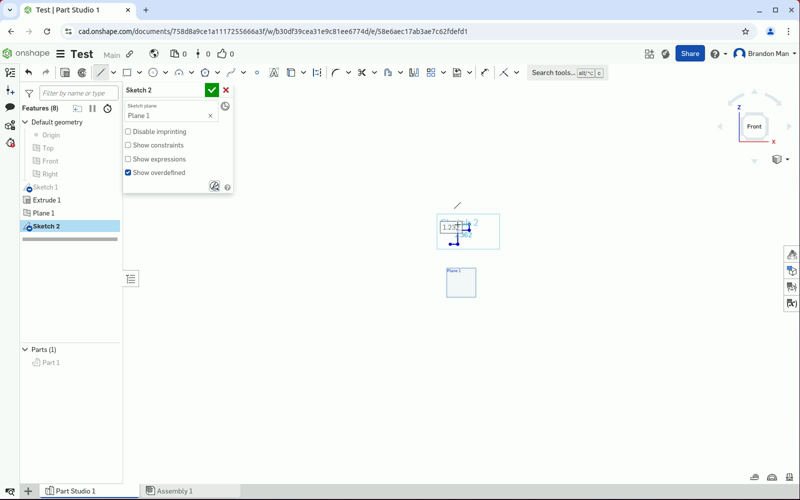
key_up(shift)
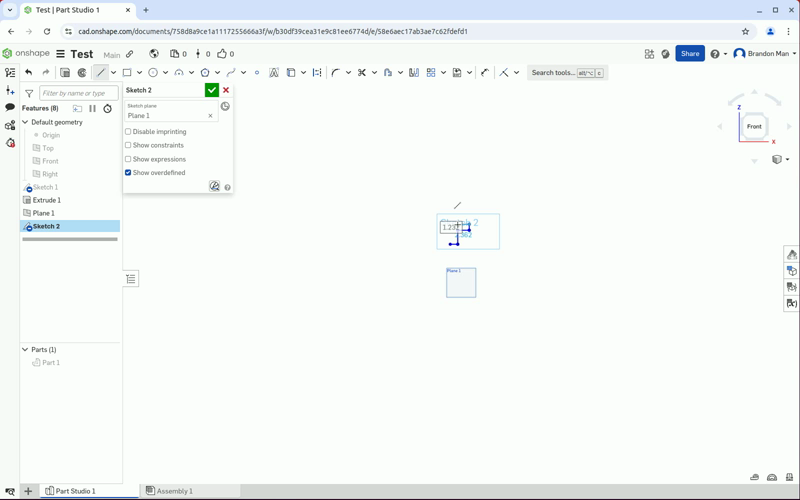
key_down(shift)
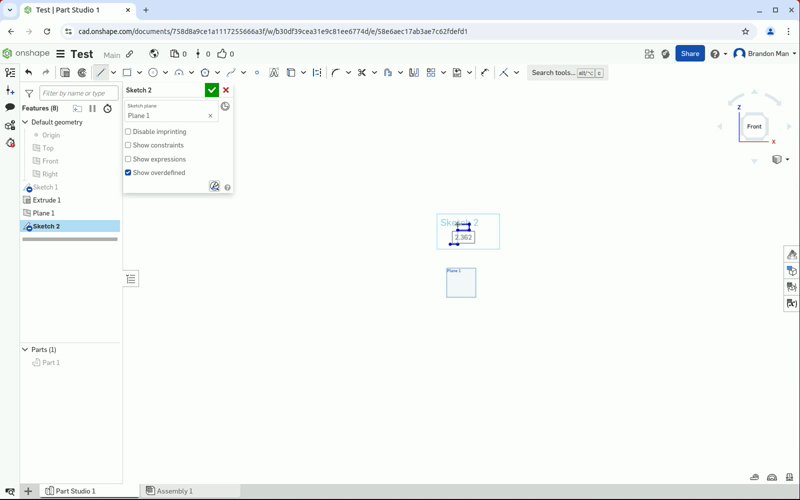
mouse_move(487, 224)
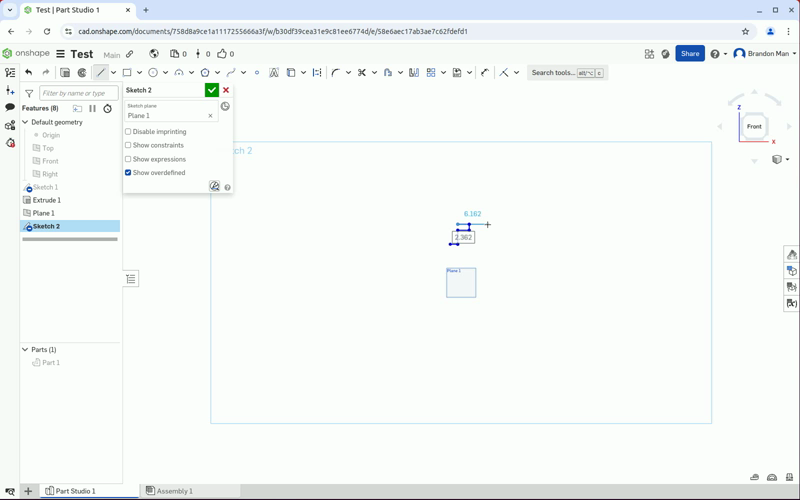
mouse_move(457, 215)
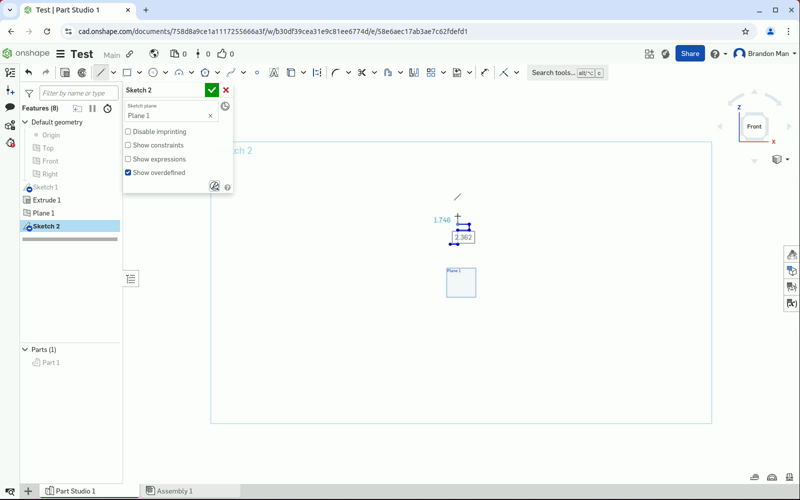
click(457, 215)
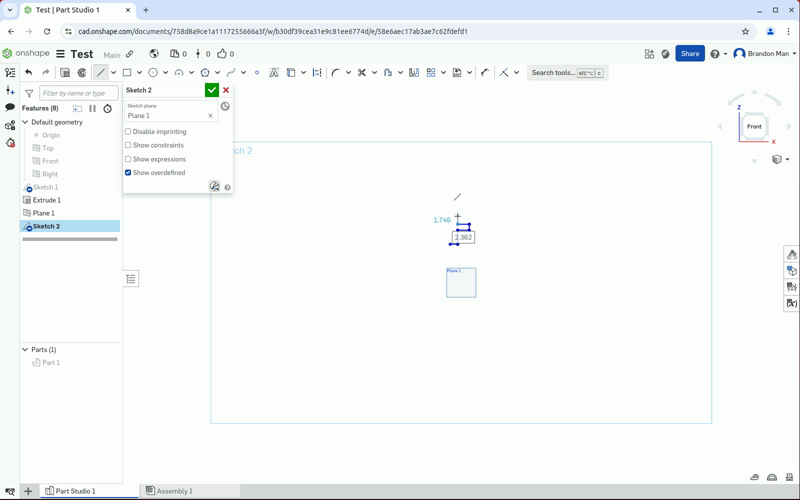
key_up(shift)
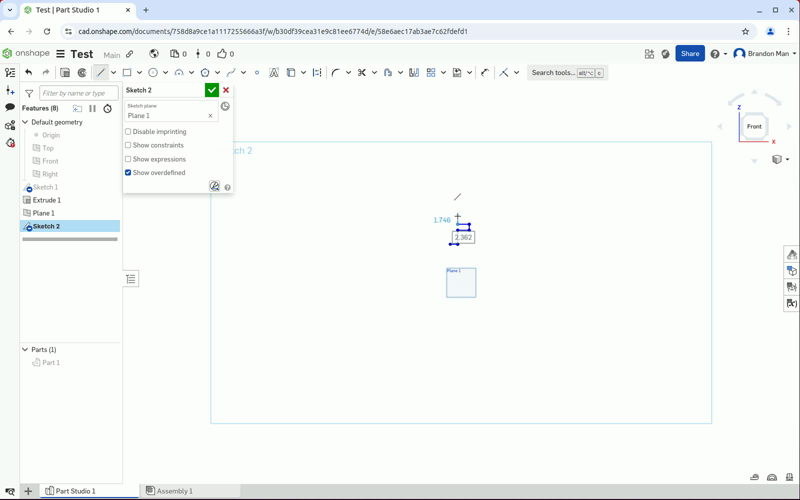
key_down(shift)
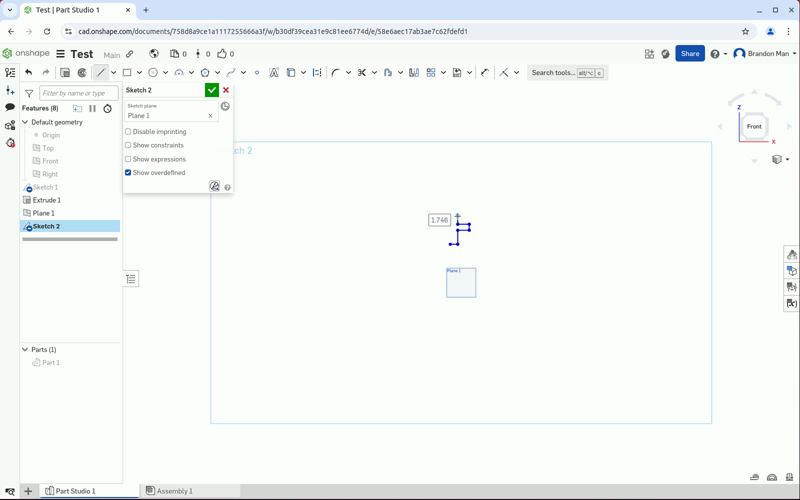
mouse_move(487, 215)
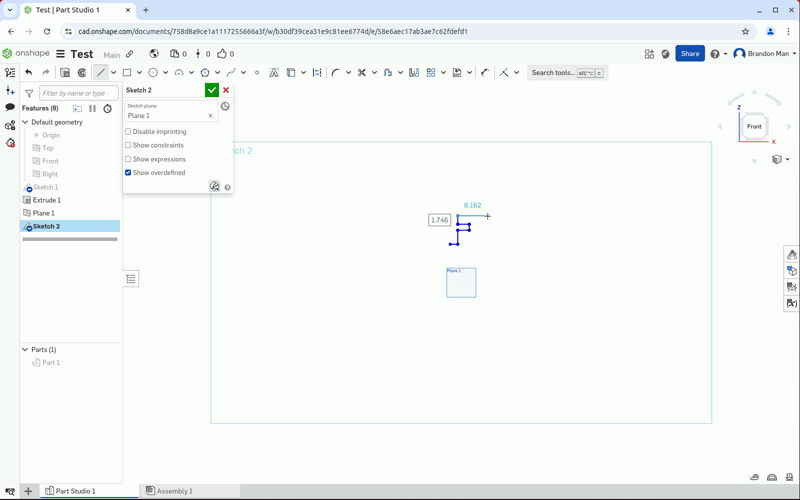
mouse_move(470, 215)
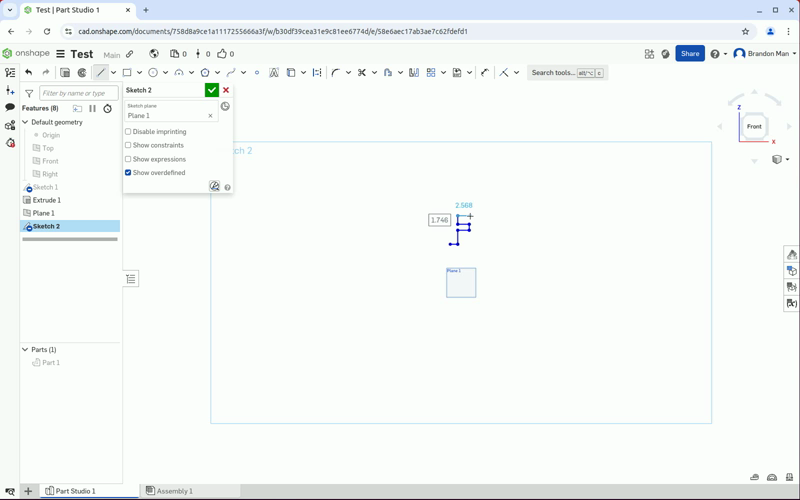
click(470, 215)
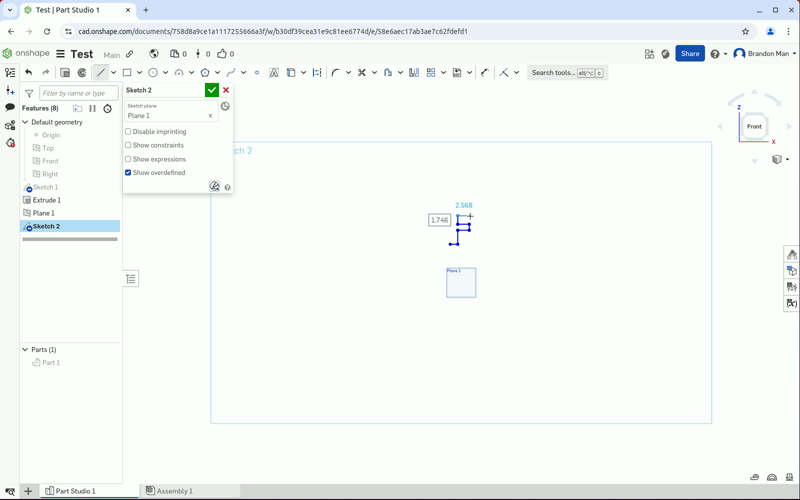
key_up(shift)
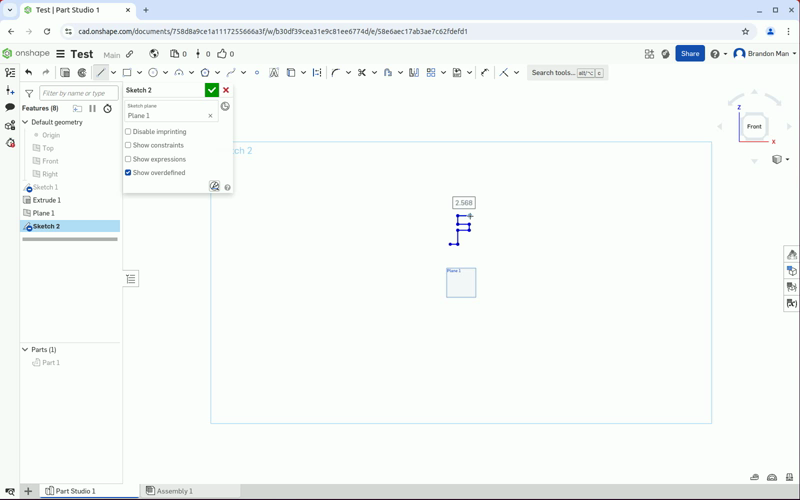
key_down(shift)
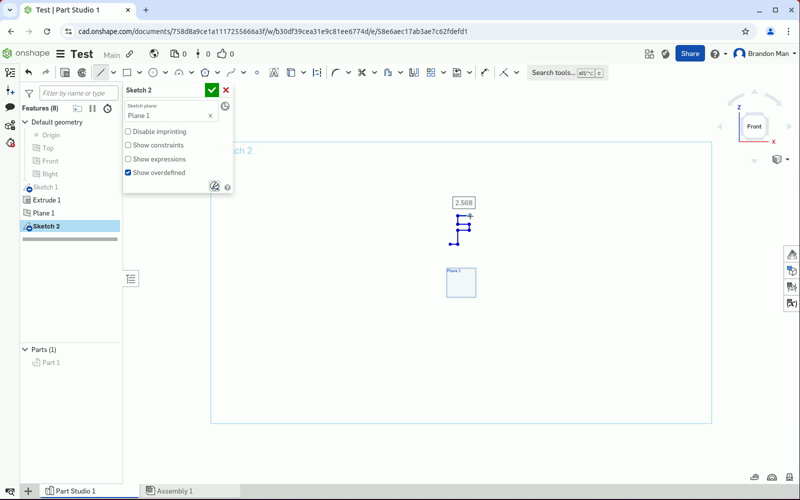
mouse_move(500, 215)
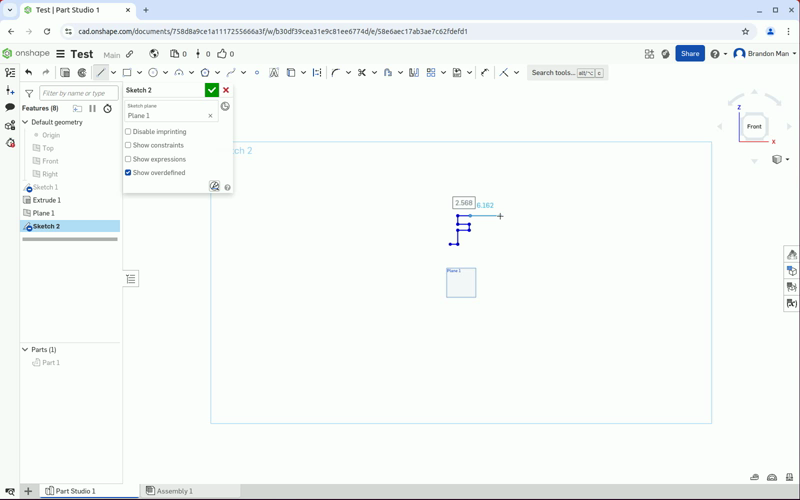
mouse_move(470, 209)
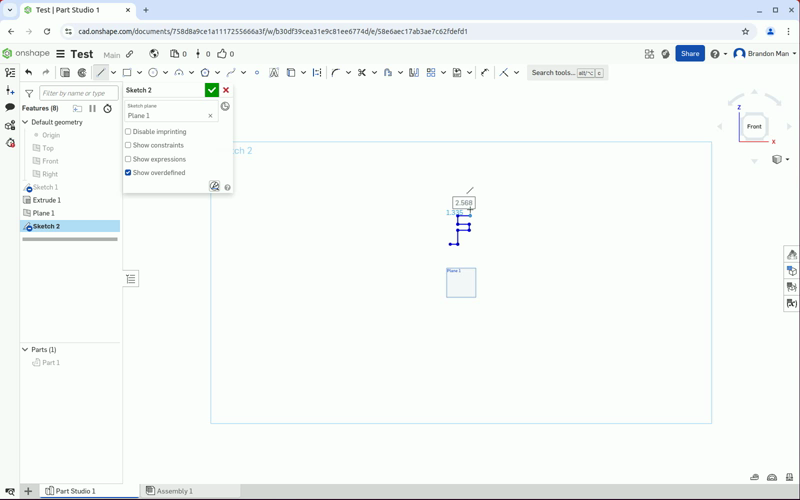
scroll(6)
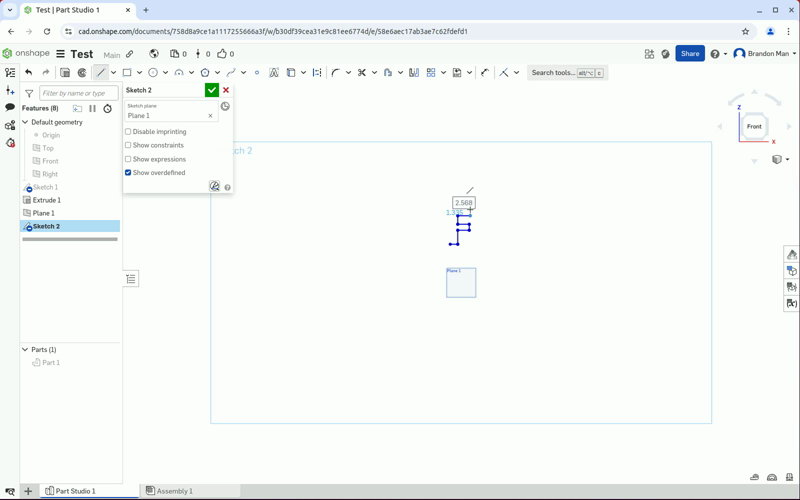
scroll(6)
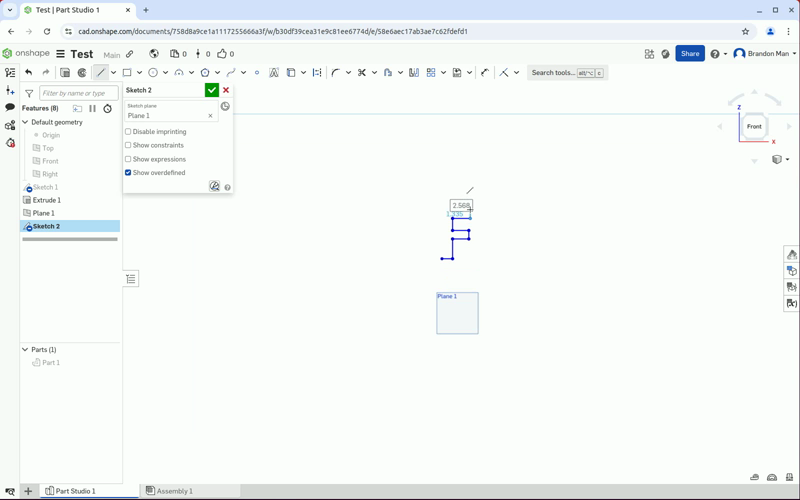
scroll(6)
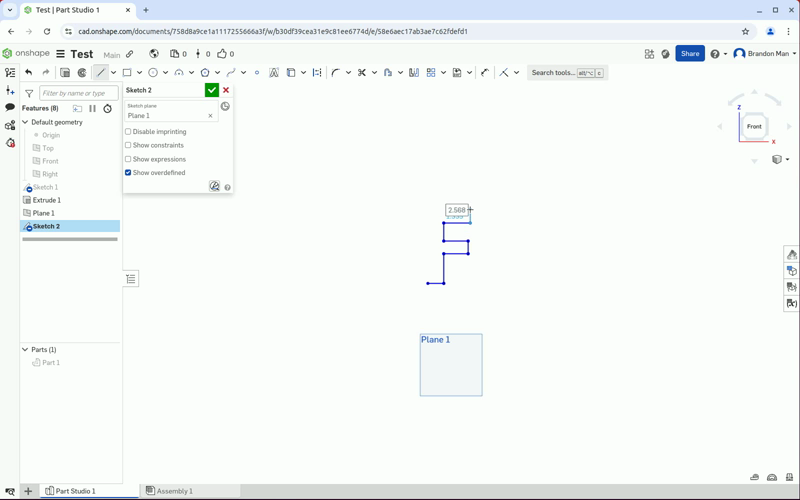
scroll(6)
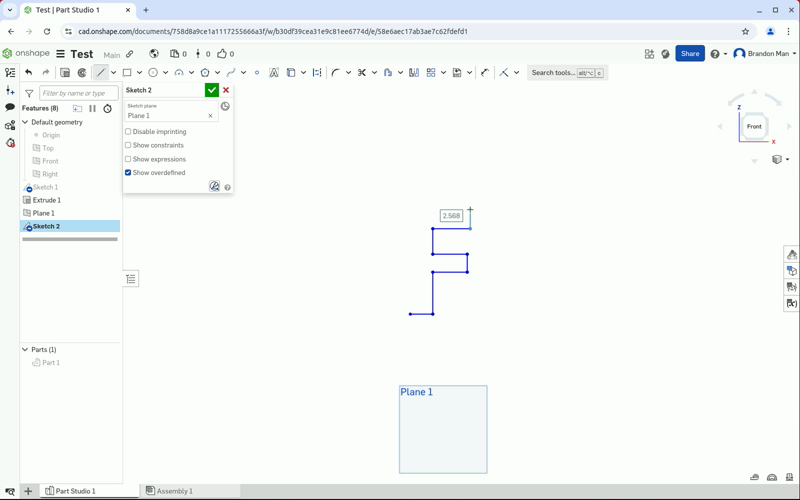
scroll(6)
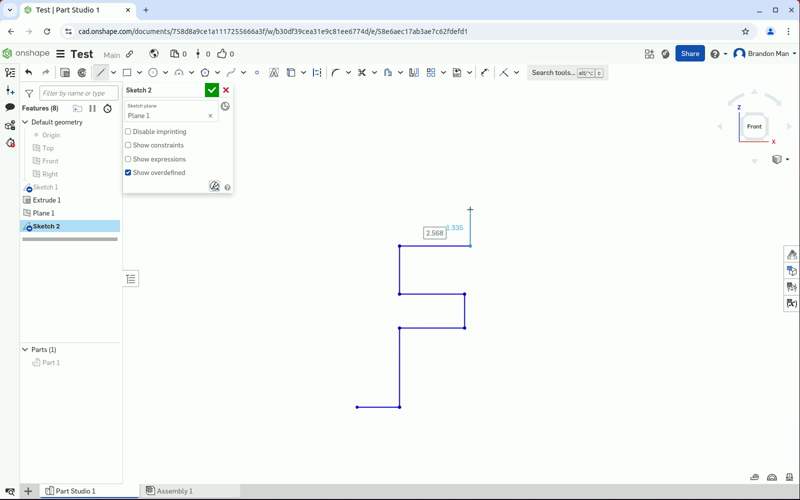
scroll(6)
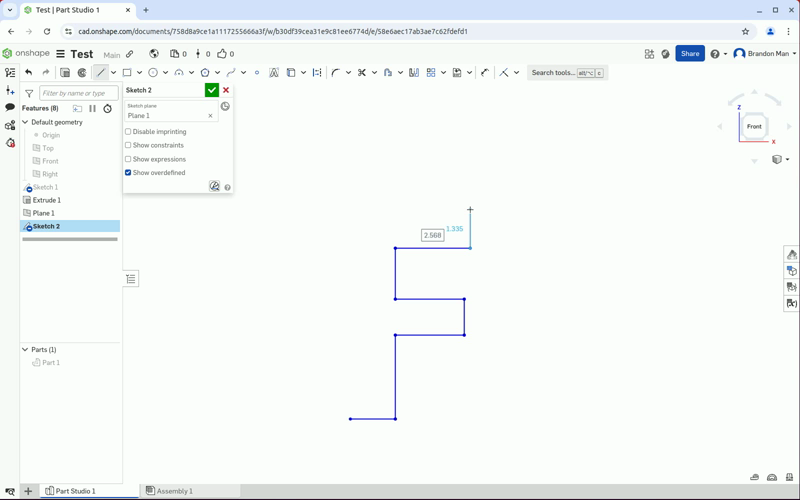
scroll(6)
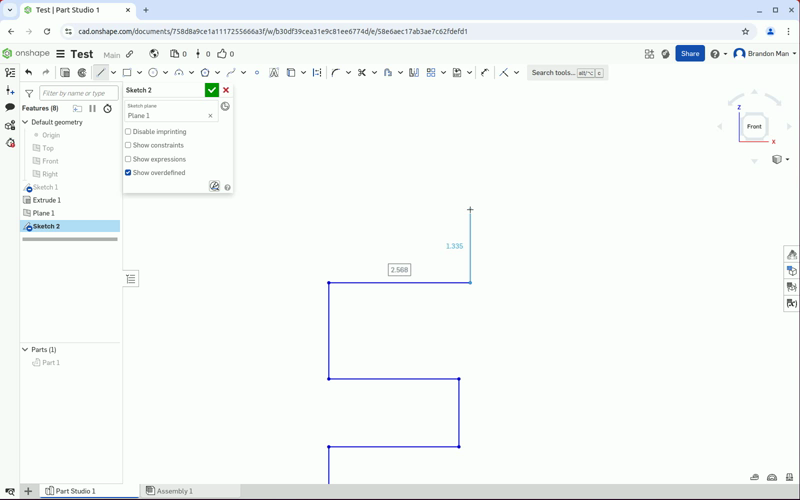
click(470, 209)
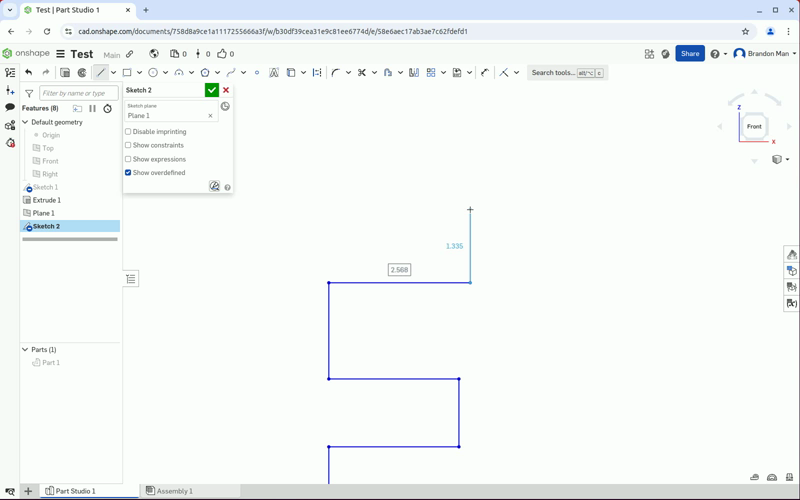
scroll(-6)
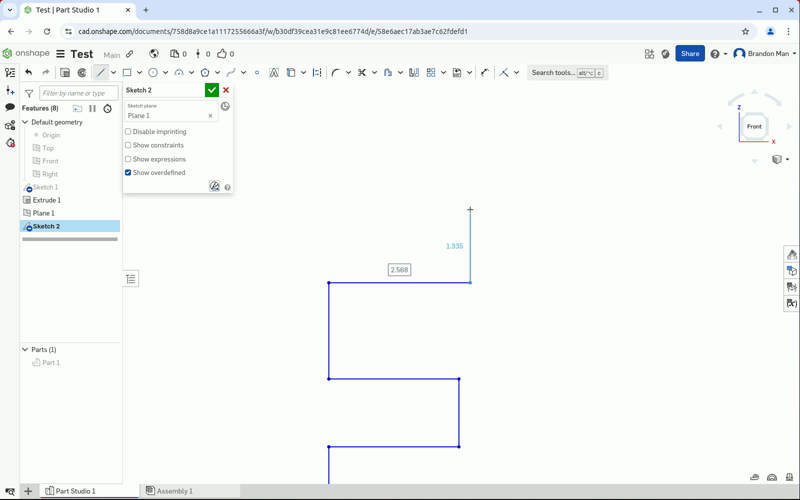
scroll(-6)
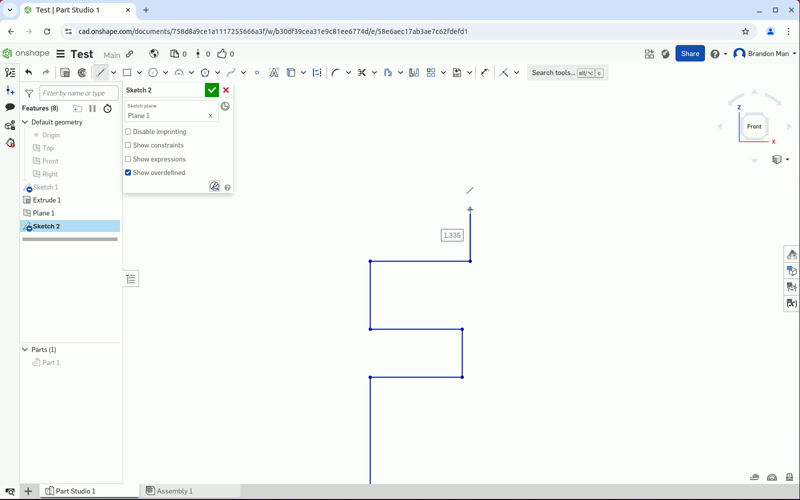
scroll(-6)
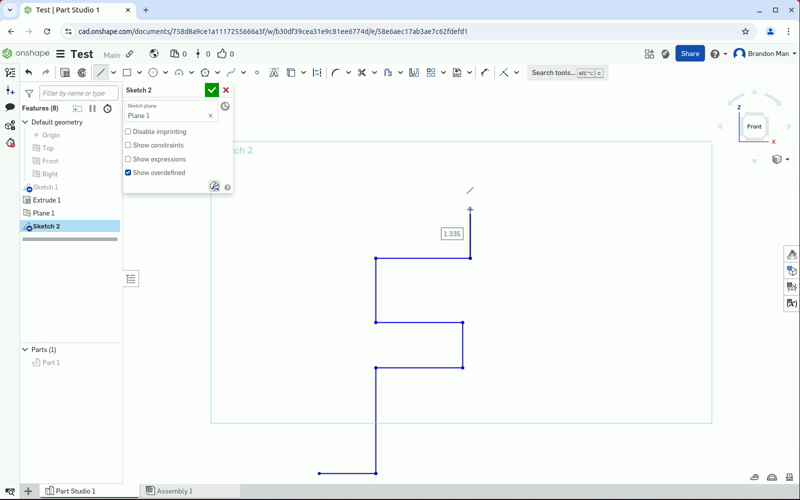
scroll(-6)
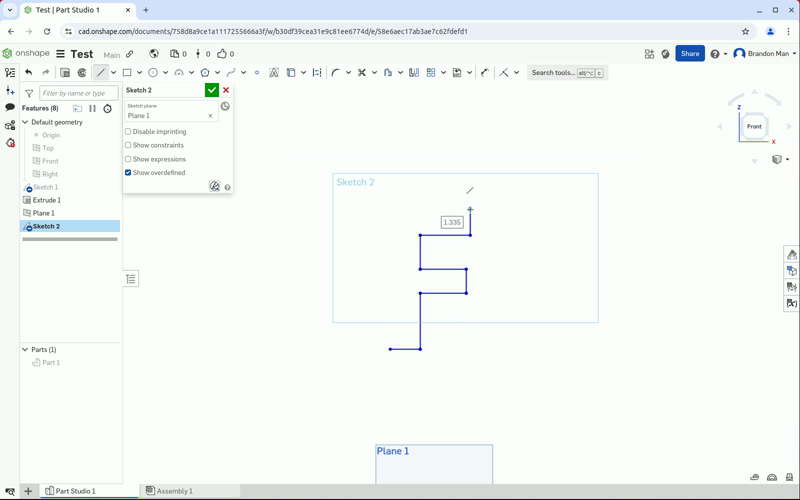
scroll(-6)
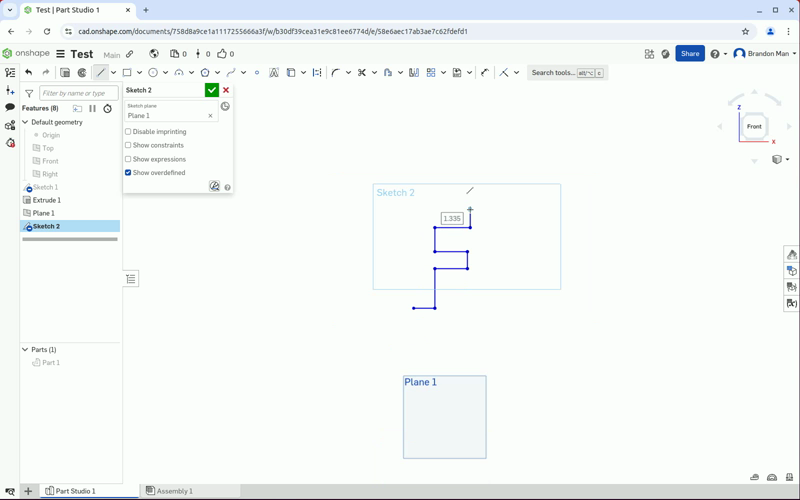
scroll(-6)
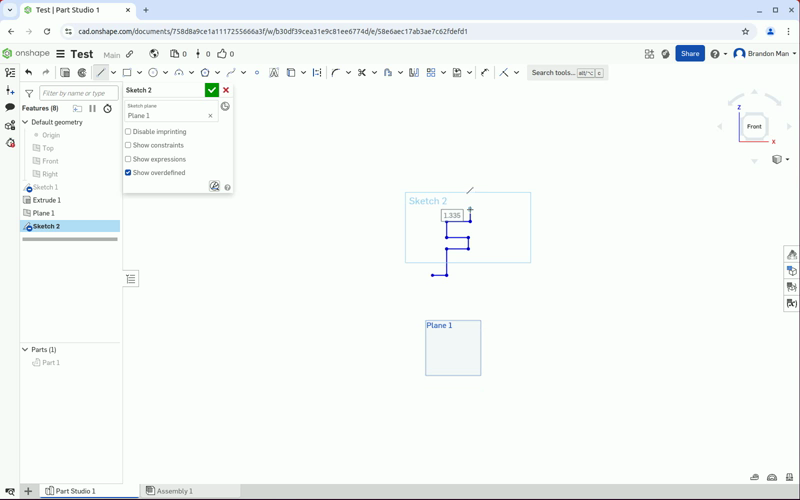
scroll(-6)
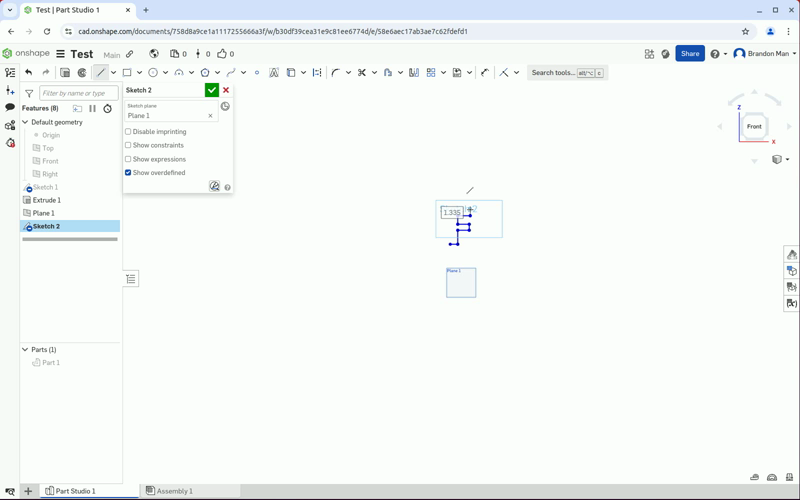
key_up(shift)
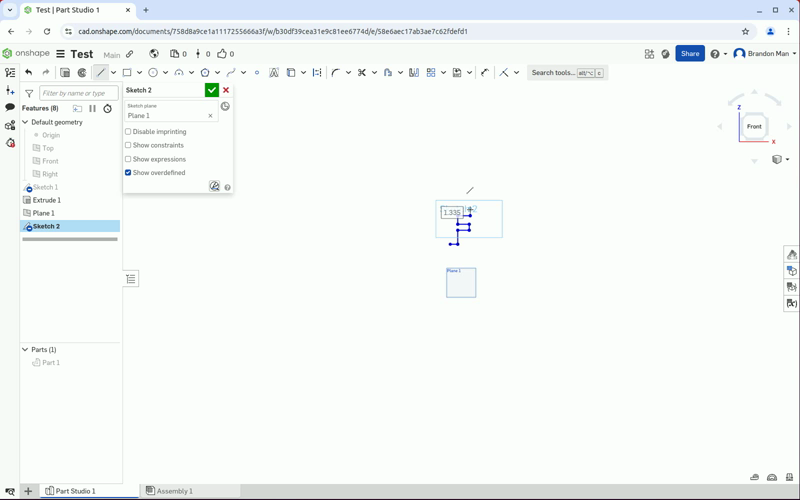
key_down(shift)
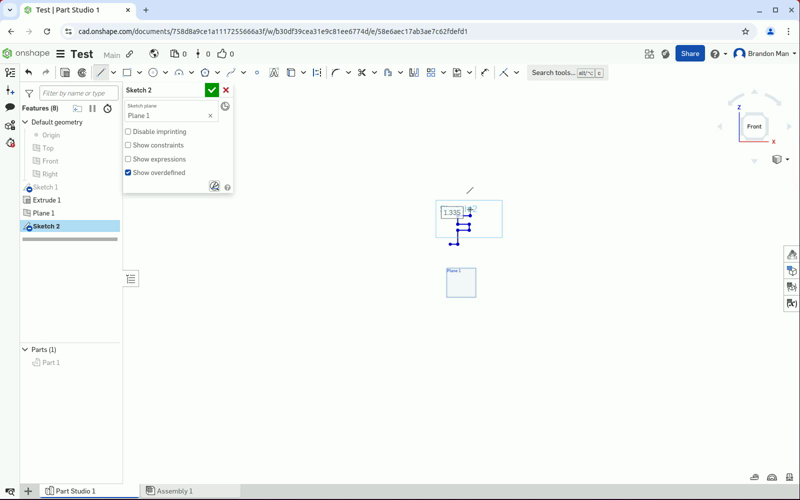
mouse_move(500, 209)
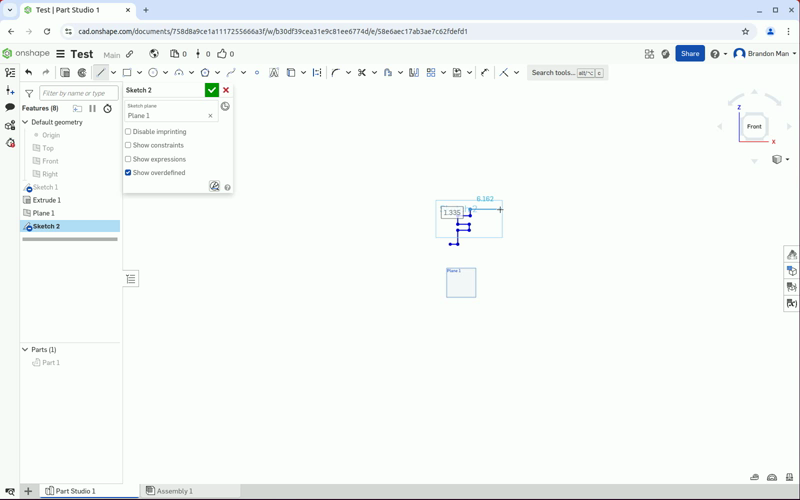
mouse_move(450, 209)
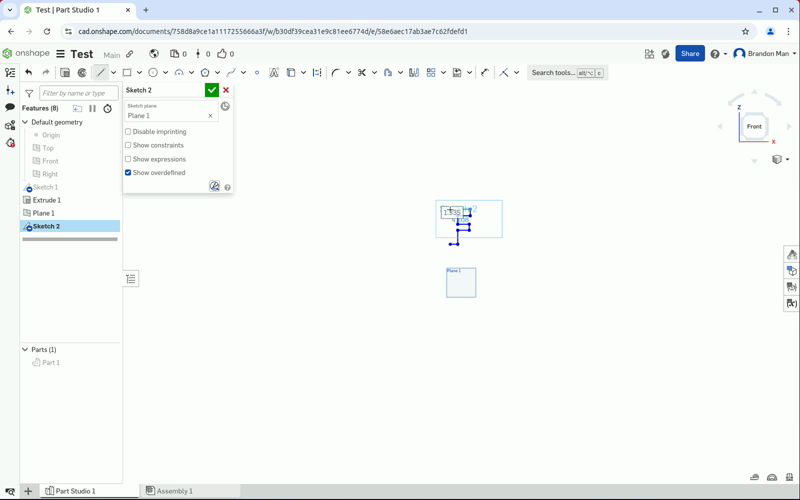
click(450, 209)
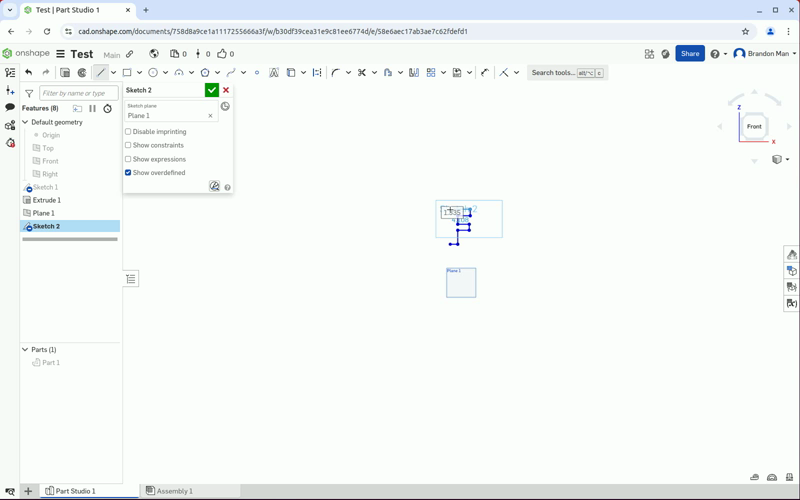
key_up(shift)
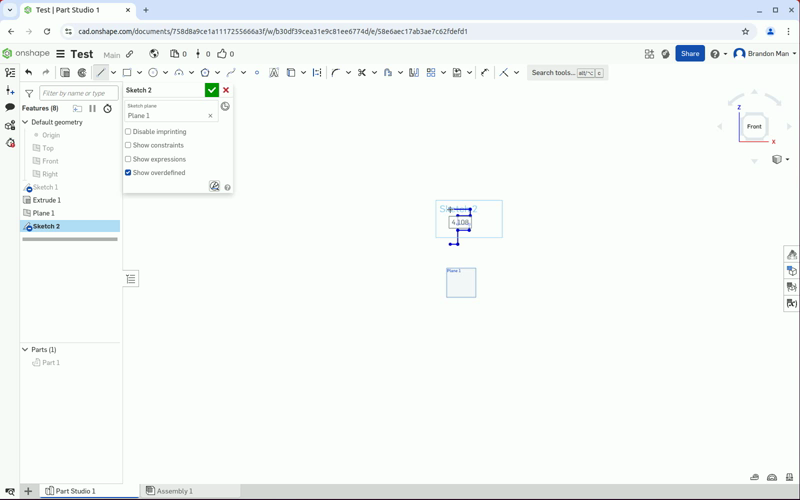
mouse_move(480, 209)
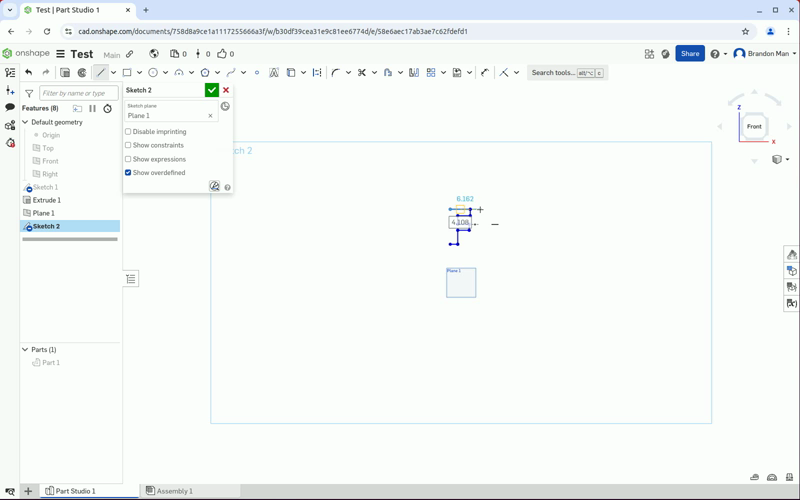
key_down(shift)
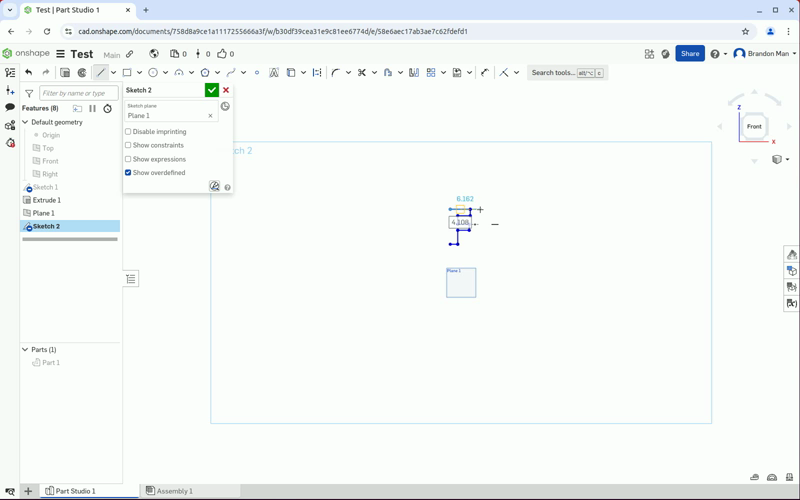
mouse_move(450, 244)
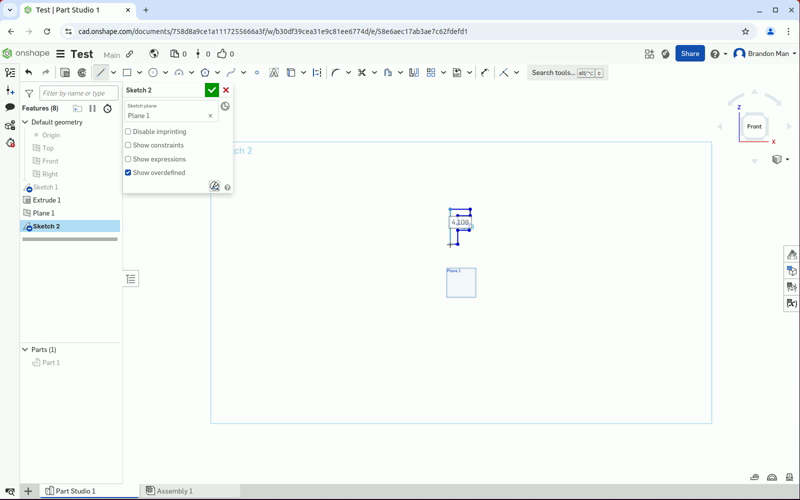
key_up(shift)
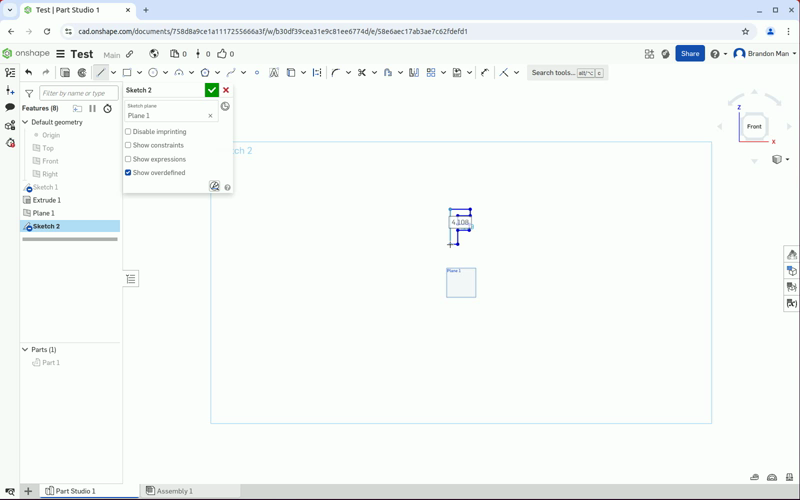
click(450, 244)
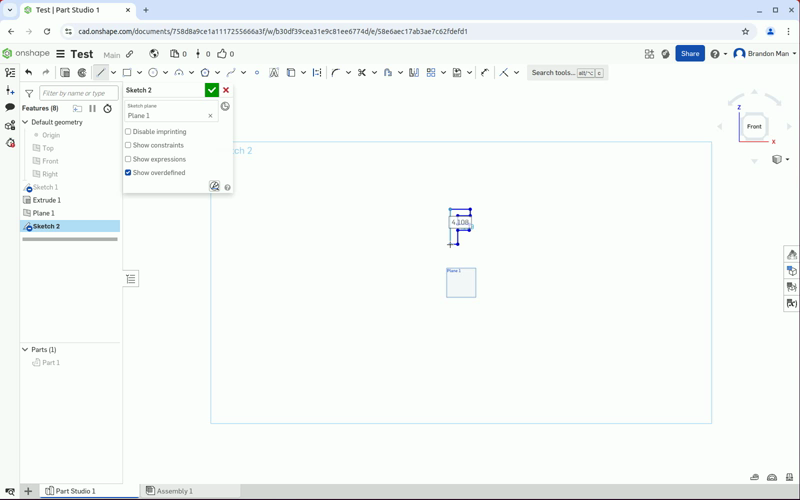
key(esc)
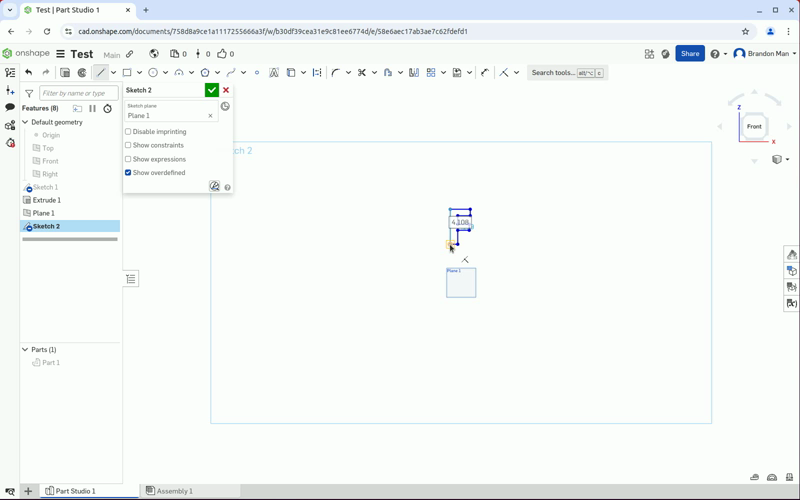
mouse_move(457, 218)
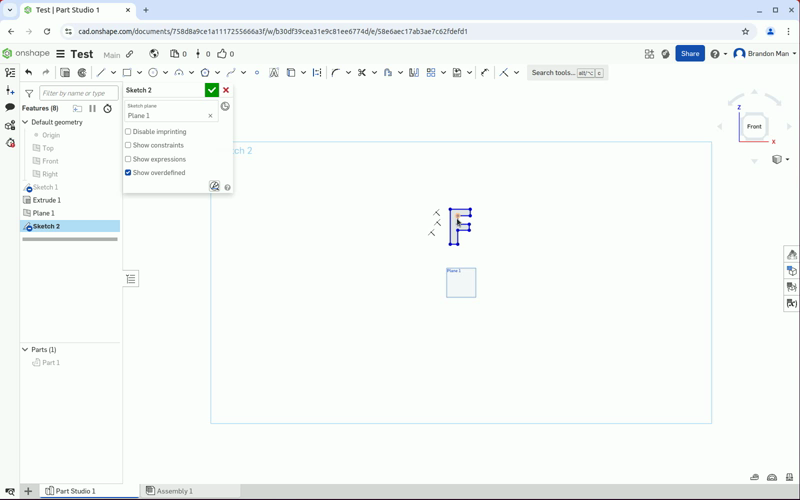
scroll(6)
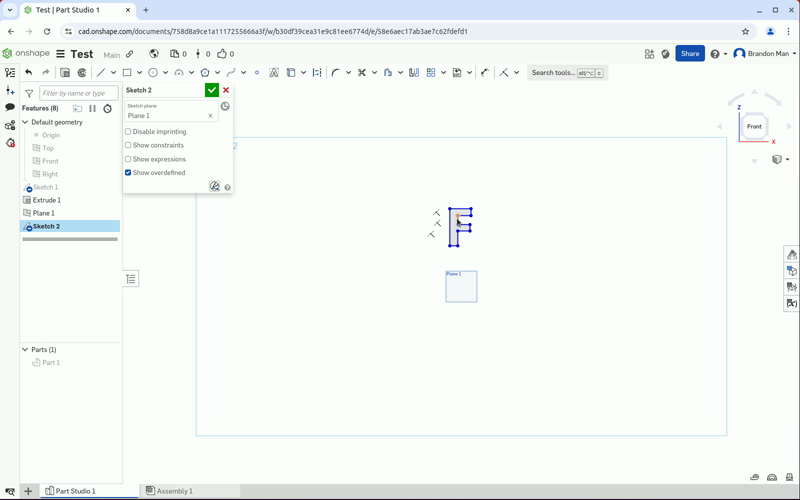
scroll(6)
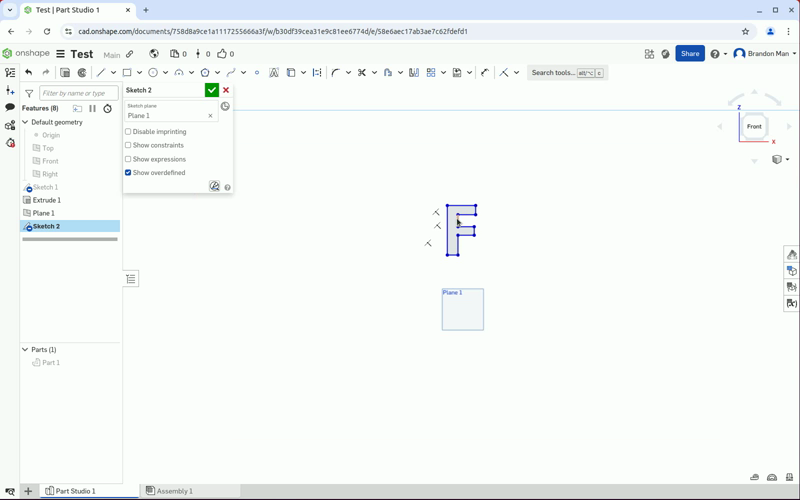
scroll(6)
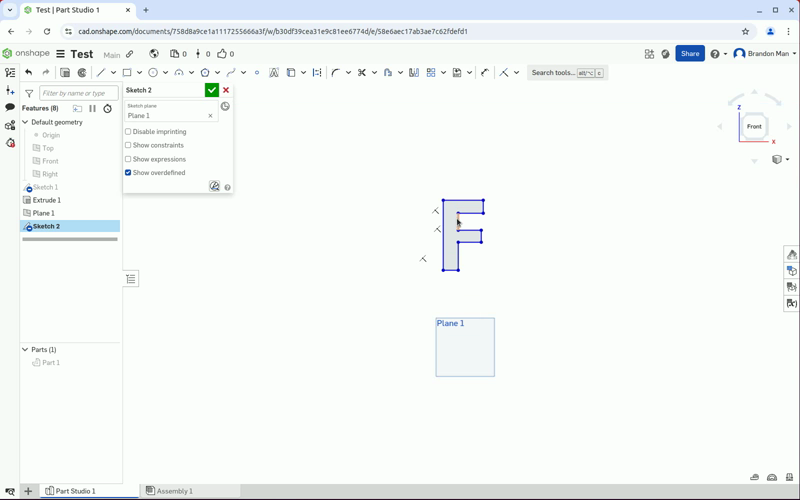
scroll(6)
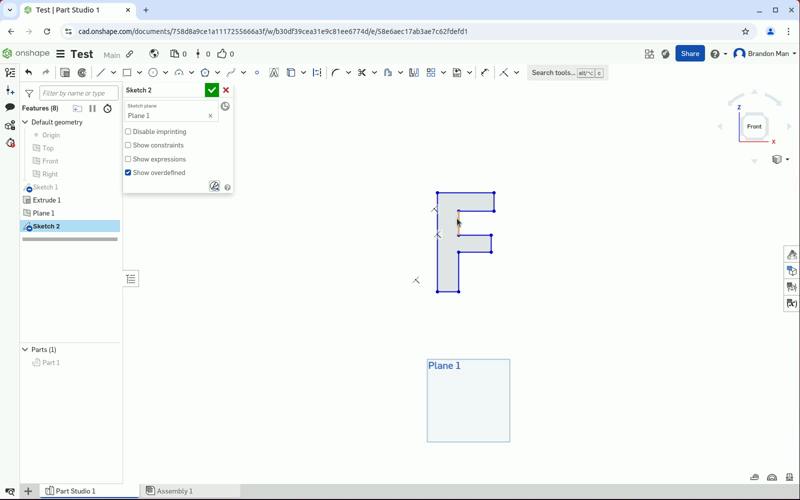
scroll(6)
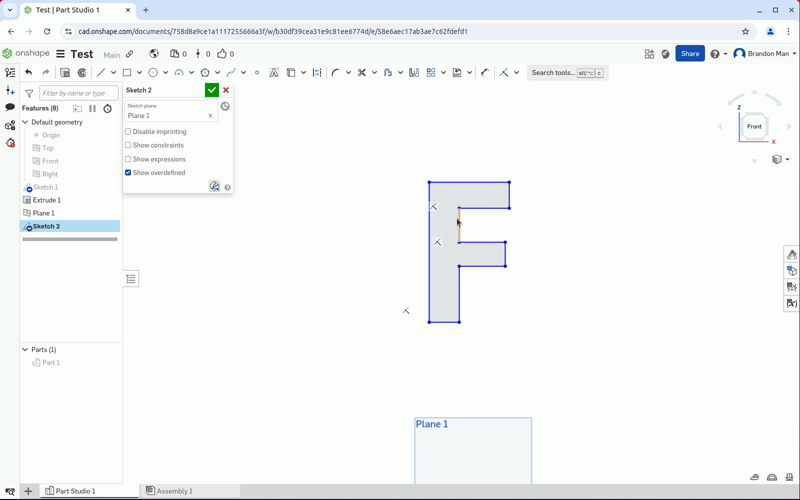
scroll(6)
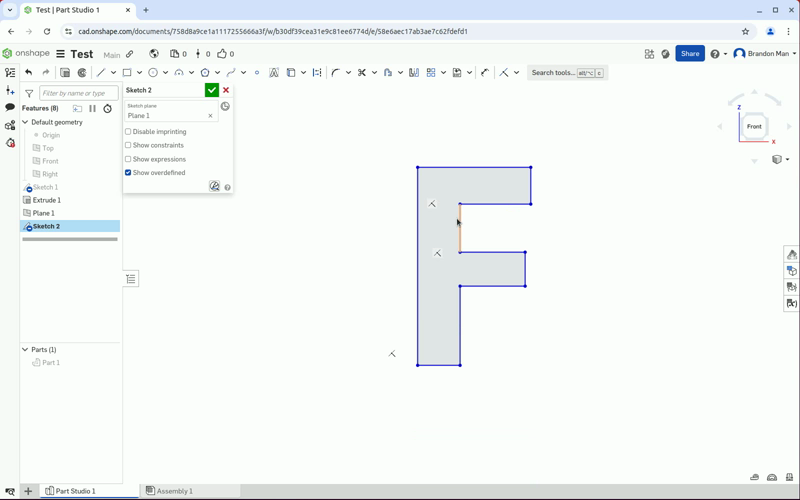
scroll(6)
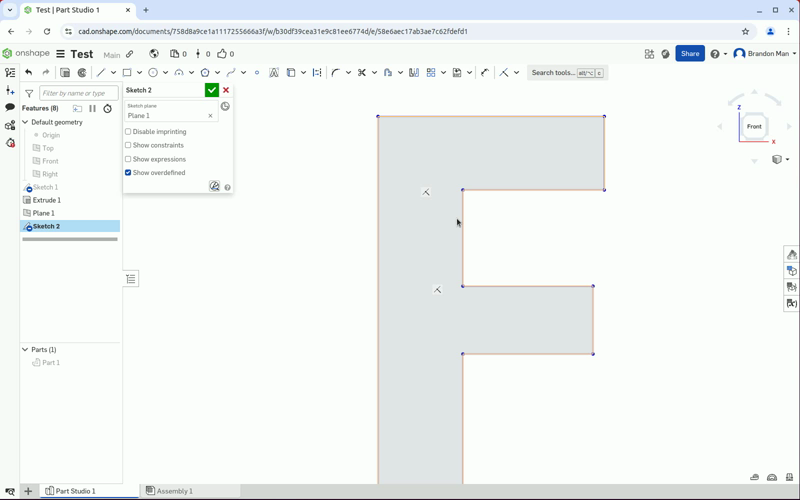
click(457, 218)
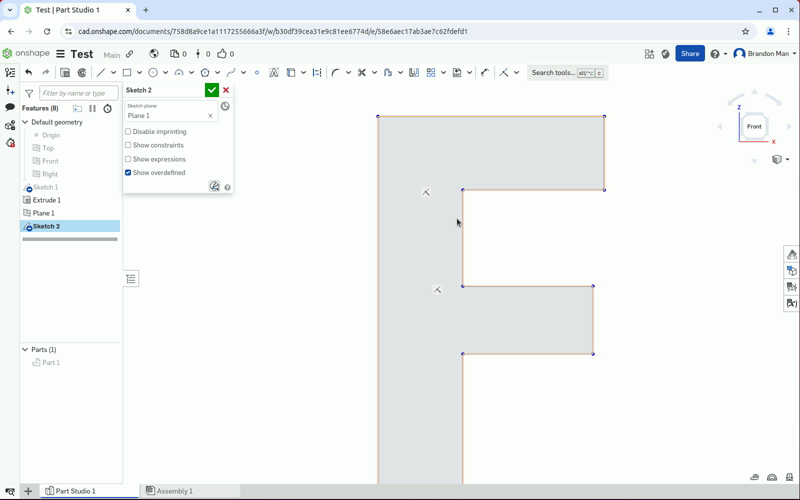
scroll(-6)
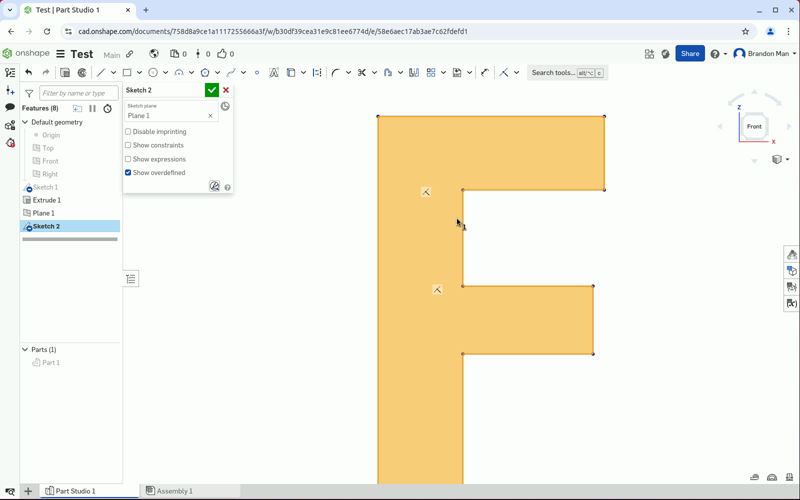
scroll(-6)
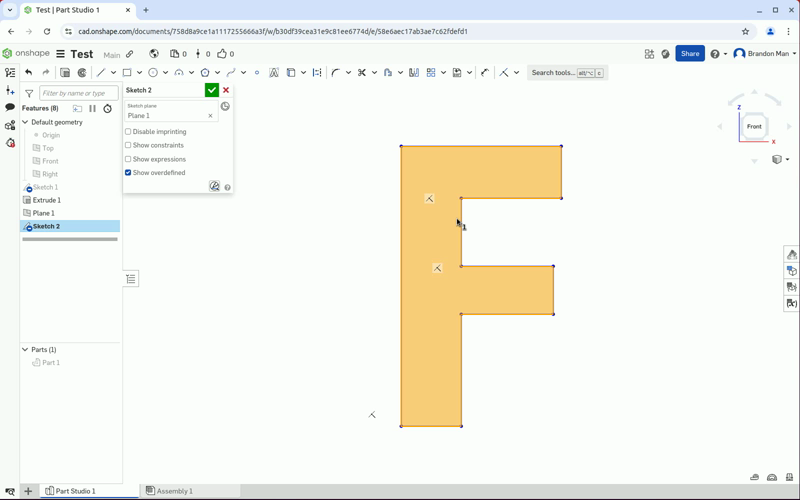
scroll(-6)
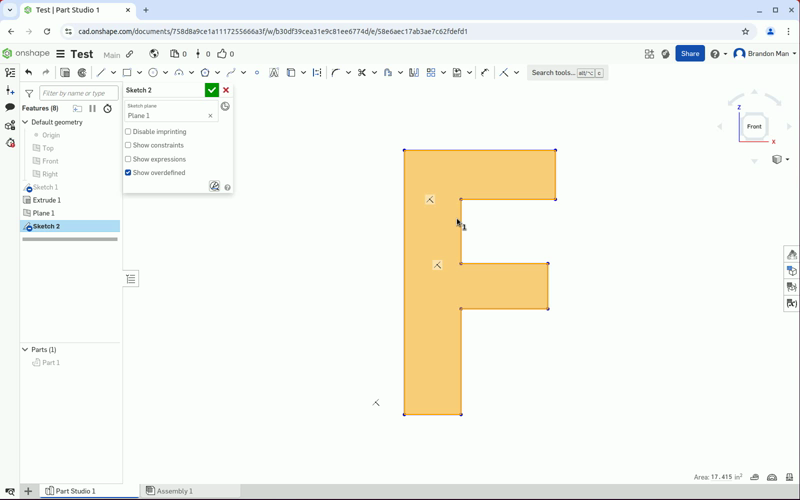
scroll(-6)
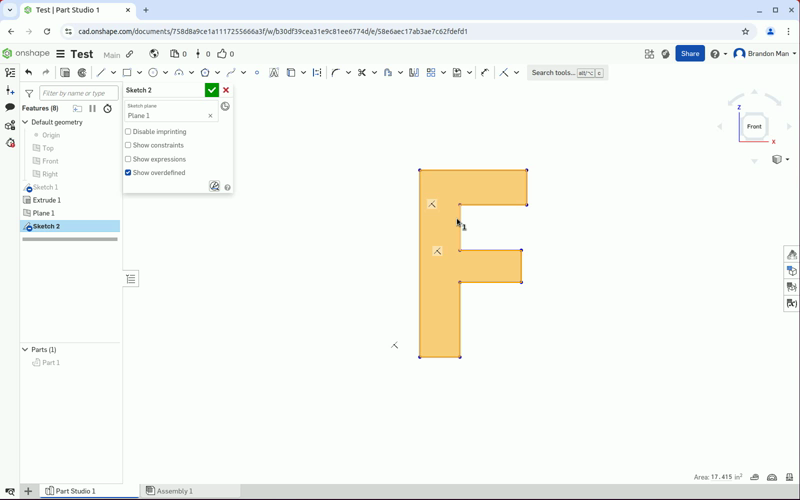
scroll(-6)
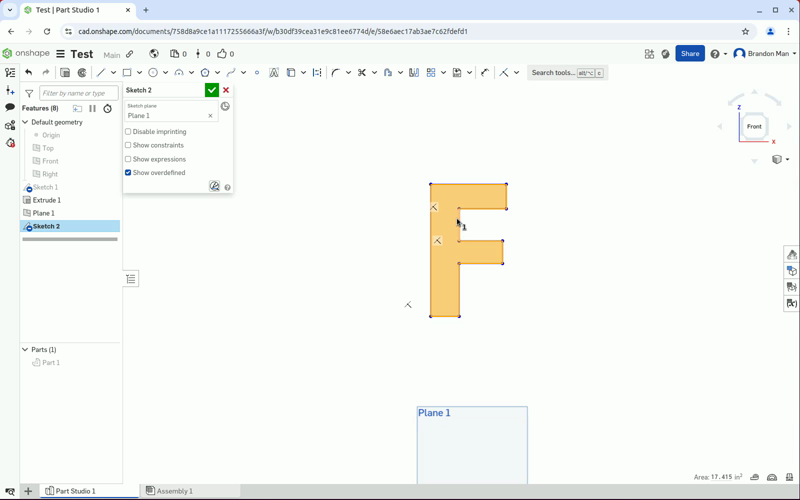
scroll(-6)
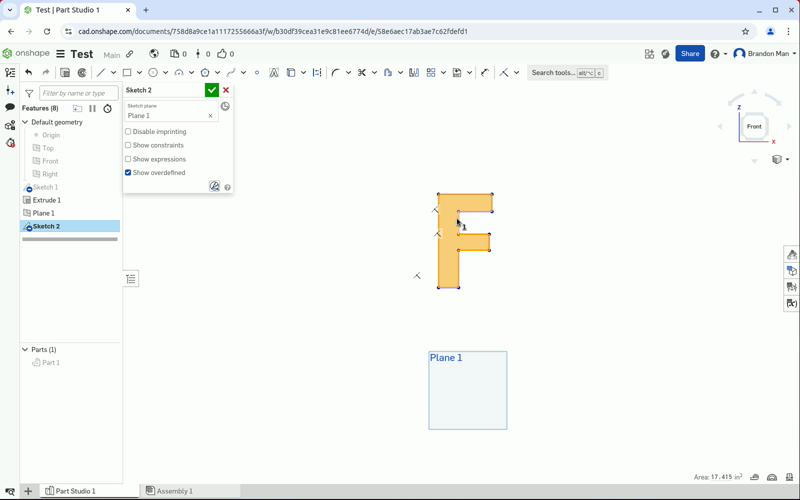
scroll(-6)
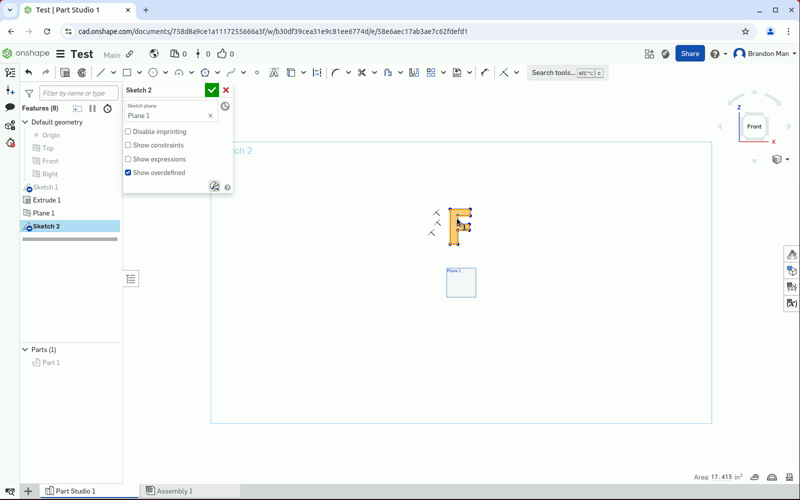
mouse_move(73, 352)
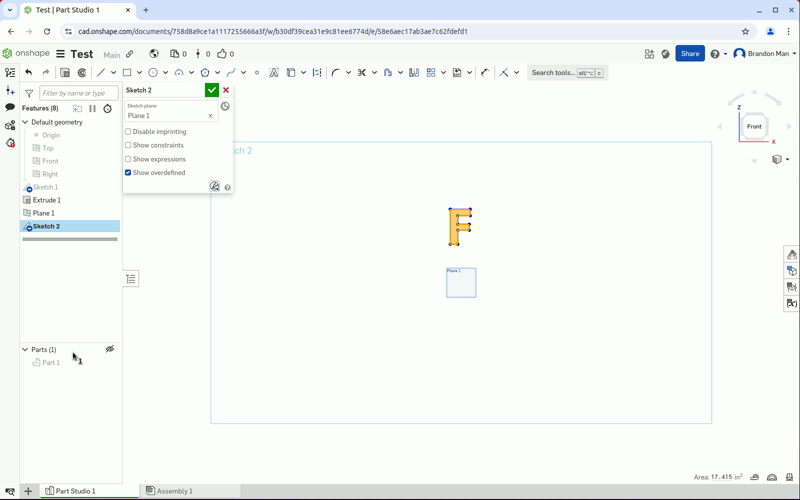
key(shift+y)
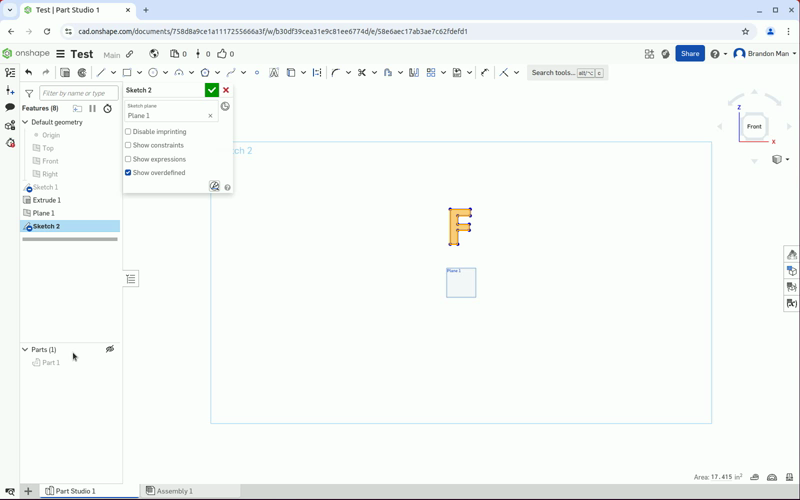
key(shift+e)
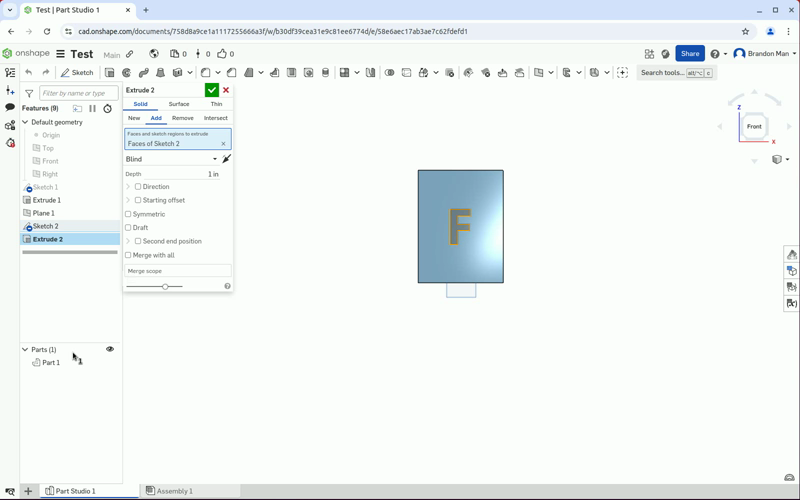
mouse_move(143, 106)
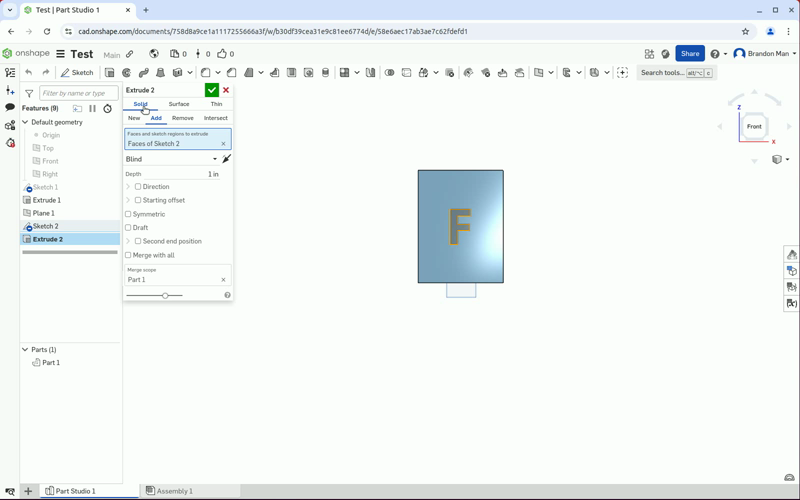
click(143, 106)
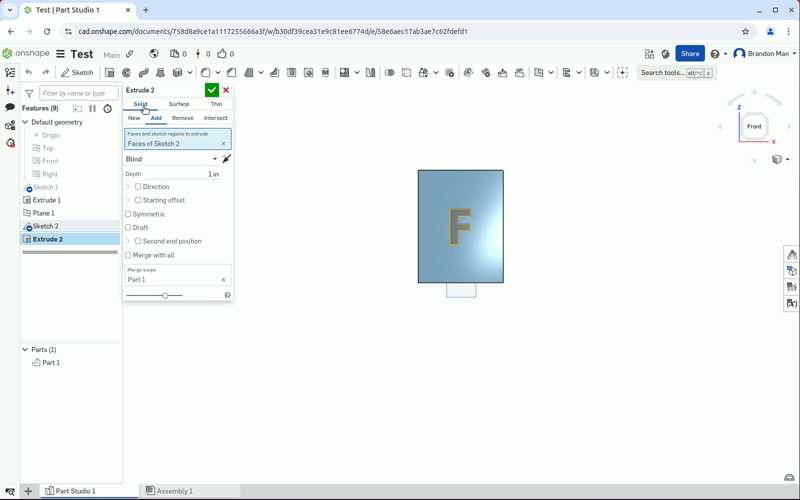
mouse_move(137, 120)
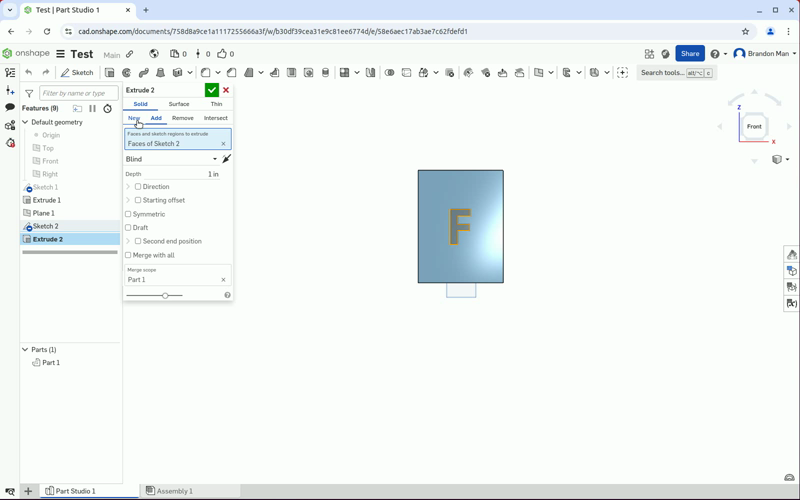
click(137, 120)
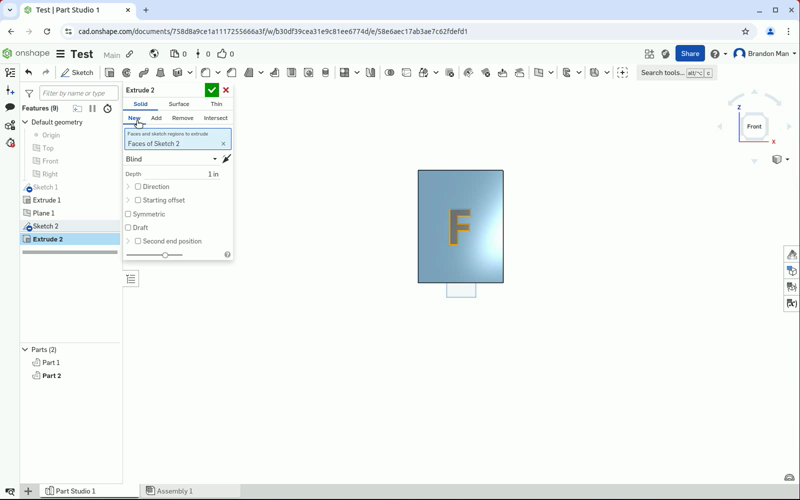
key(tab, 4)
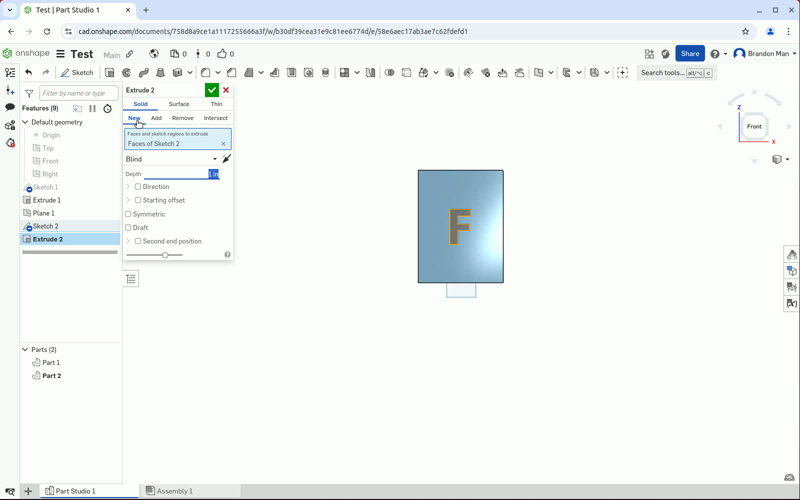
text(-0.241)
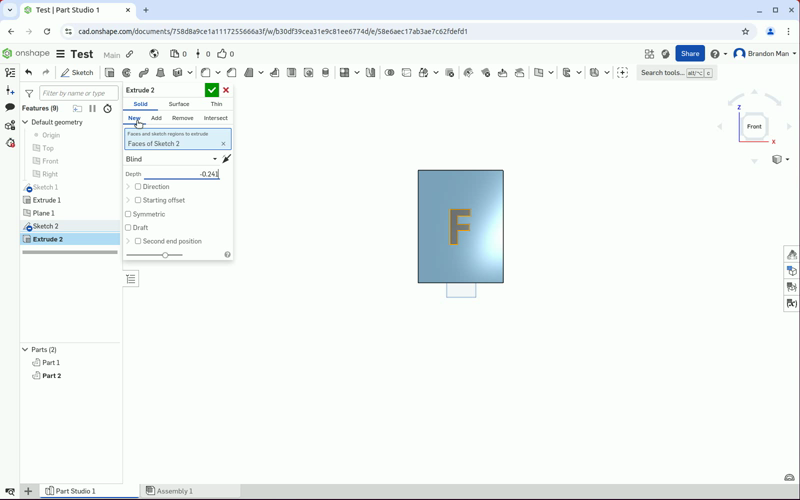
key(enter)
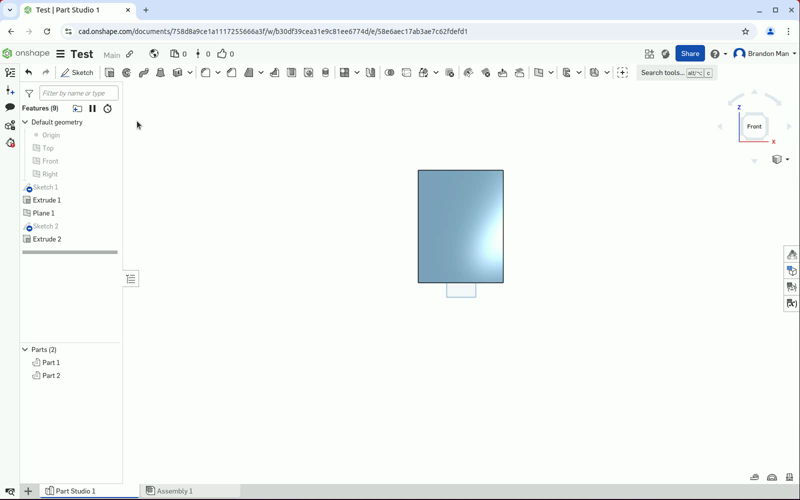
key(shift+h)
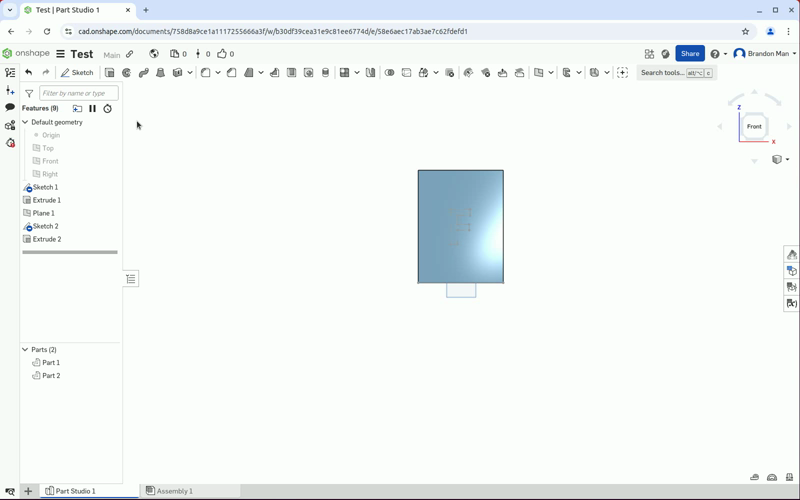
key(shift+h)
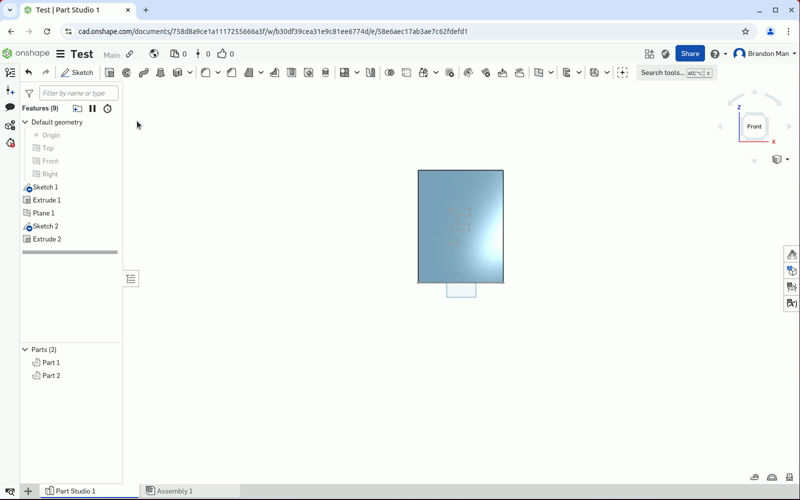
key(shift+7)
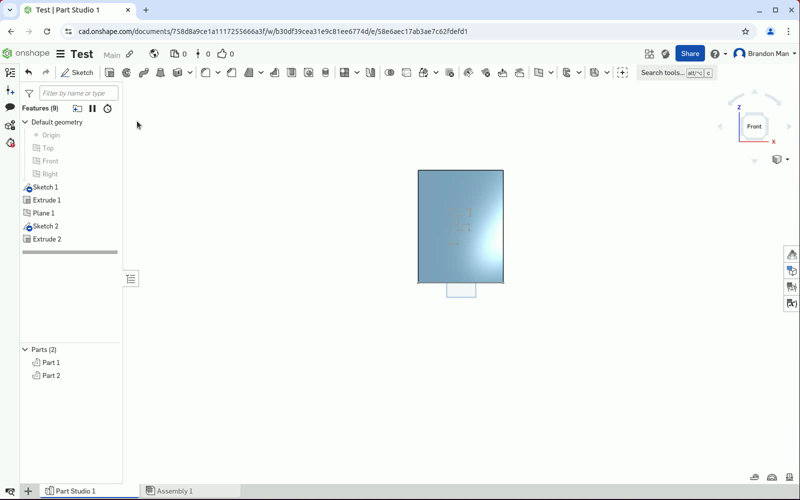
key(left, 2)
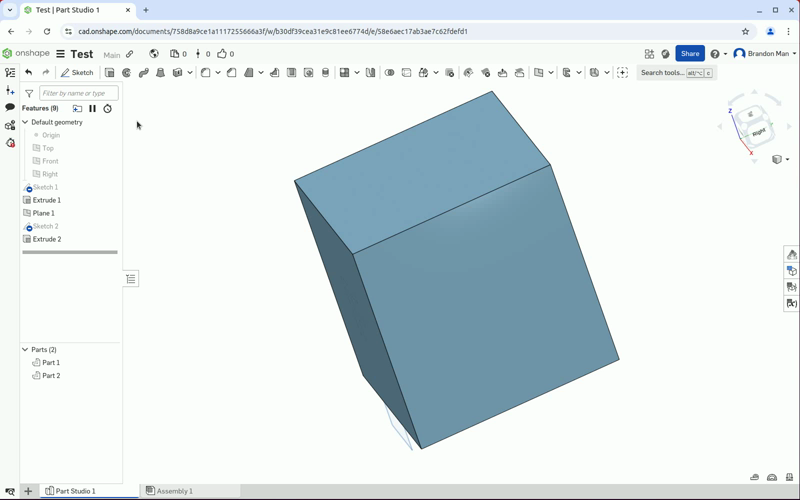
key(down, 2)
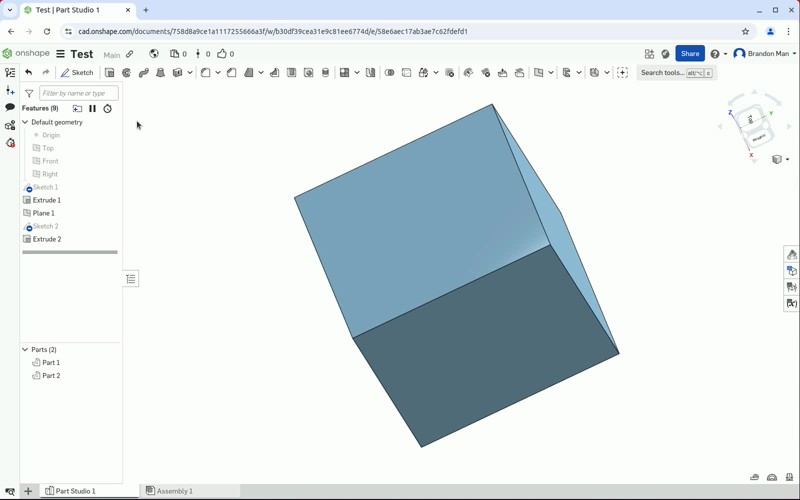
key(up, 2)
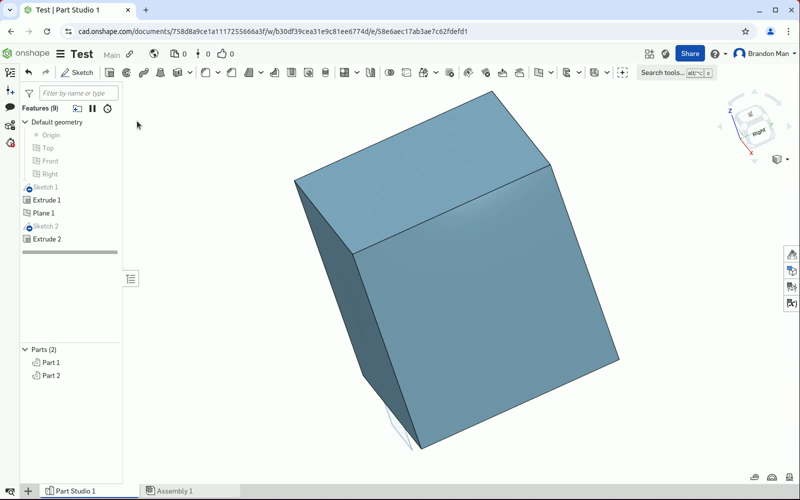
key(right, 2)
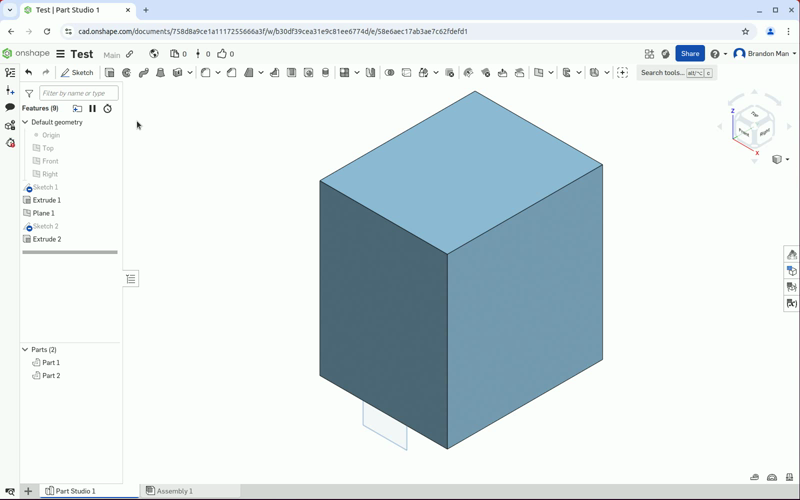
mouse_move(73, 189)
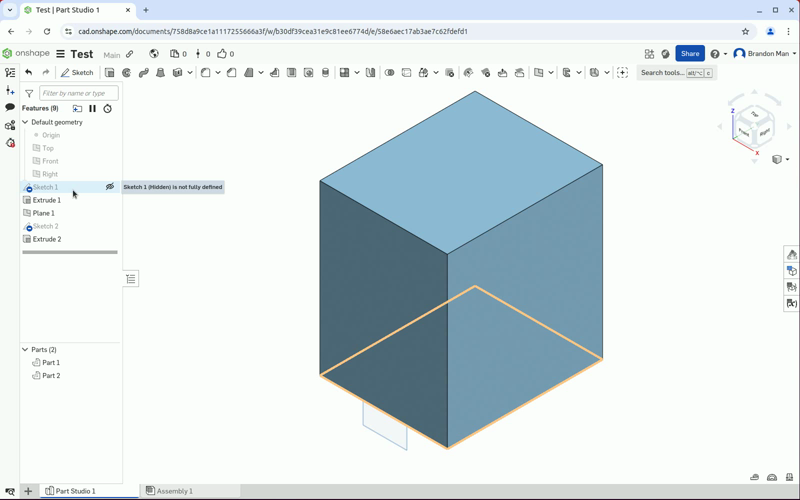
click(73, 189)